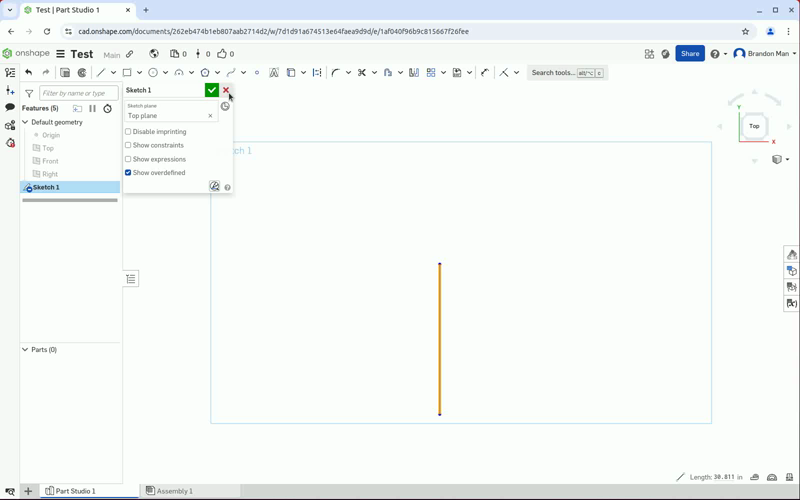
key(shift+h)
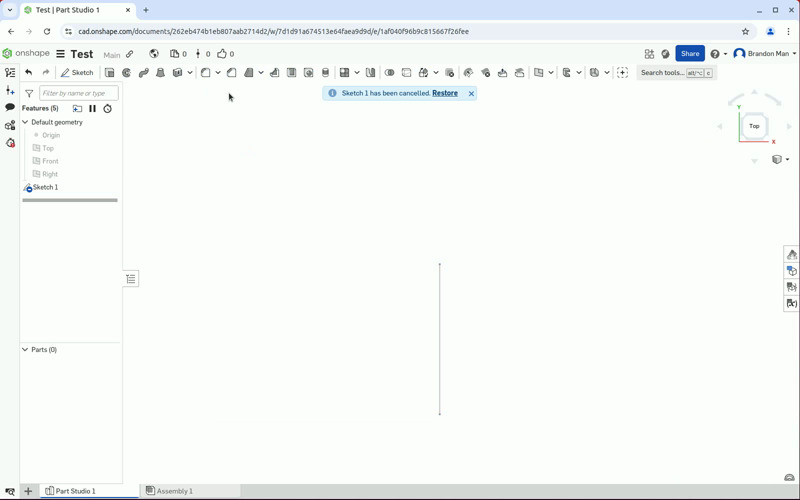
mouse_move(73, 352)
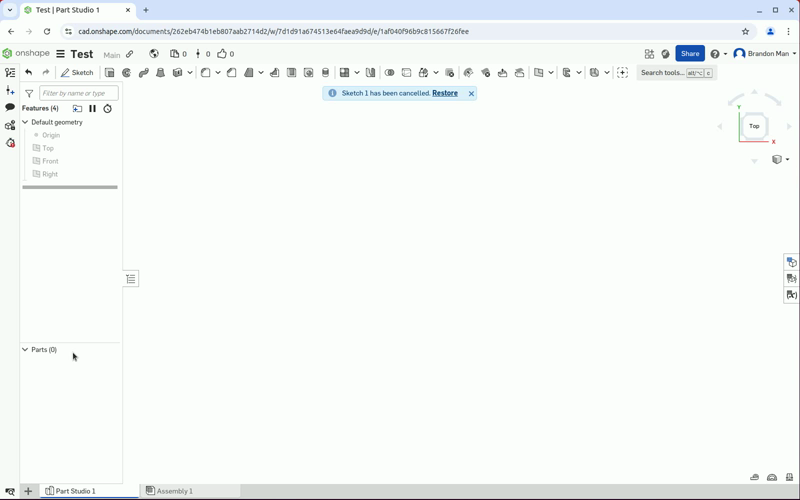
key(y)
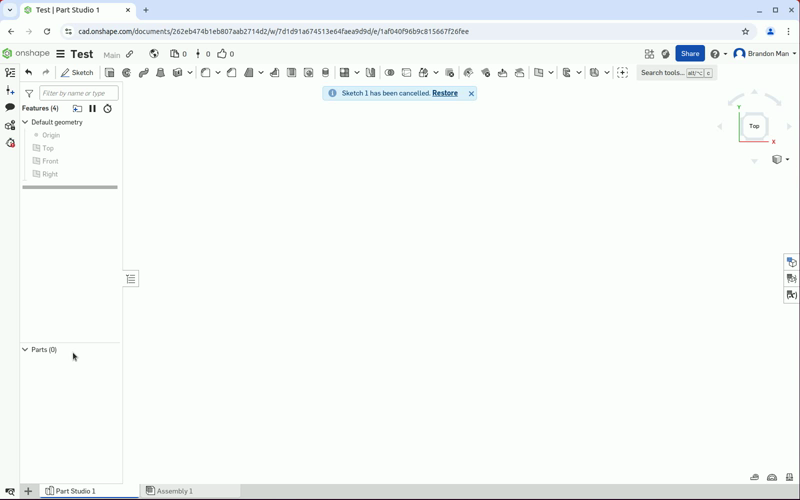
key(shift+p)
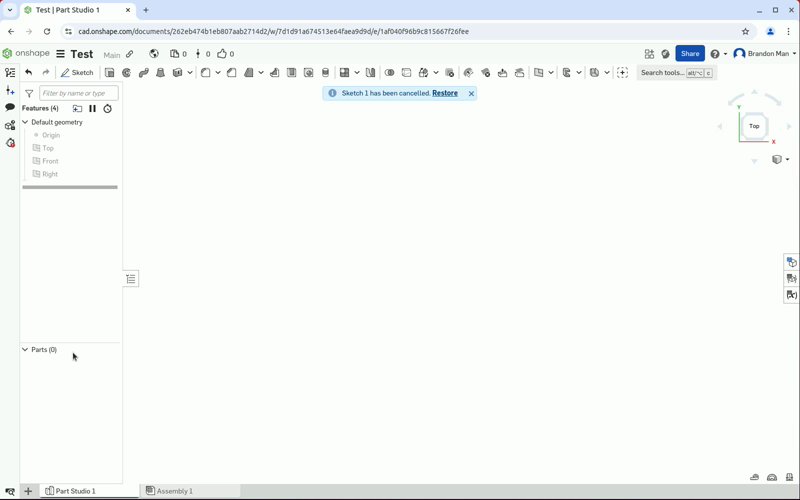
key(space)
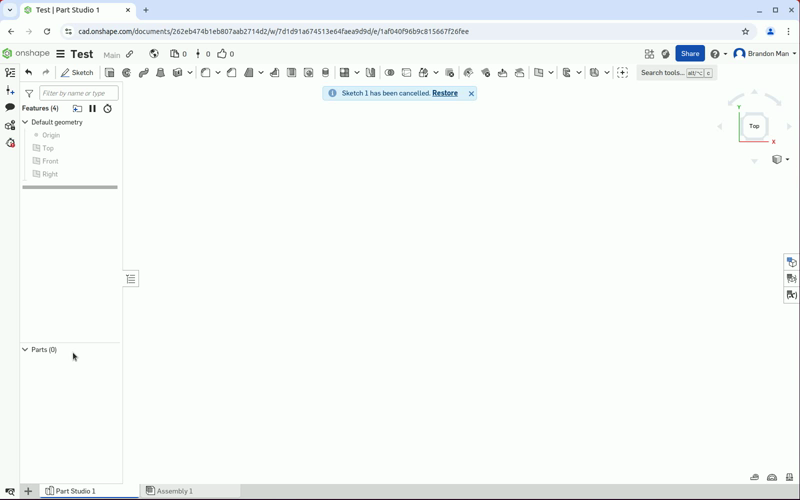
key_down(shift)
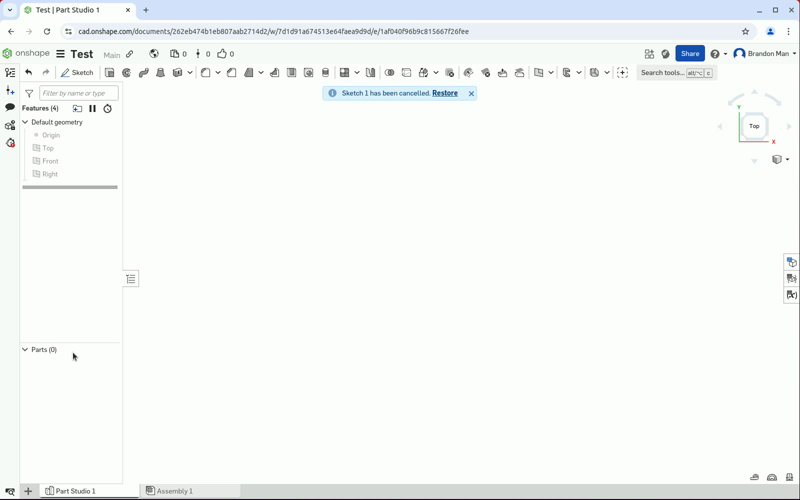
key(up)
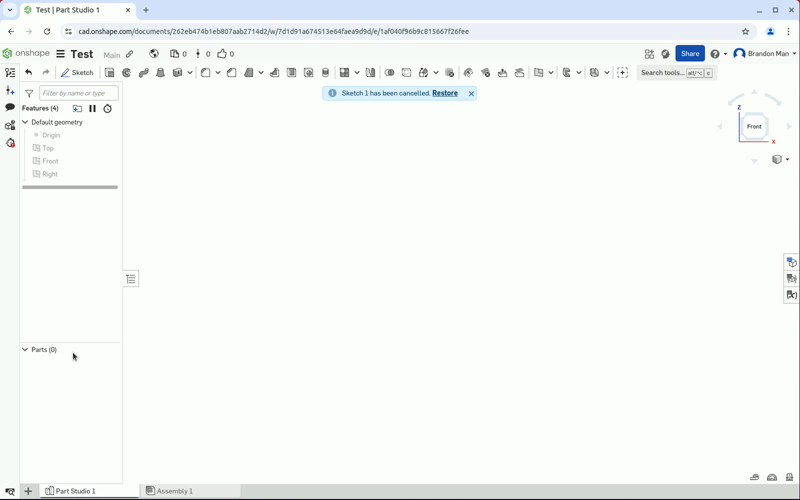
key_up(shift)
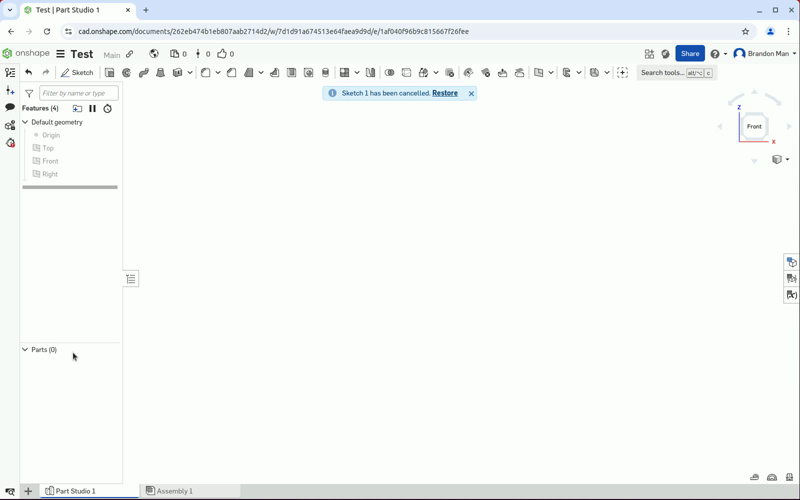
key(space)
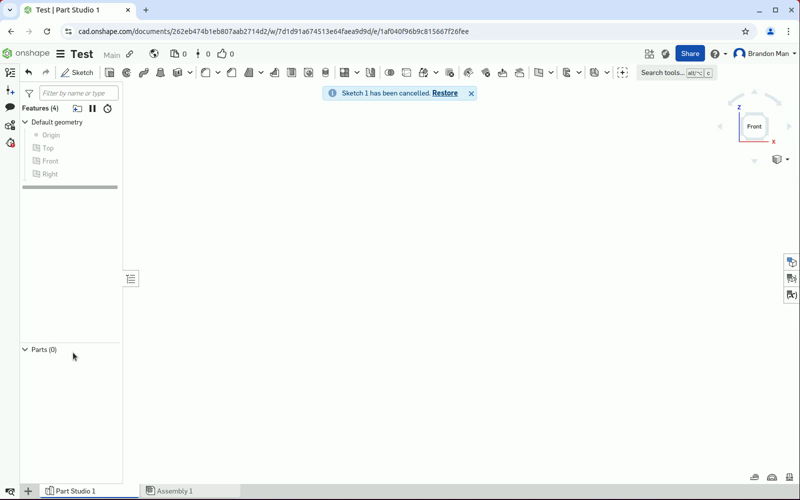
key_down(shift)
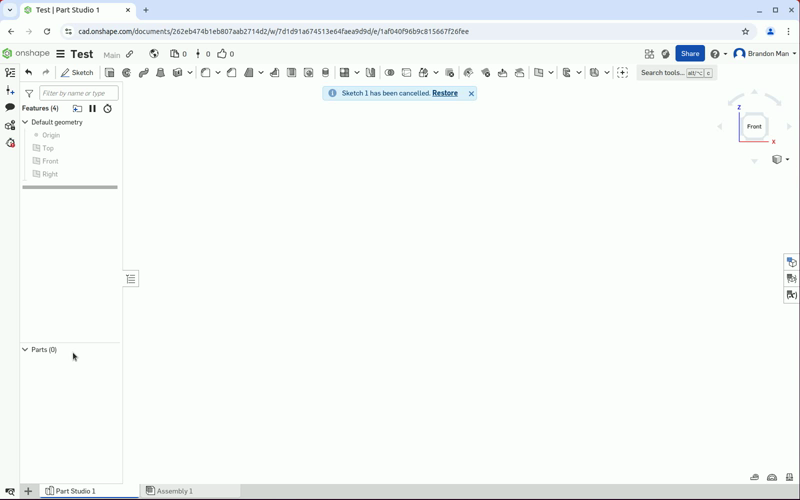
key(left)
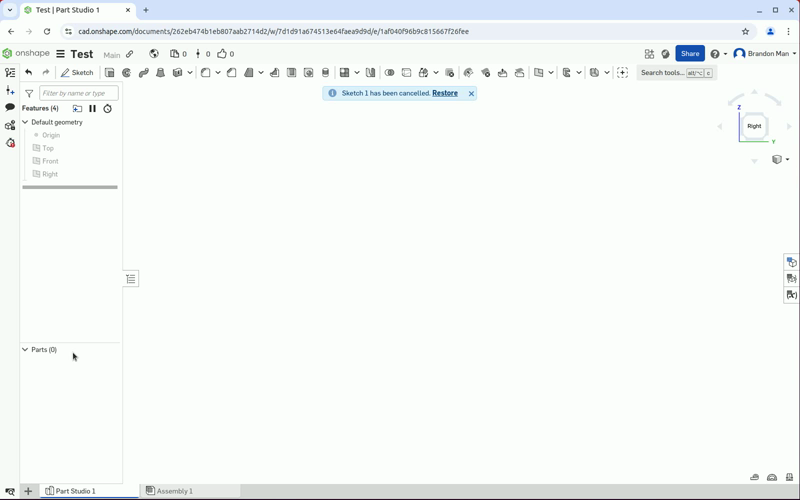
key_up(shift)
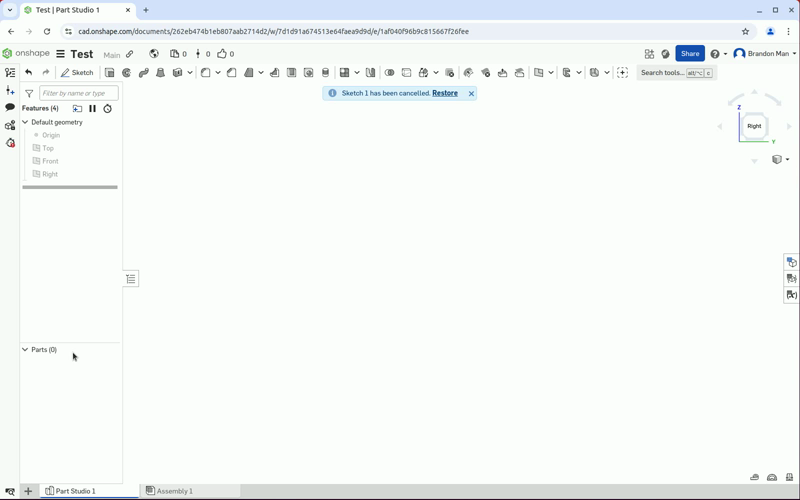
mouse_move(73, 352)
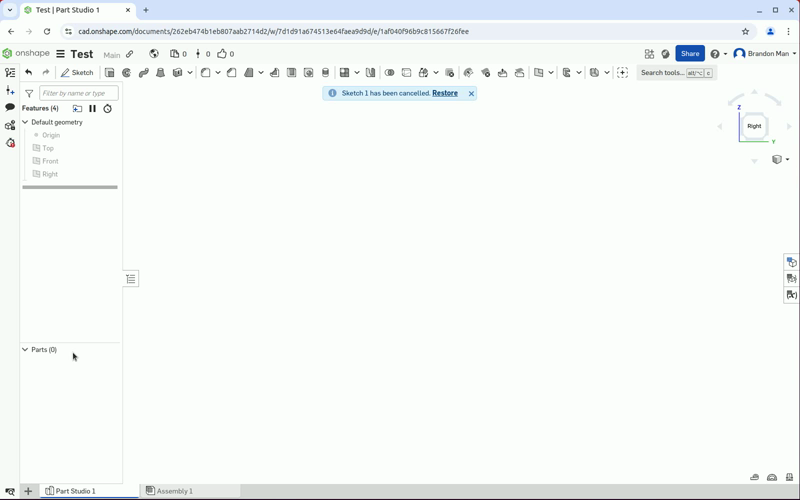
key(shift+y)
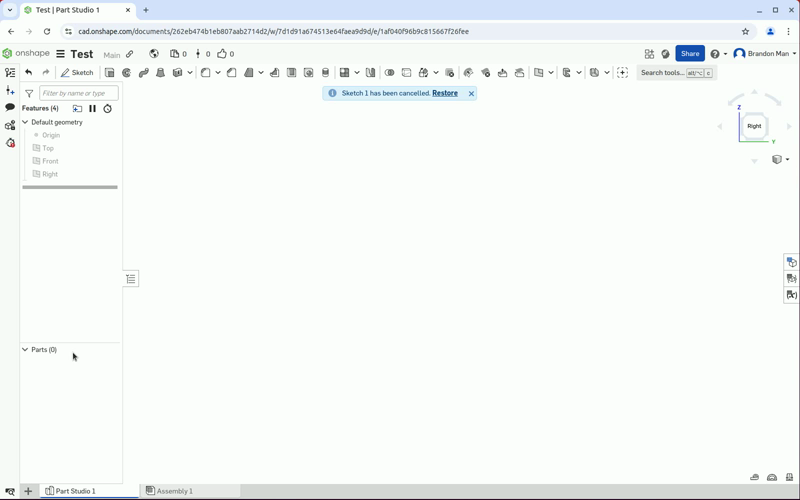
key(shift+s)
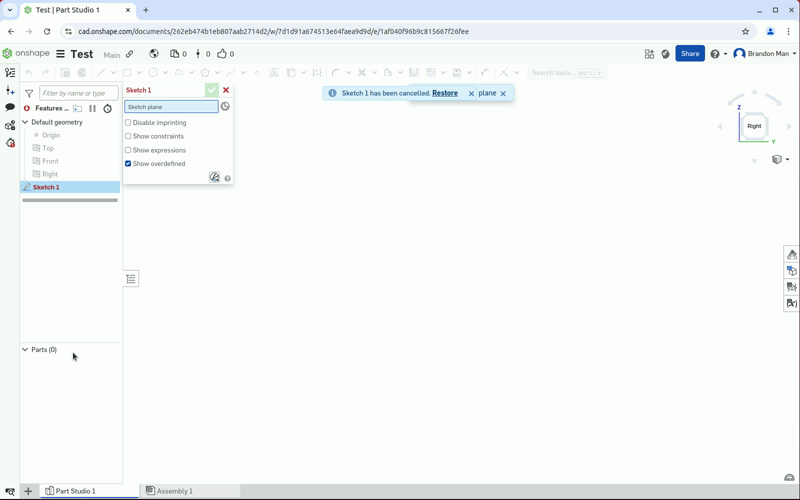
mouse_move(73, 176)
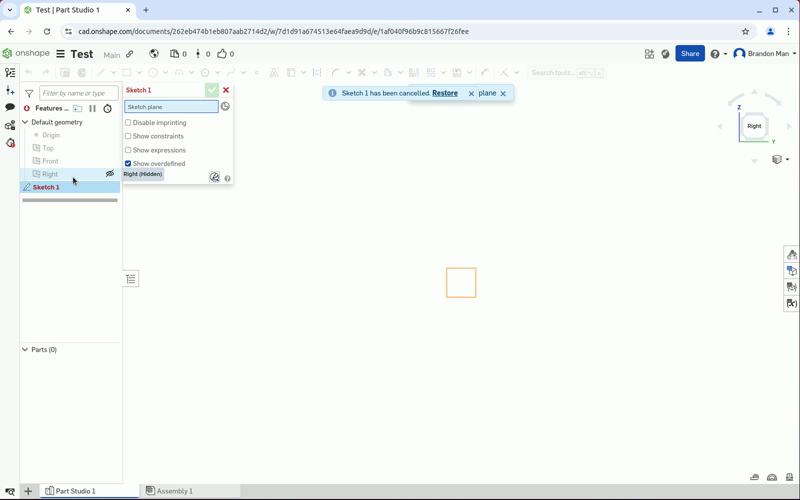
click(73, 176)
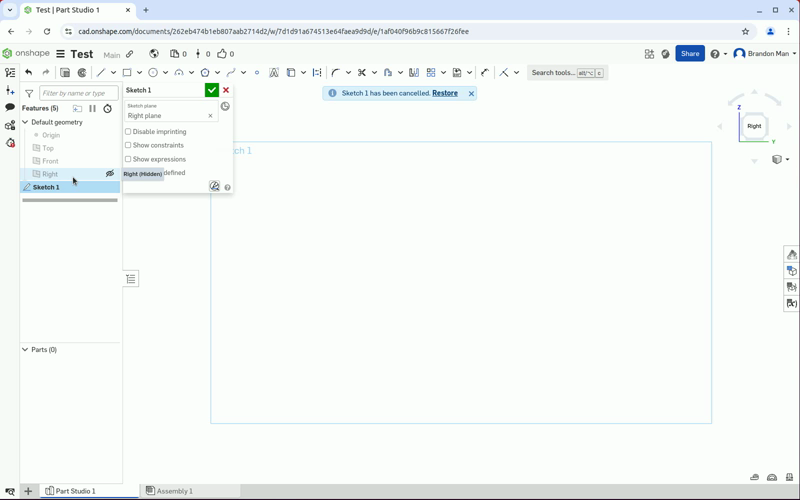
mouse_move(73, 352)
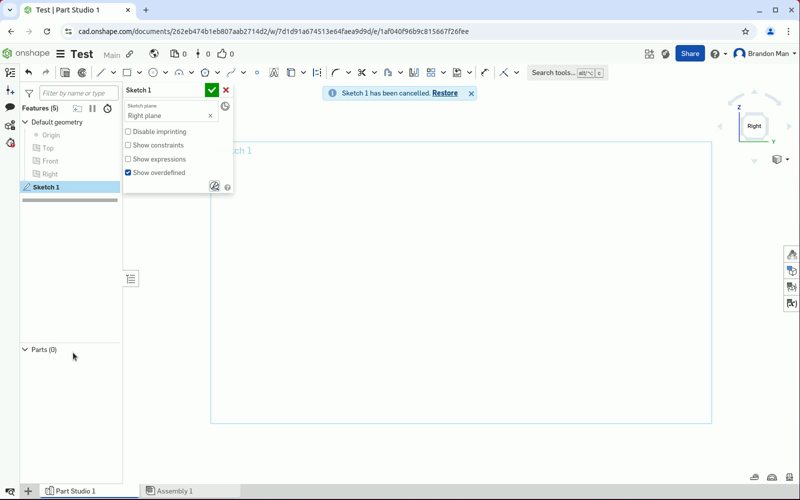
key(y)
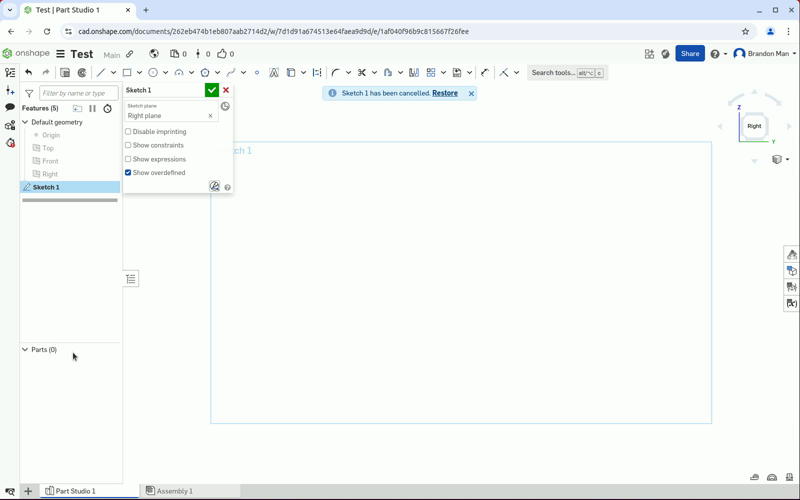
key(l)
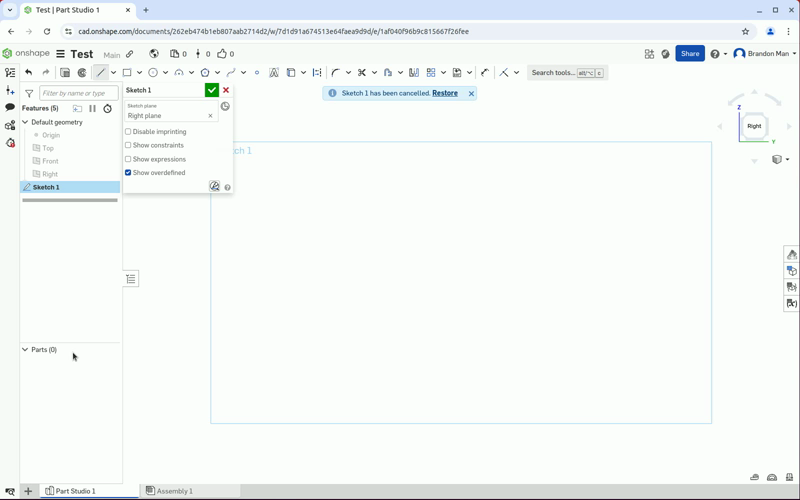
key_down(shift)
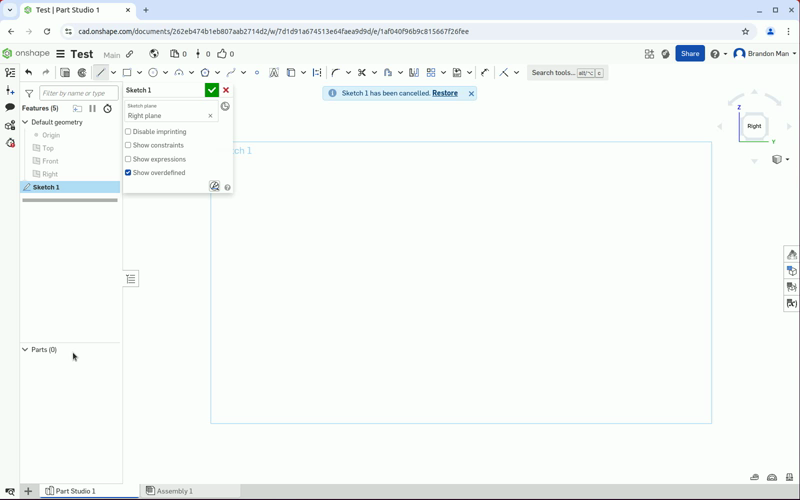
mouse_move(460, 284)
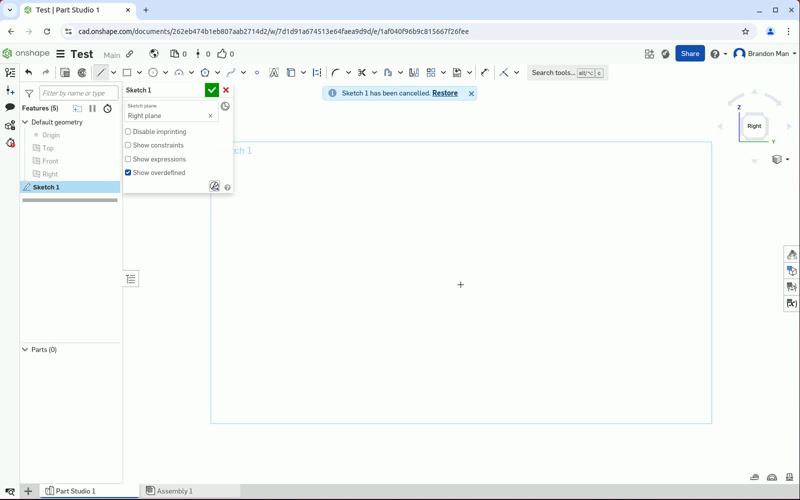
click(460, 284)
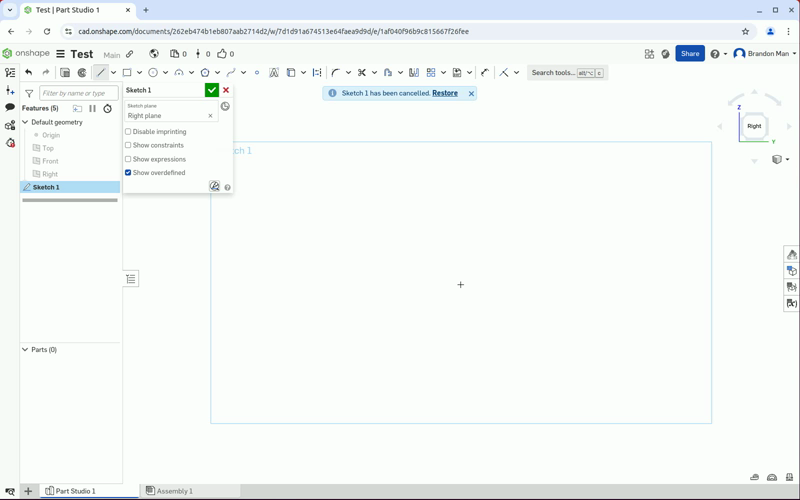
key_up(shift)
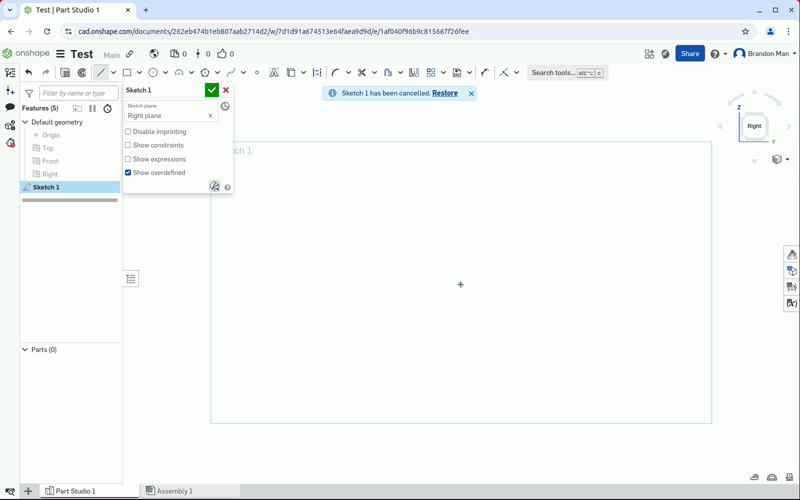
key_down(shift)
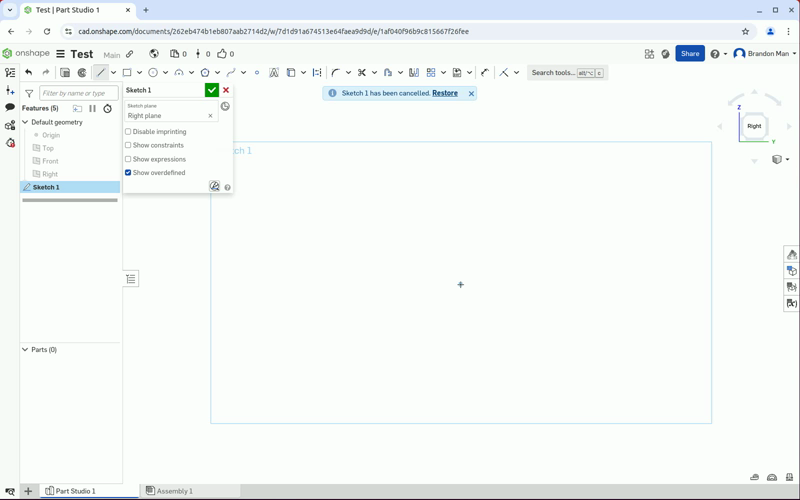
mouse_move(490, 284)
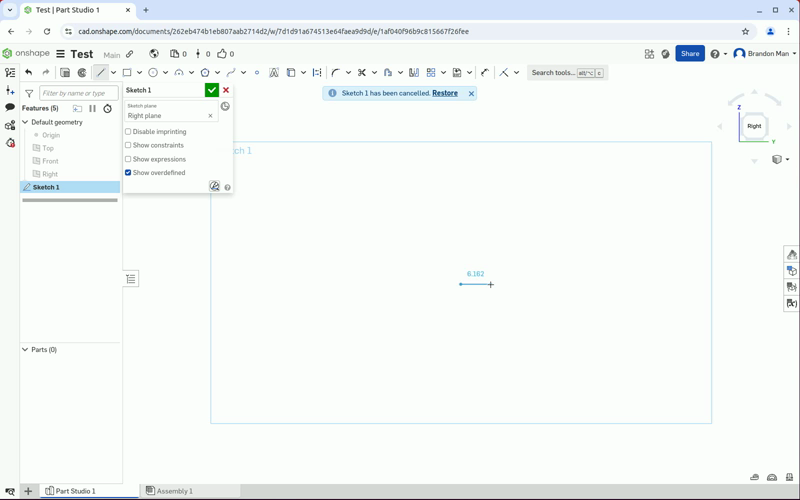
mouse_move(462, 284)
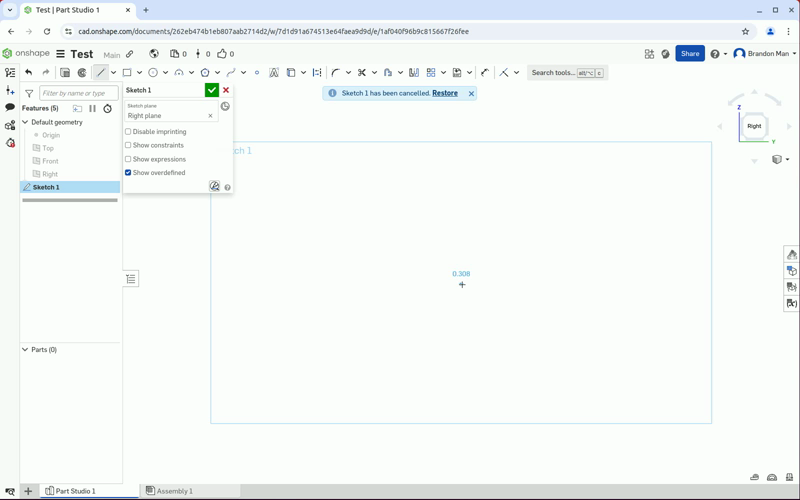
scroll(6)
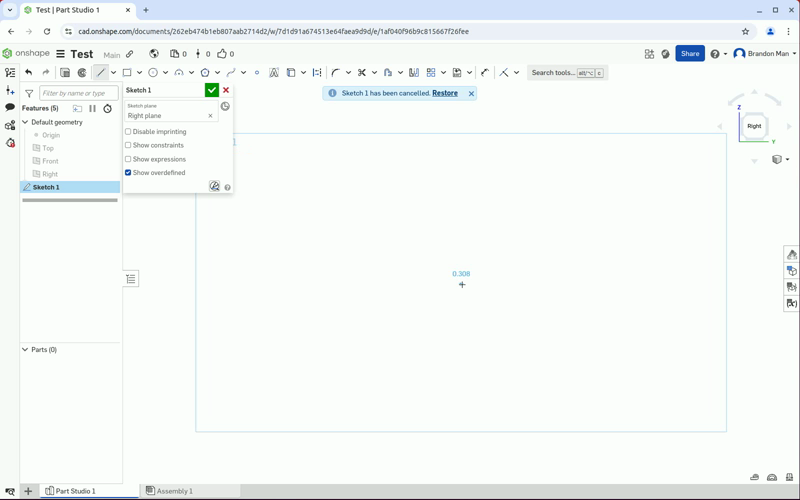
scroll(6)
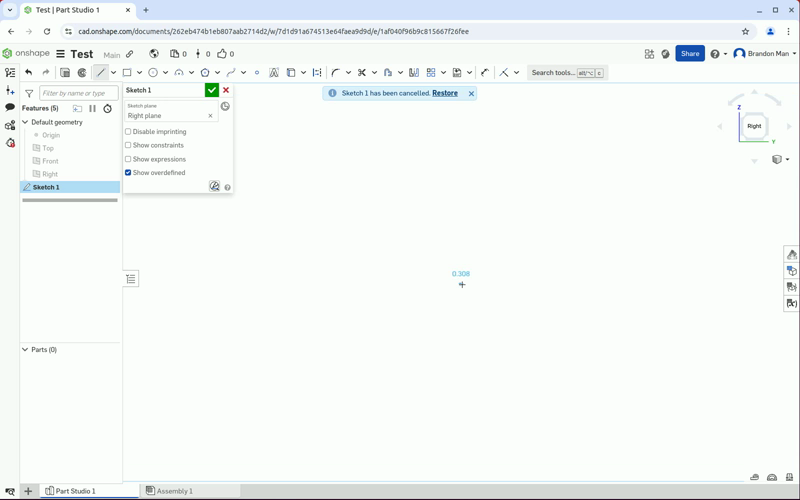
scroll(6)
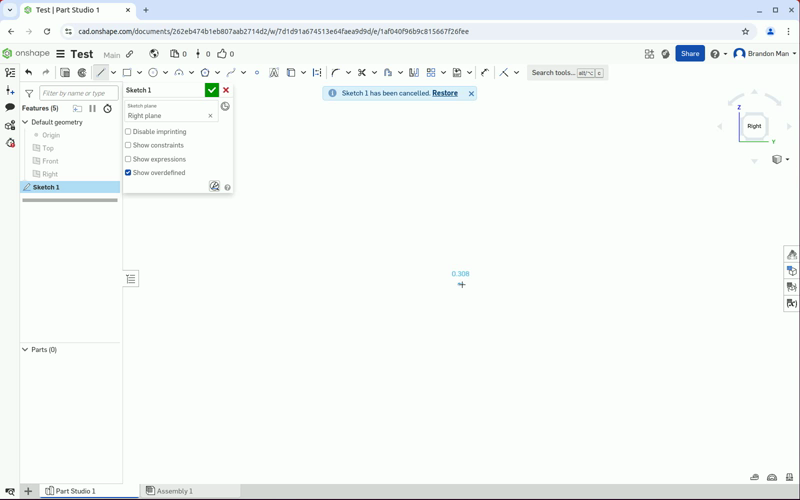
scroll(6)
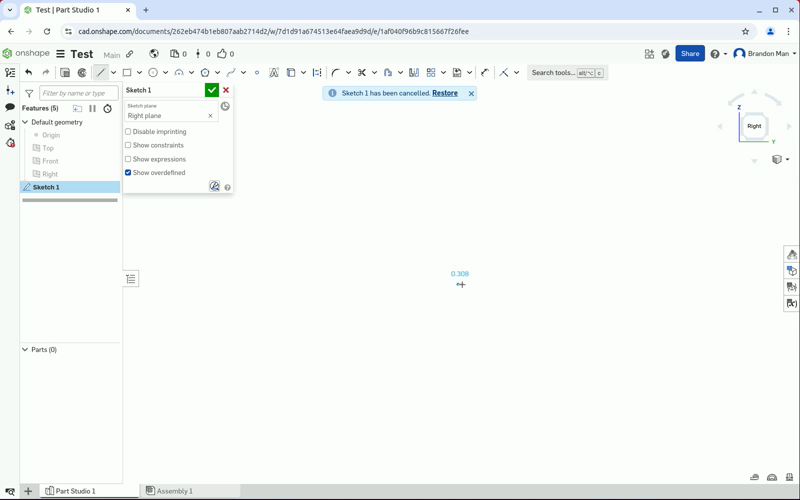
scroll(6)
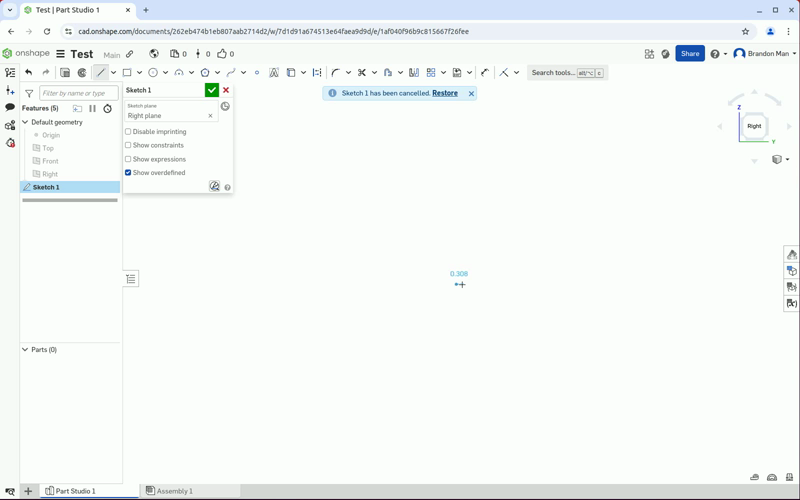
scroll(6)
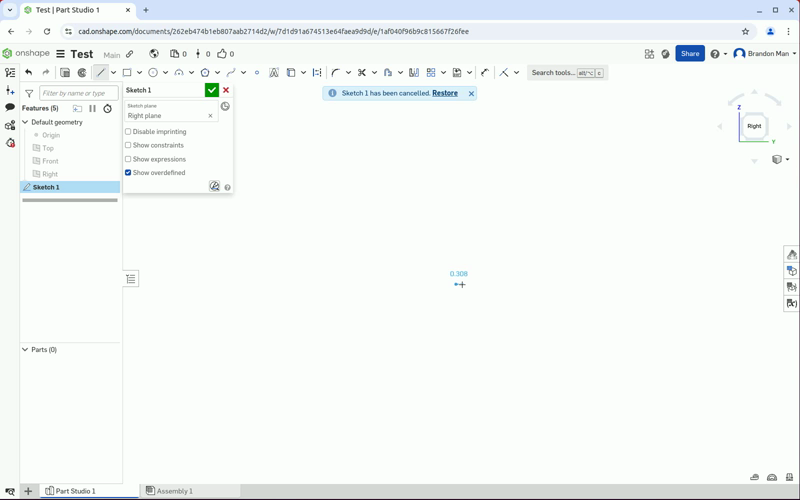
scroll(6)
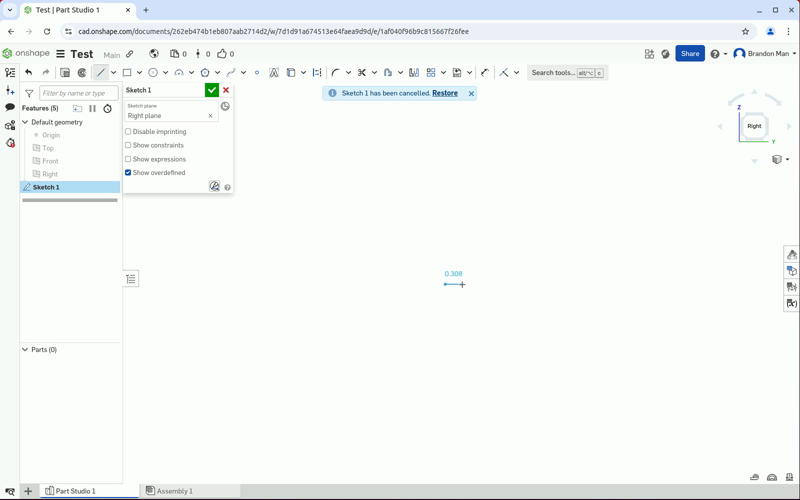
click(462, 284)
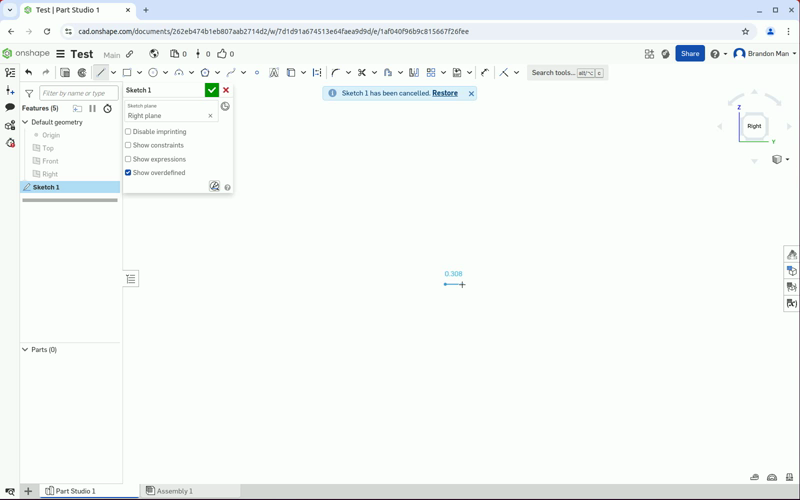
scroll(-6)
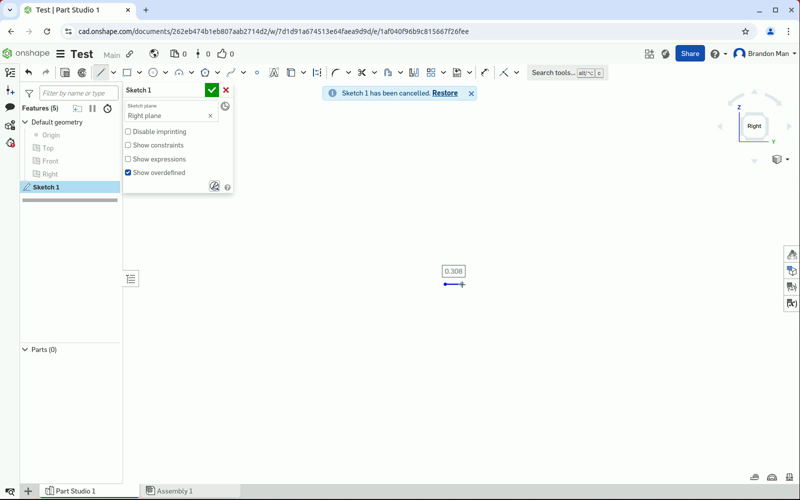
scroll(-6)
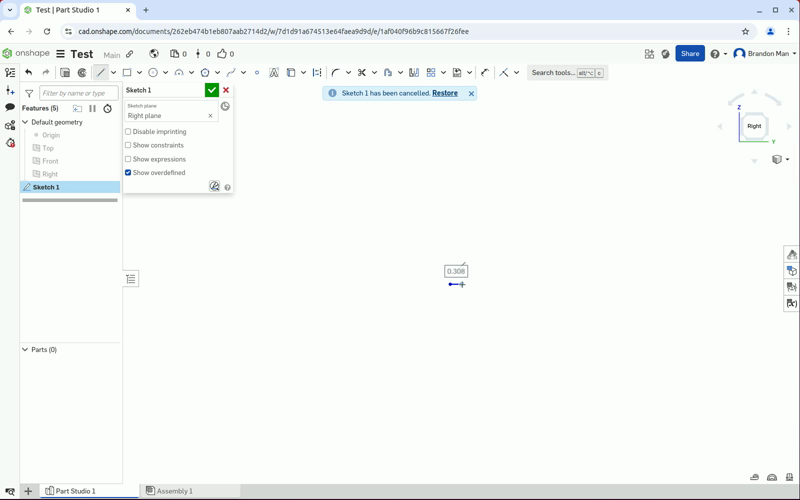
scroll(-6)
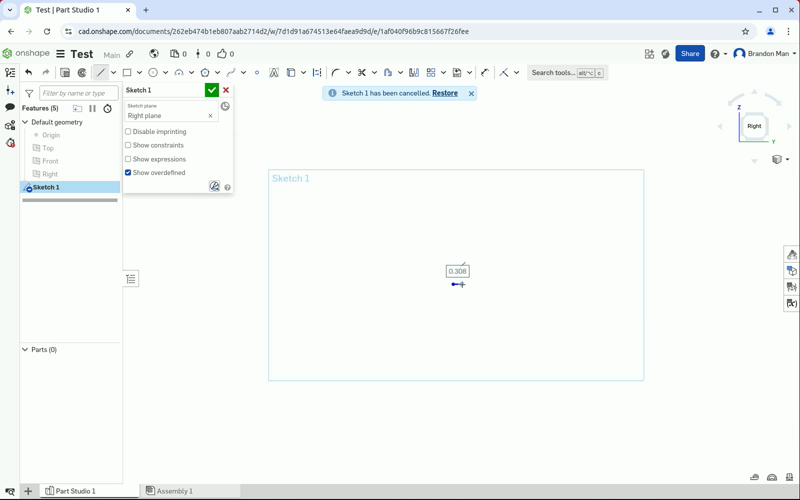
scroll(-6)
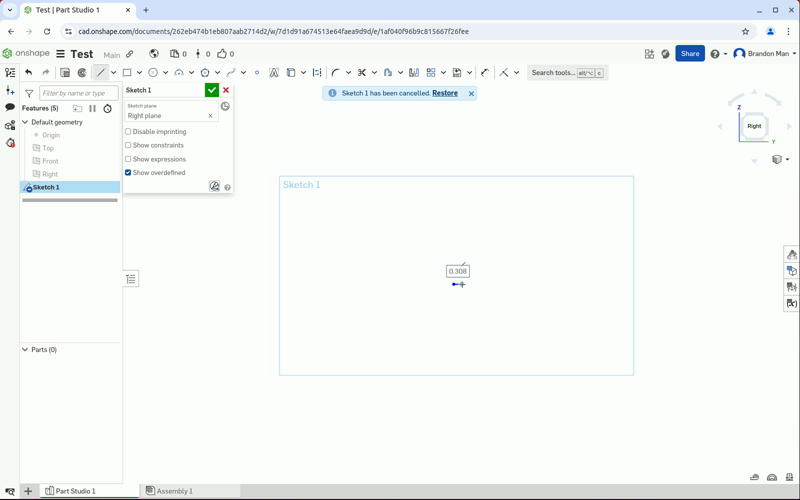
scroll(-6)
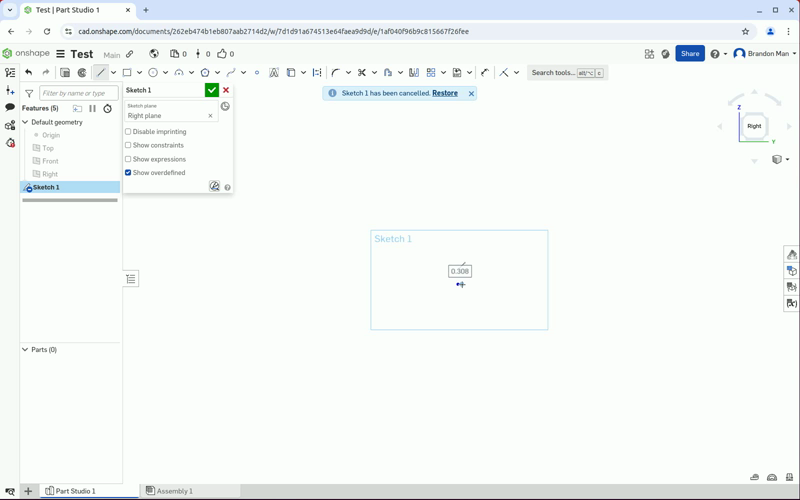
scroll(-6)
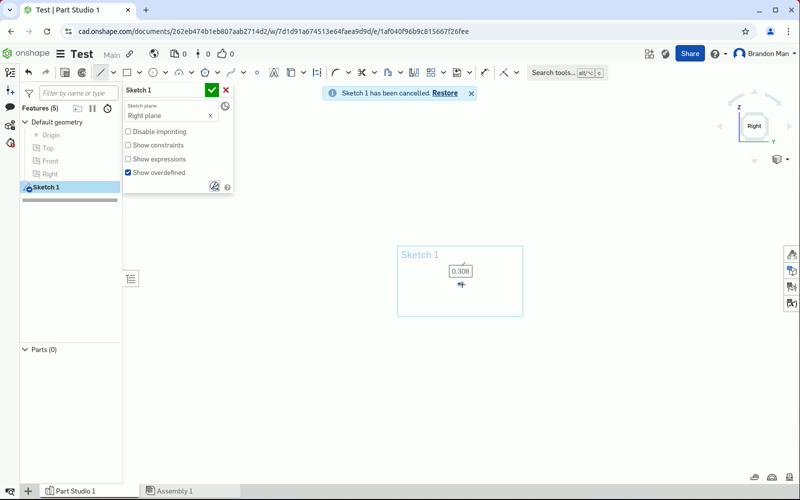
scroll(-6)
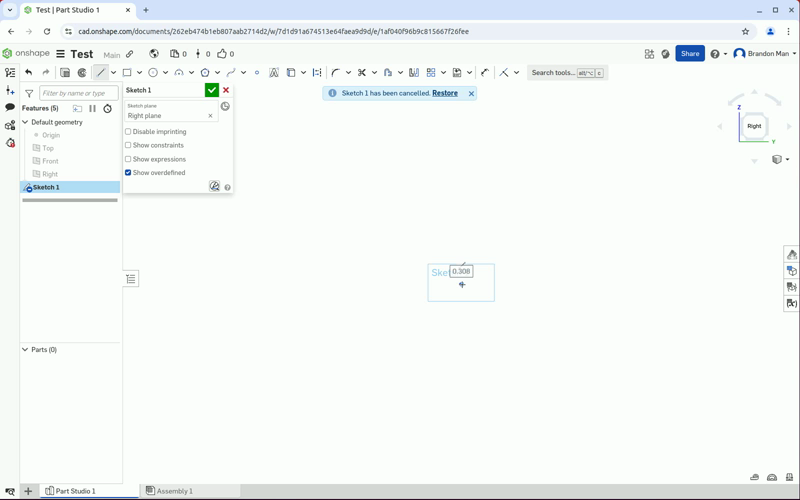
key_up(shift)
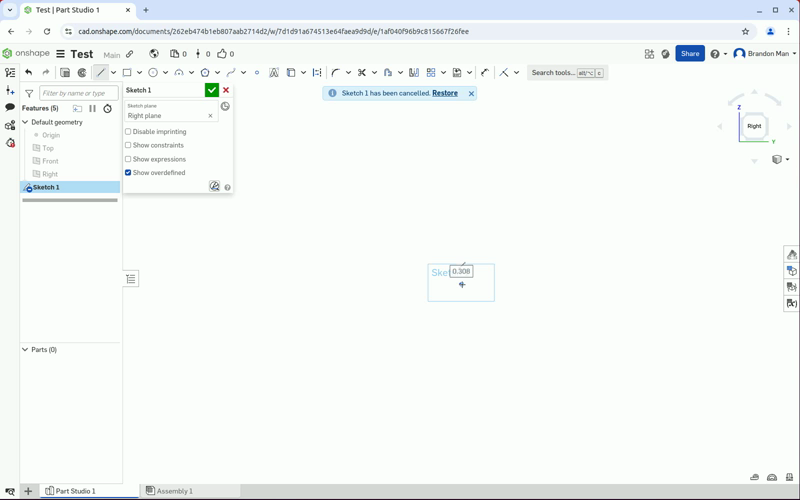
key_down(shift)
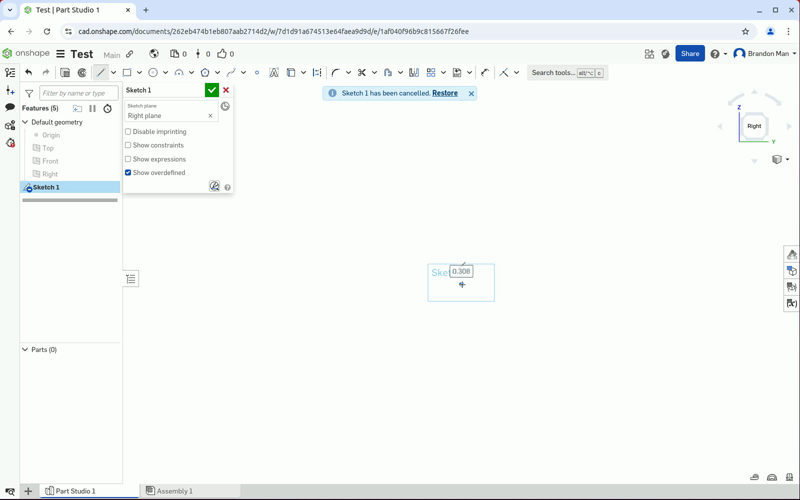
mouse_move(492, 284)
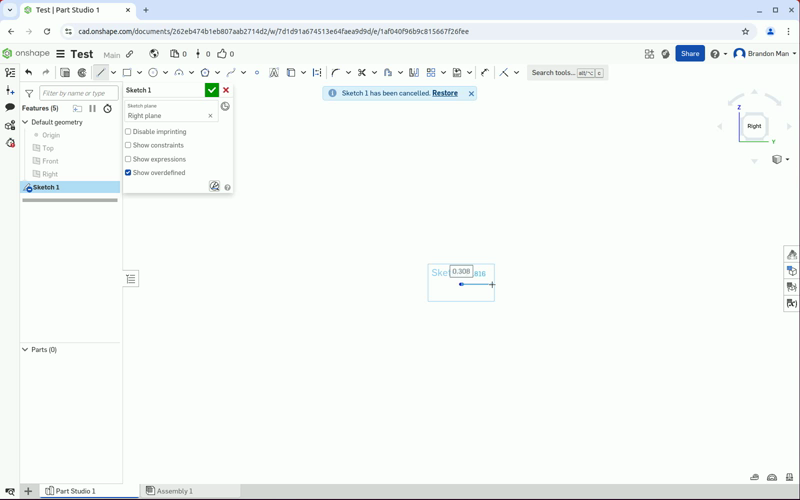
mouse_move(462, 281)
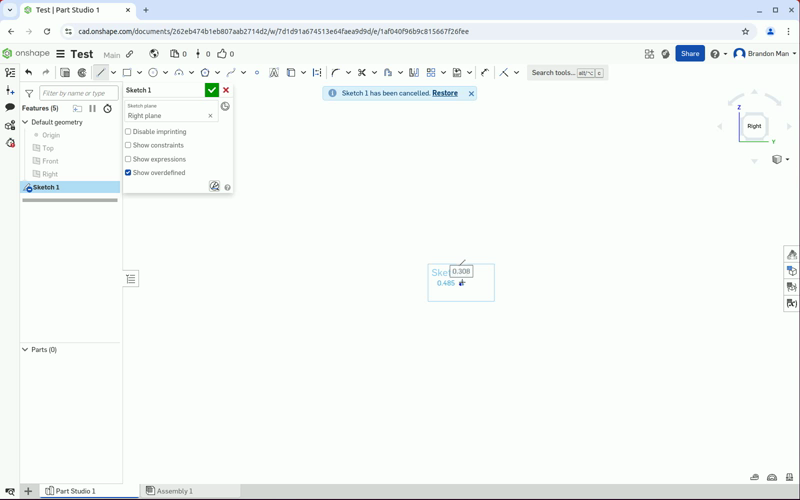
scroll(6)
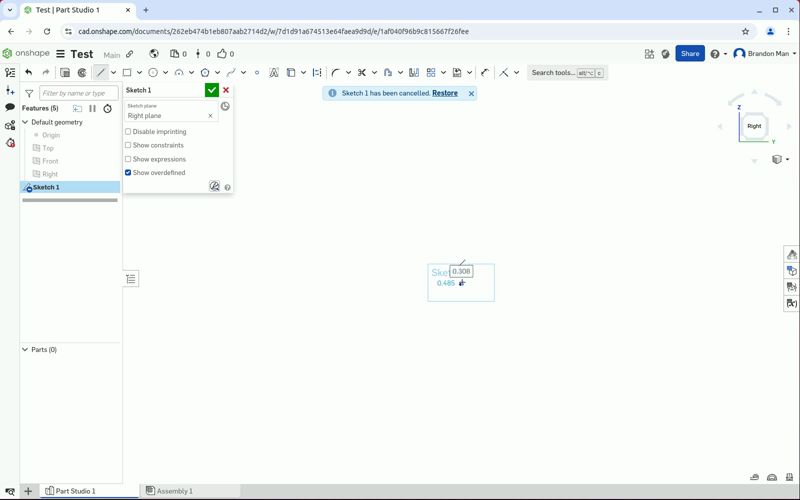
scroll(6)
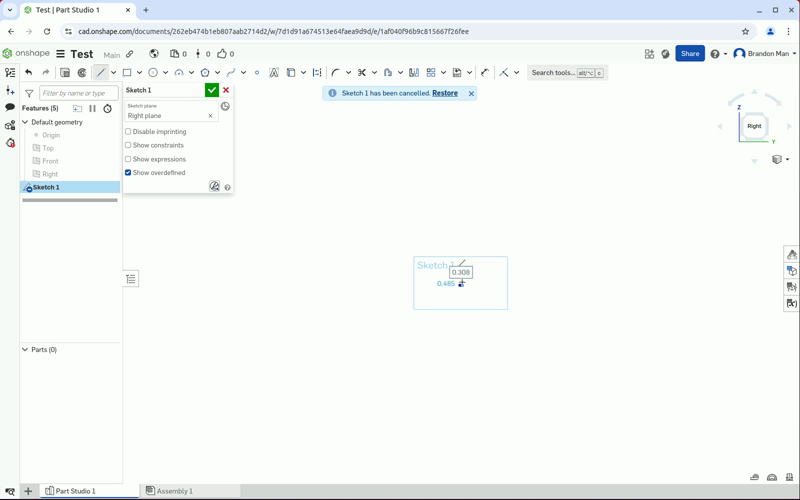
scroll(6)
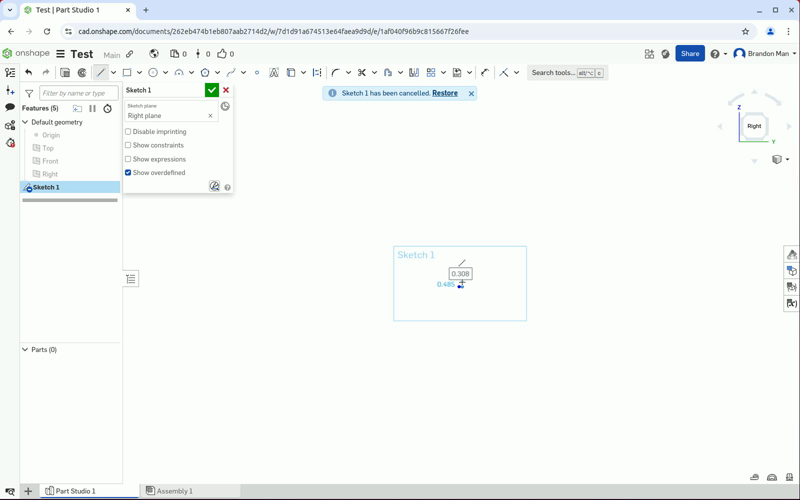
scroll(6)
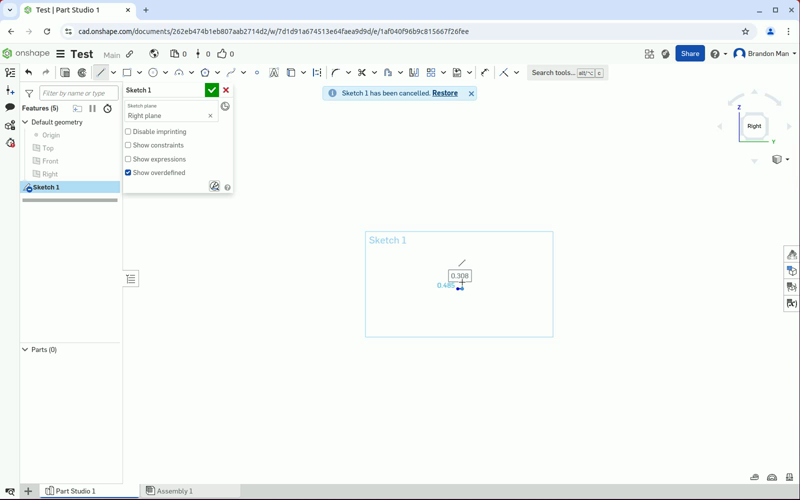
scroll(6)
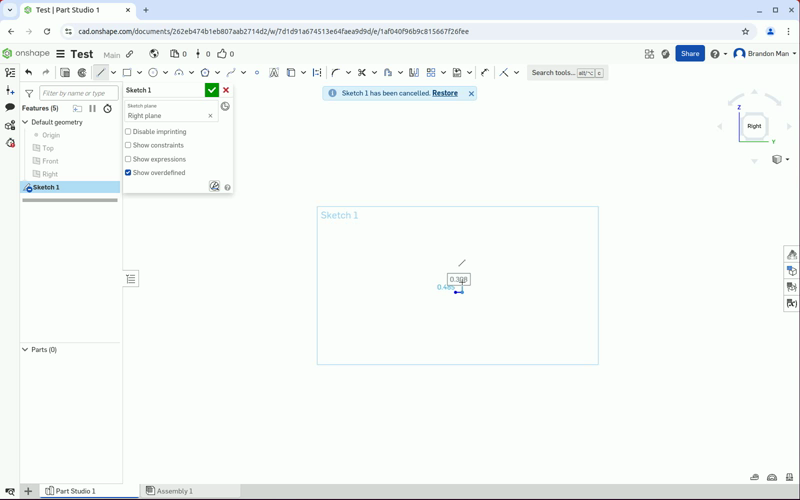
scroll(6)
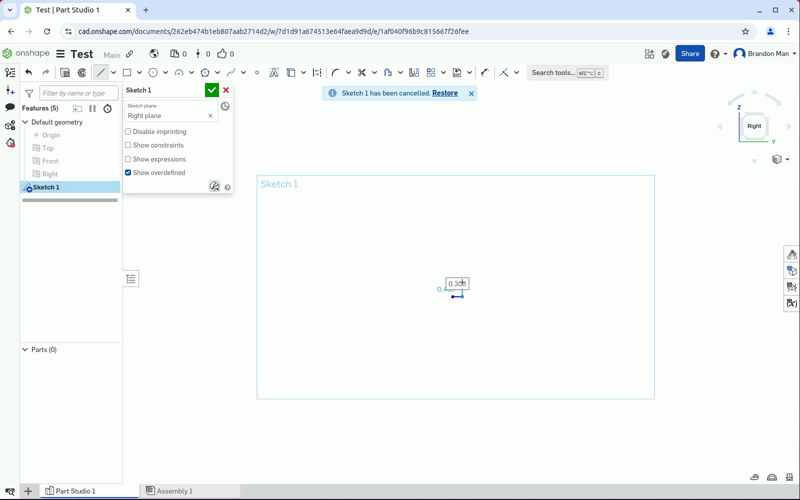
scroll(6)
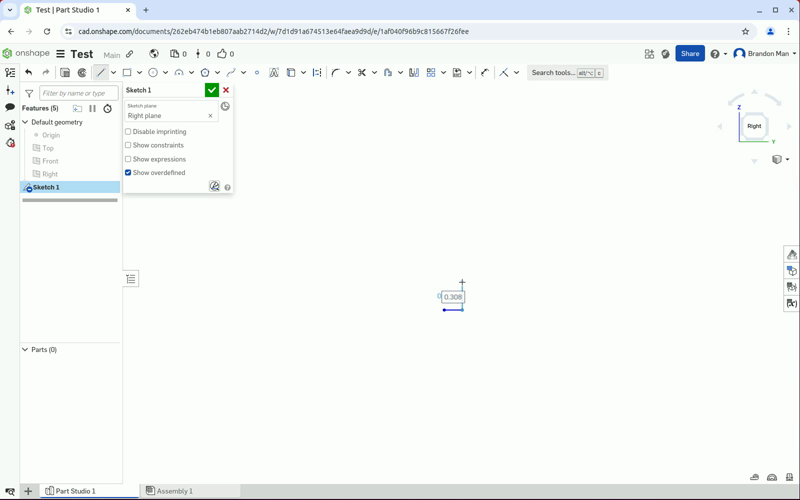
click(462, 281)
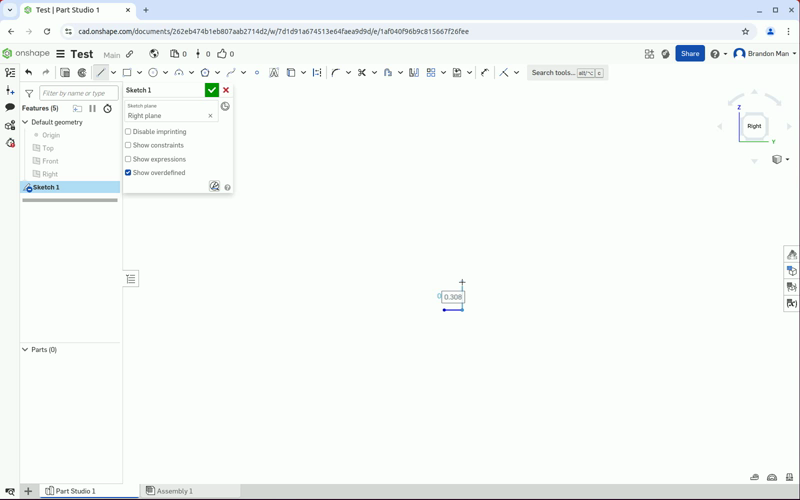
scroll(-6)
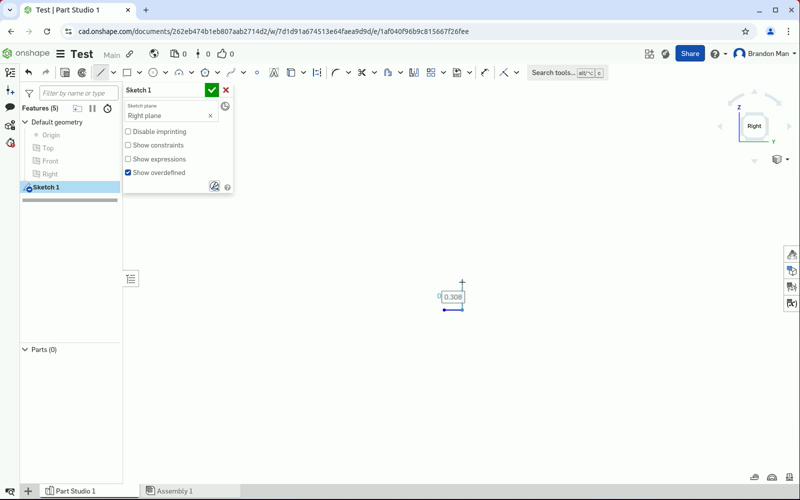
scroll(-6)
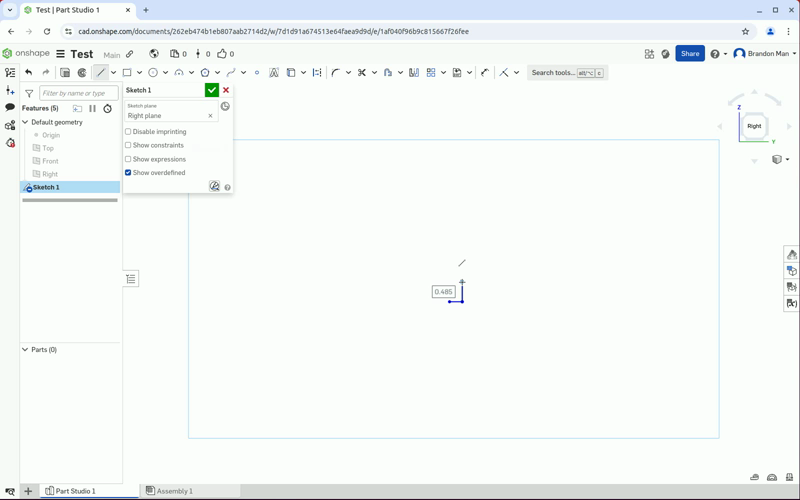
scroll(-6)
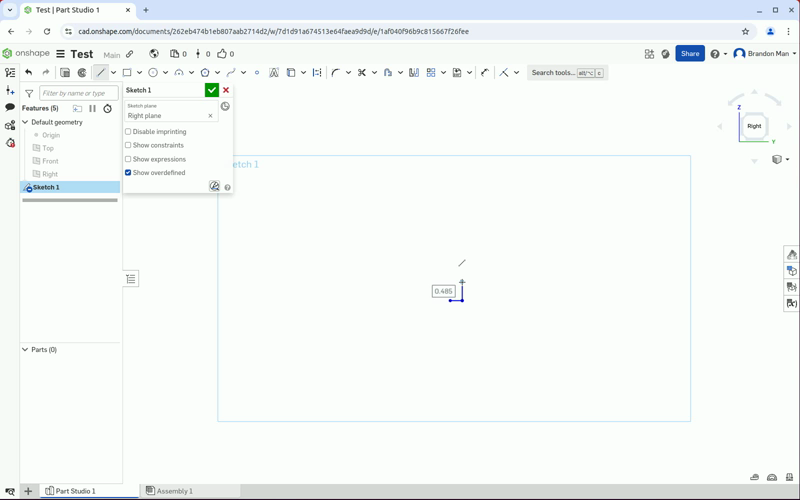
scroll(-6)
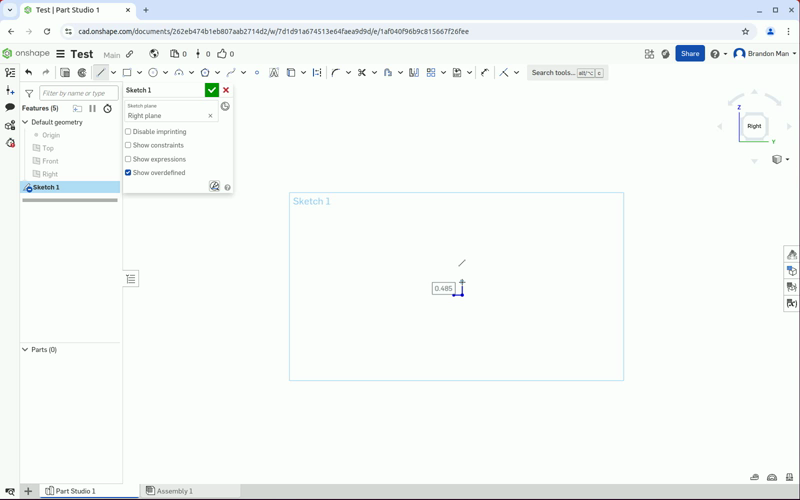
scroll(-6)
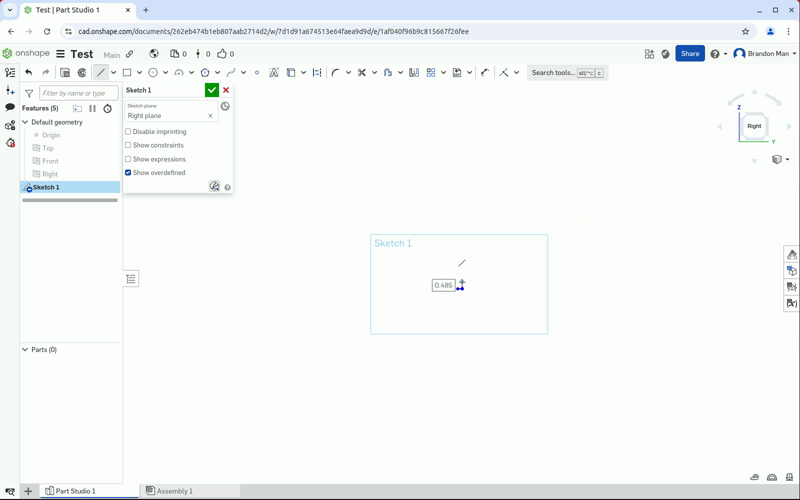
scroll(-6)
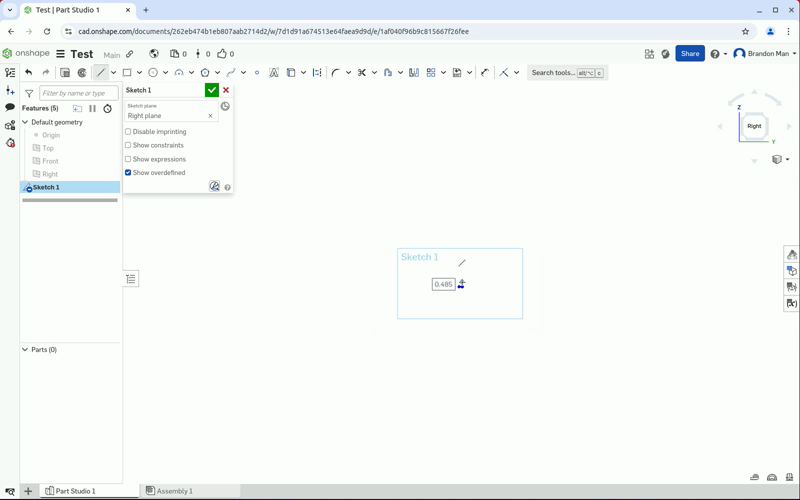
scroll(-6)
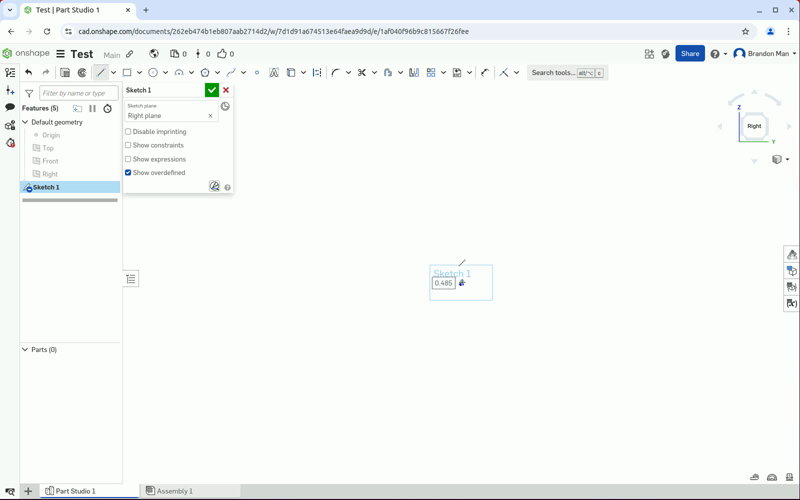
key_up(shift)
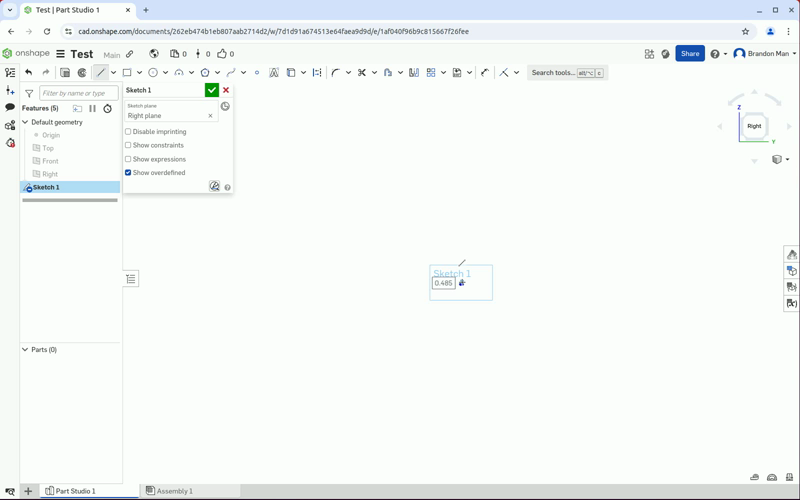
key_down(shift)
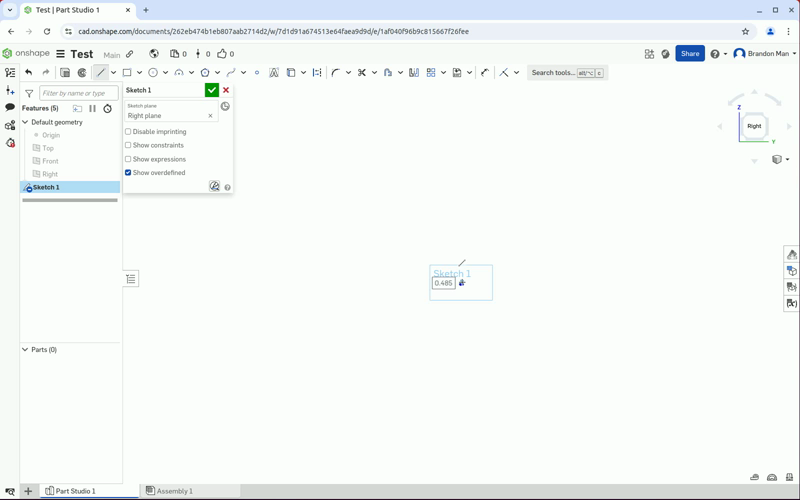
mouse_move(492, 281)
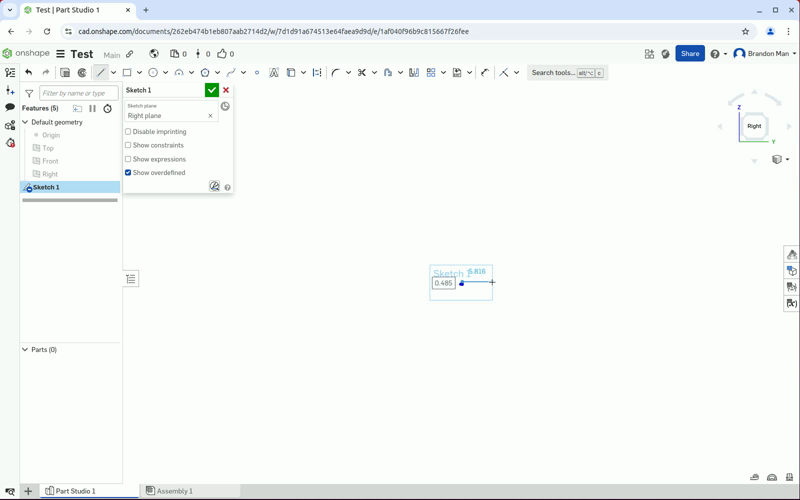
mouse_move(460, 281)
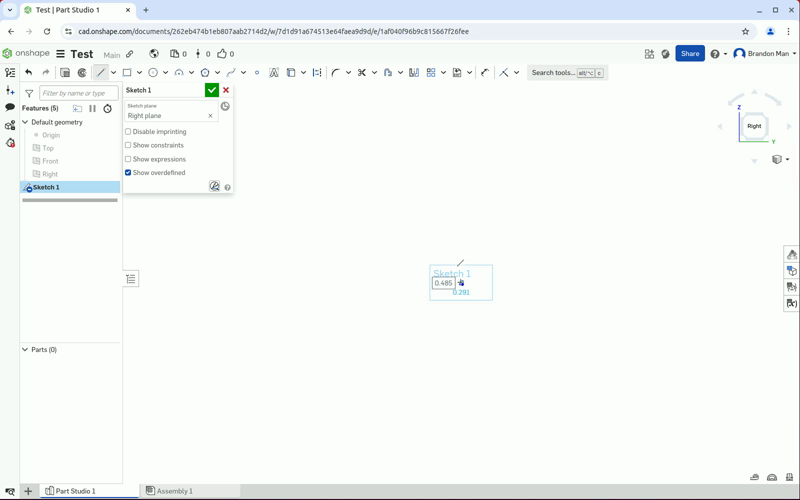
scroll(6)
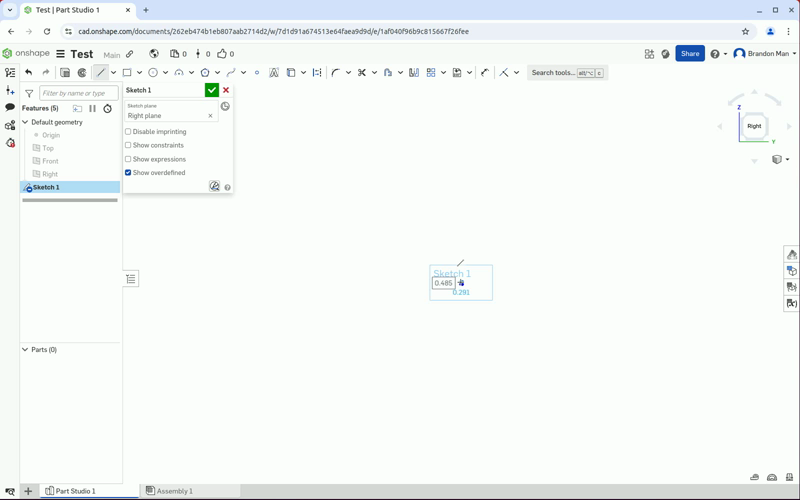
scroll(6)
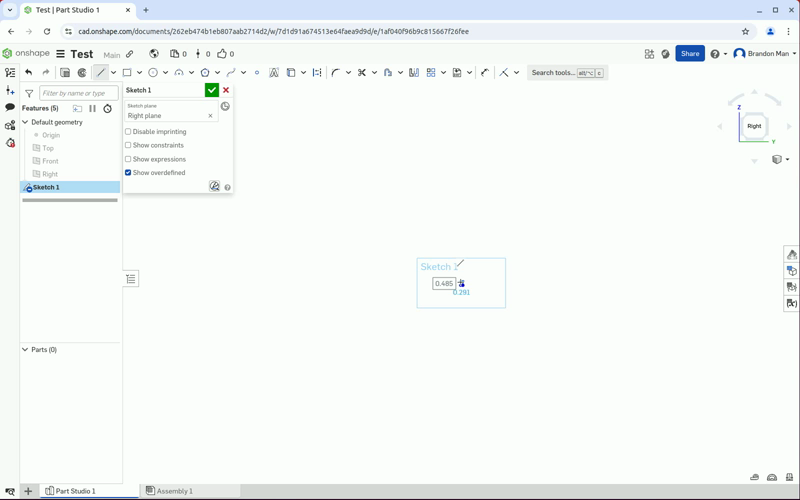
scroll(6)
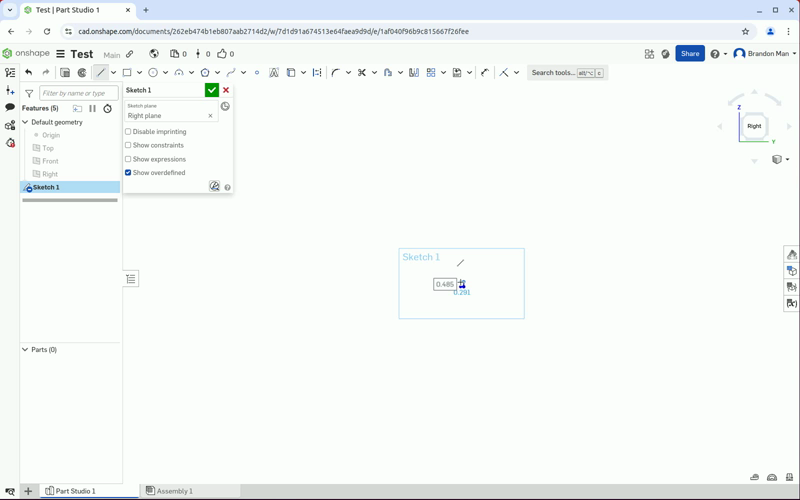
scroll(6)
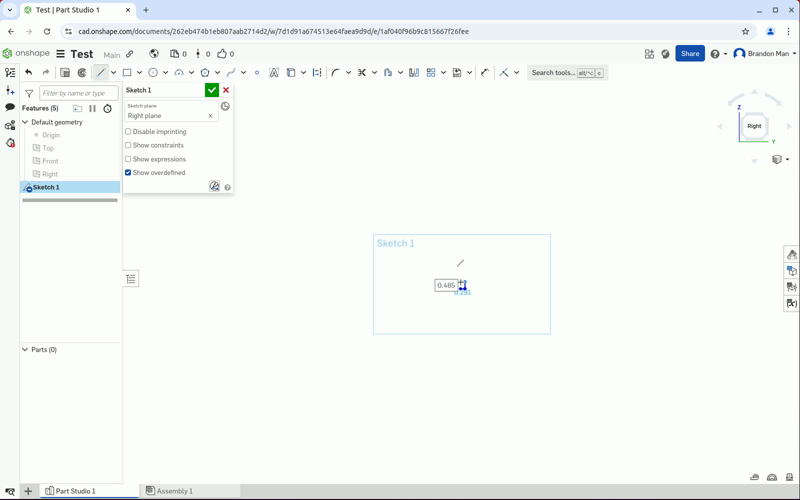
scroll(6)
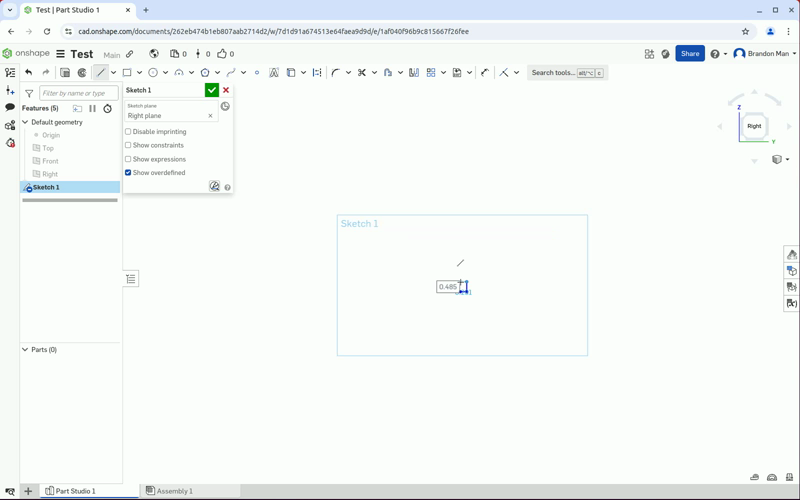
scroll(6)
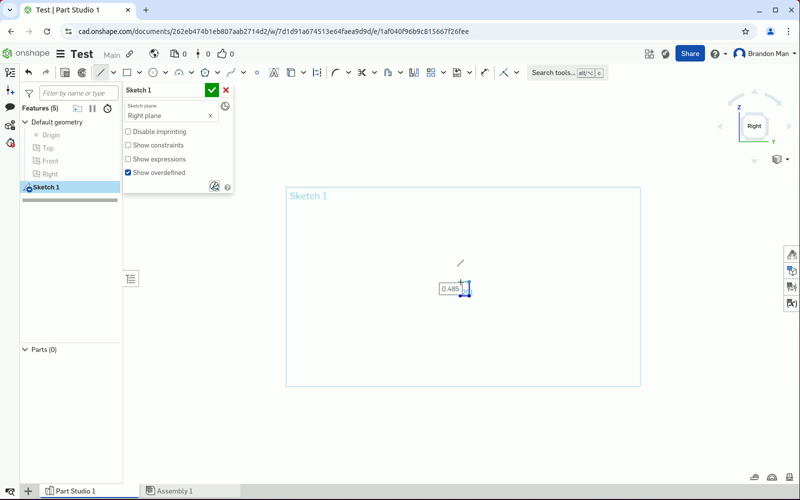
scroll(6)
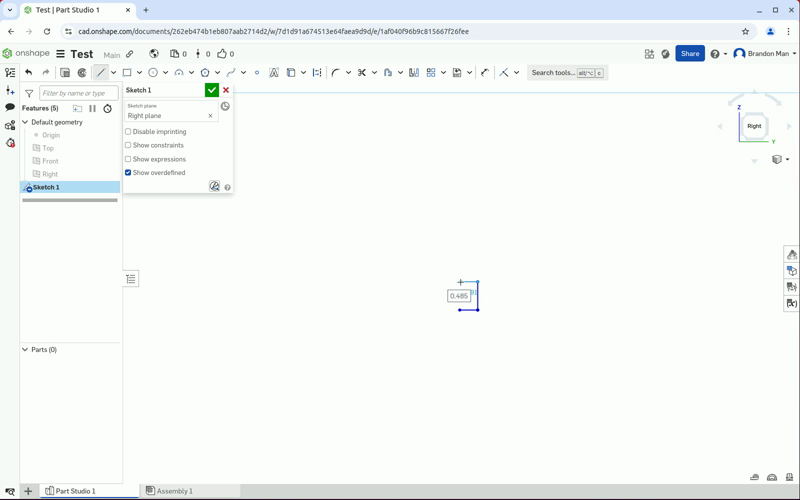
click(460, 281)
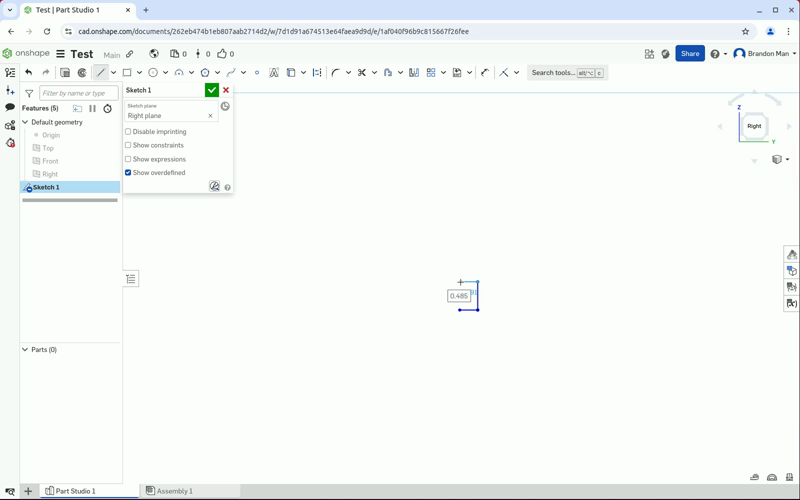
scroll(-6)
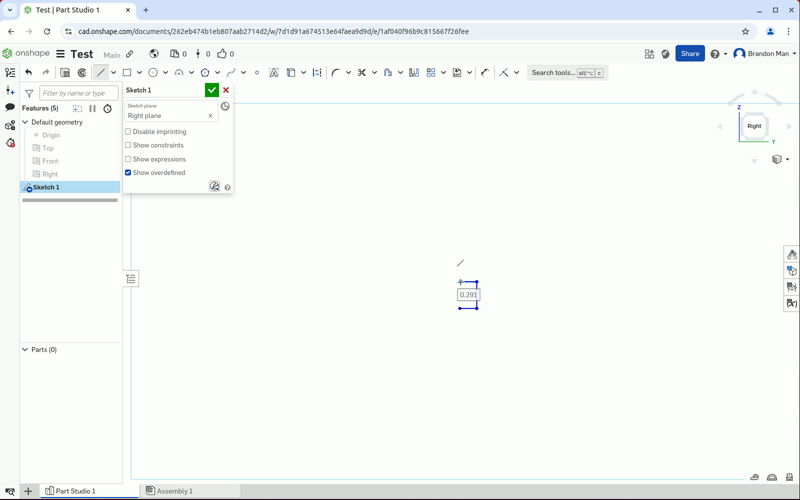
scroll(-6)
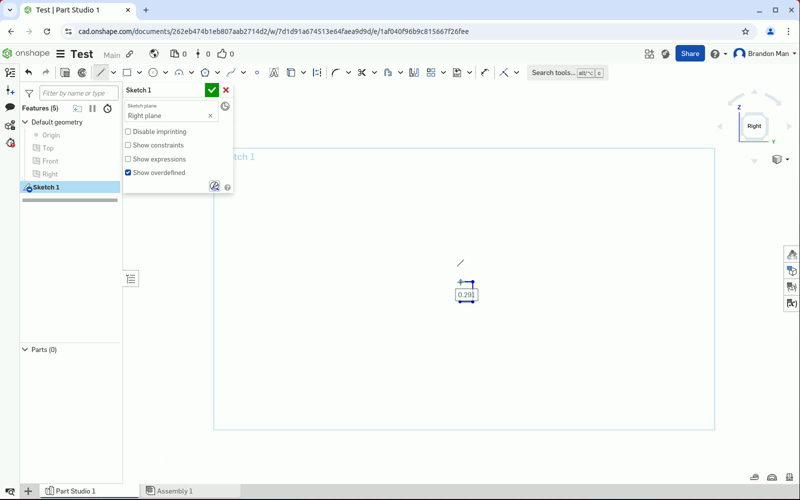
scroll(-6)
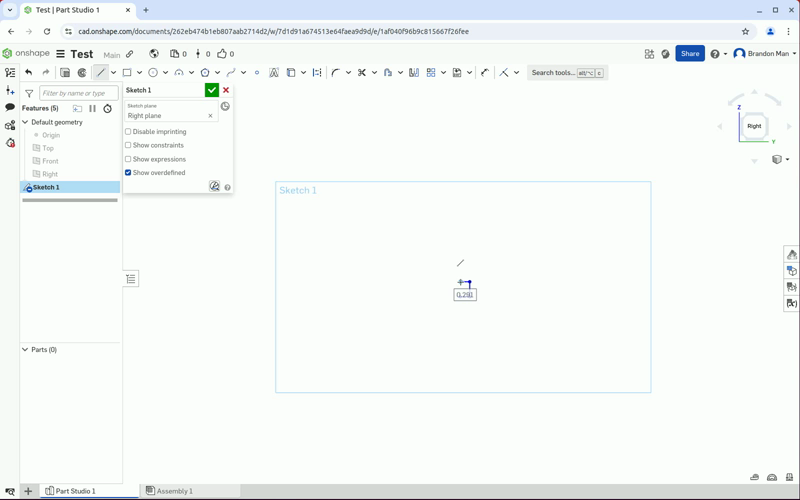
scroll(-6)
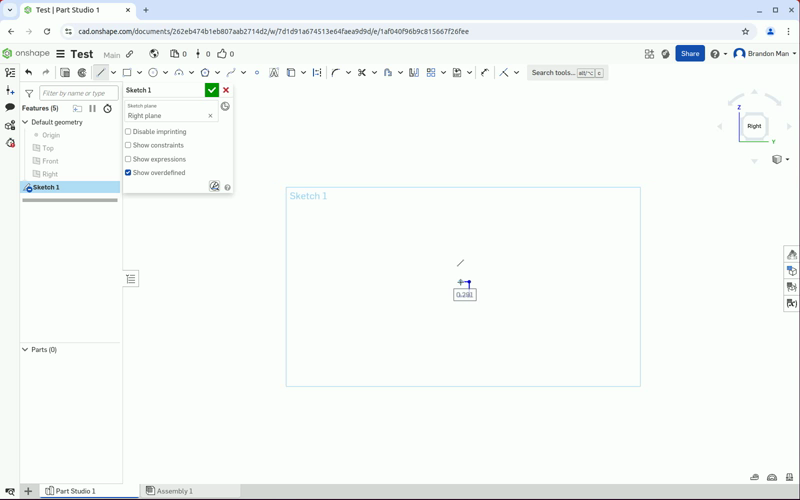
scroll(-6)
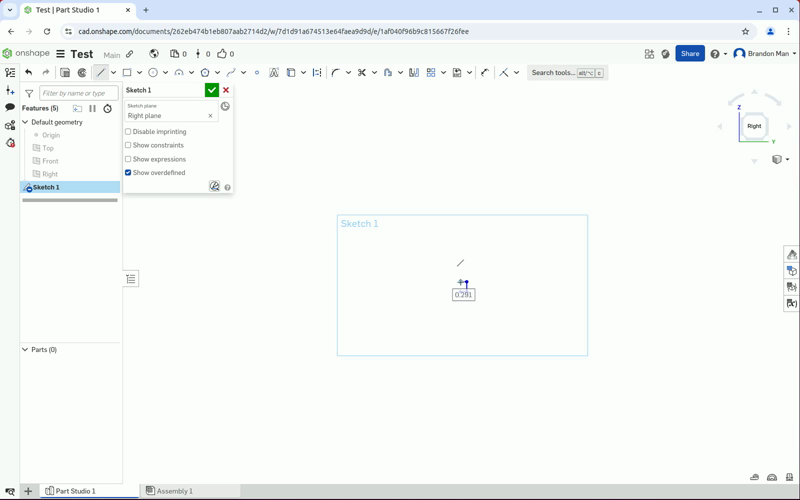
scroll(-6)
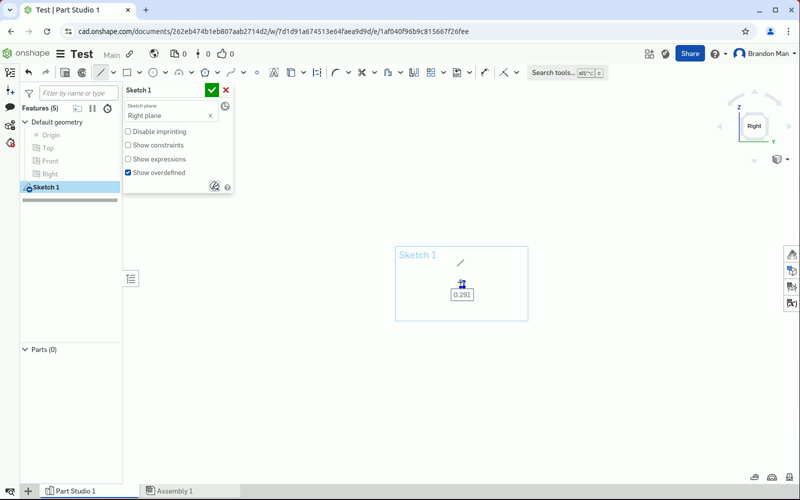
scroll(-6)
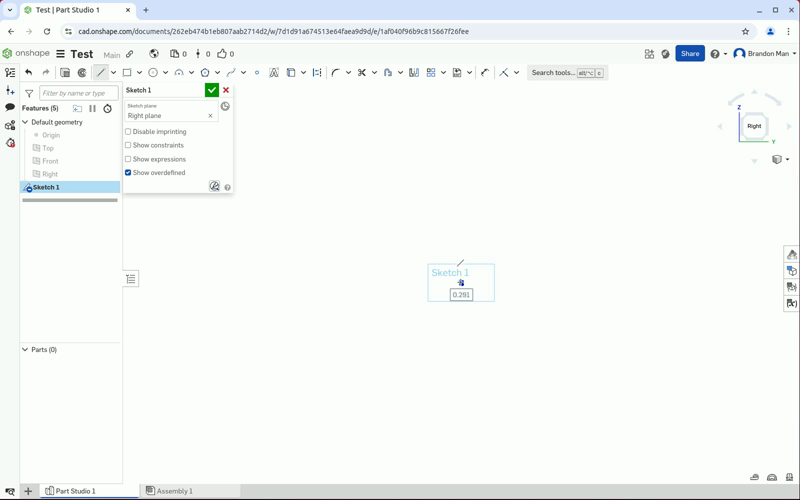
key_up(shift)
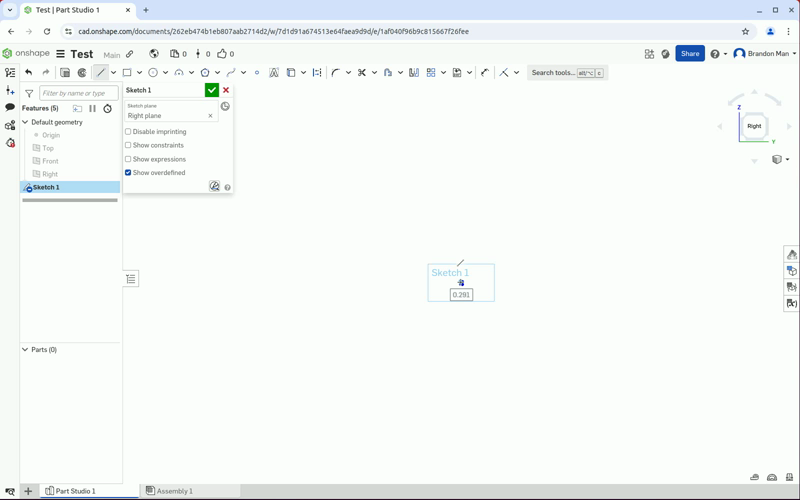
mouse_move(490, 281)
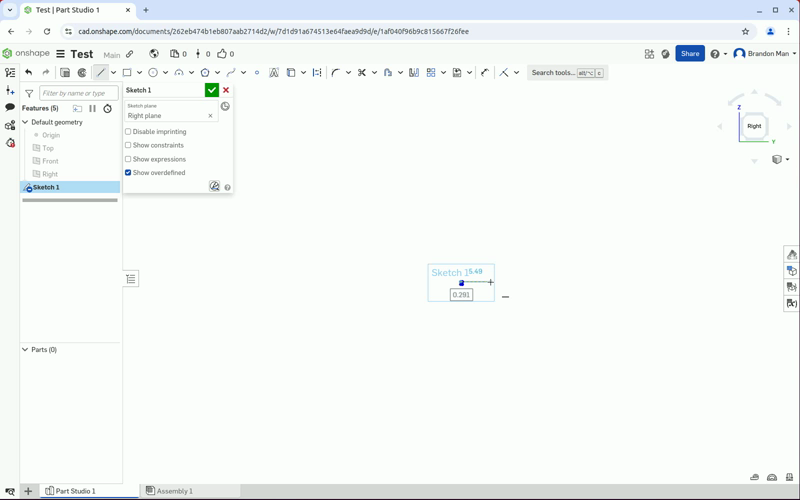
key_down(shift)
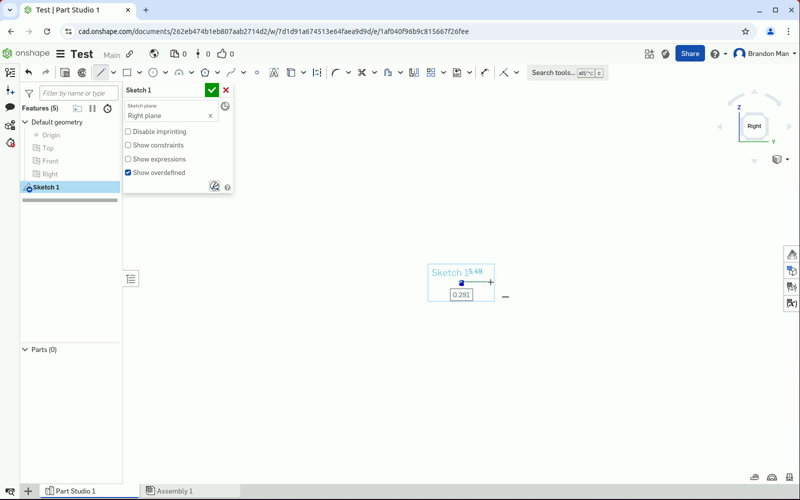
mouse_move(460, 284)
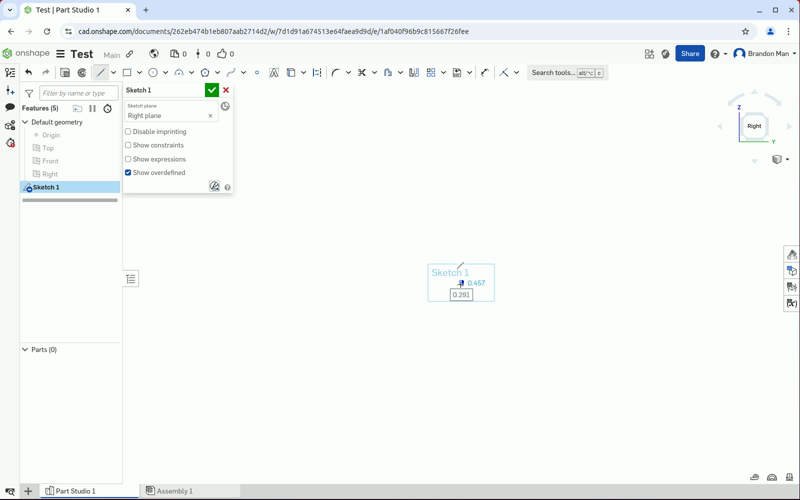
scroll(6)
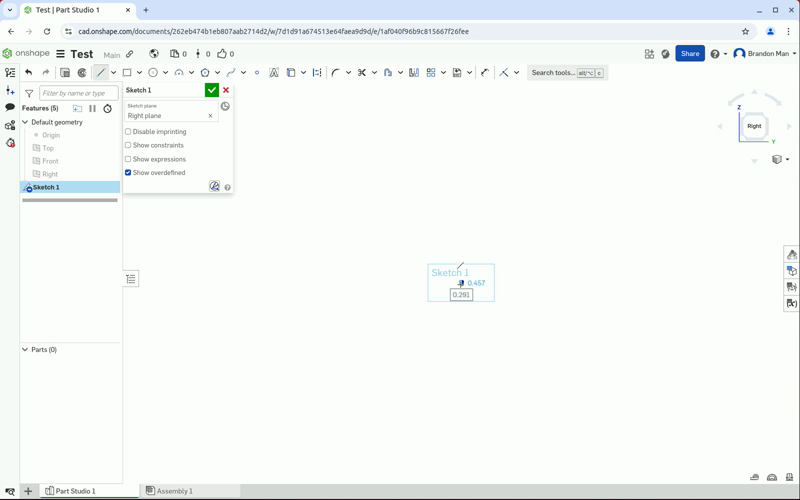
scroll(6)
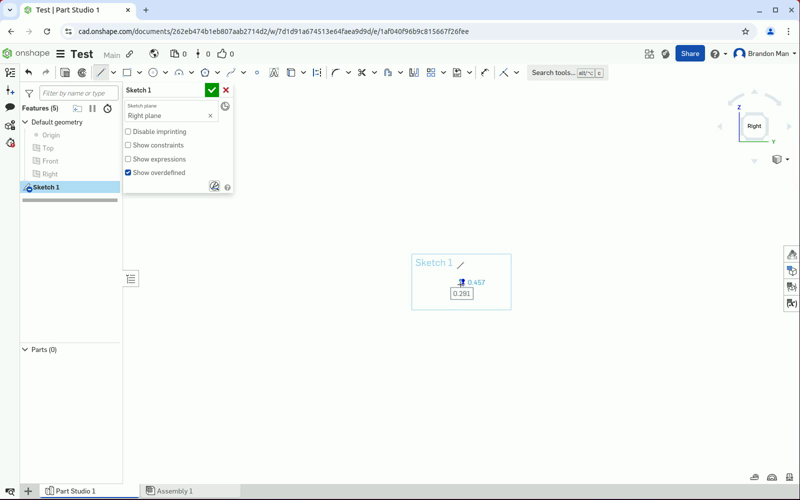
scroll(6)
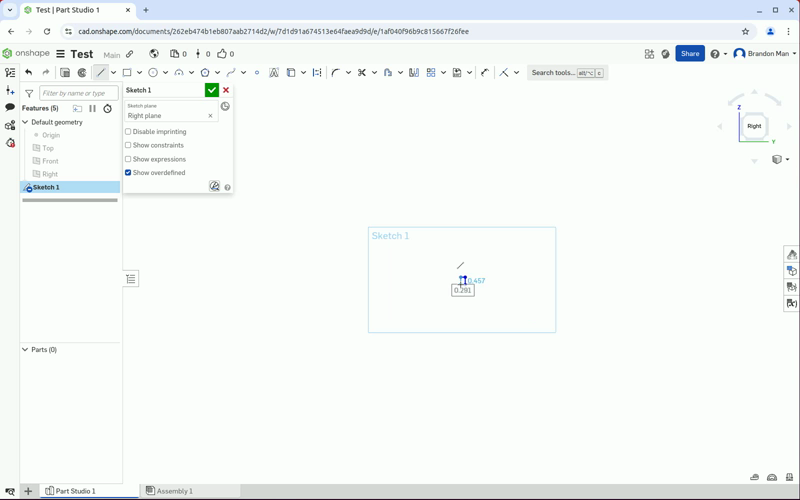
scroll(6)
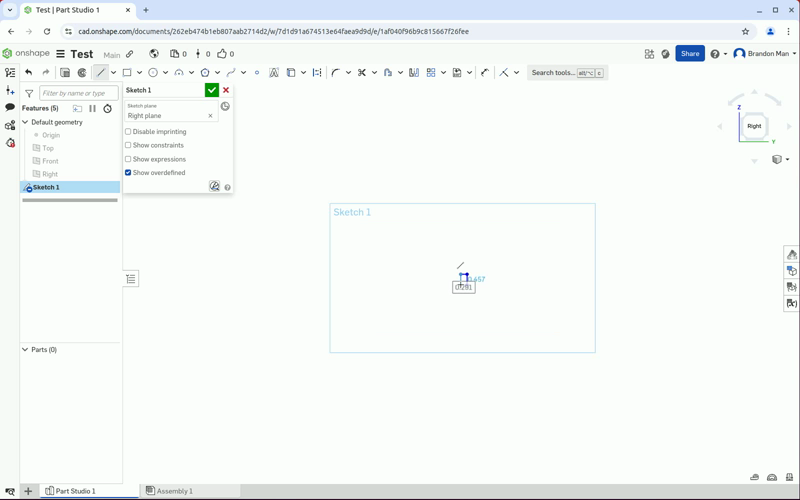
scroll(6)
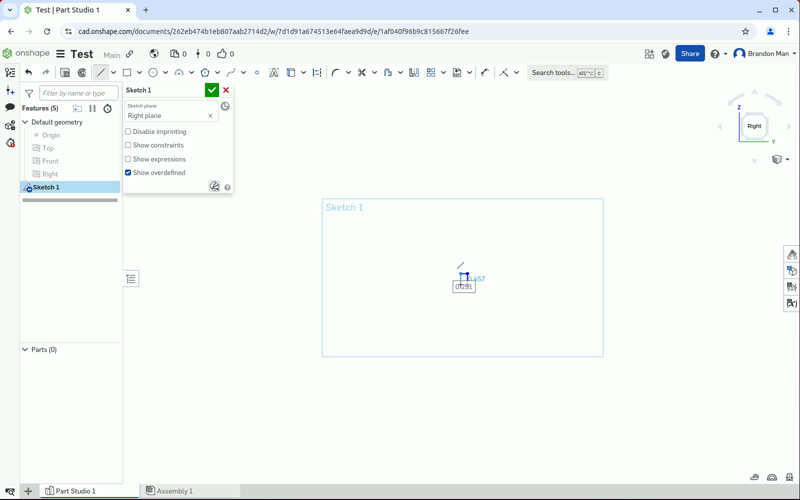
scroll(6)
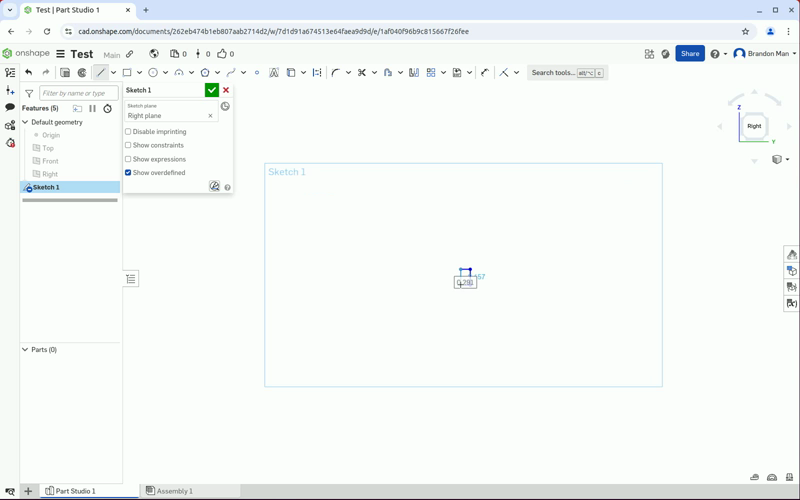
scroll(6)
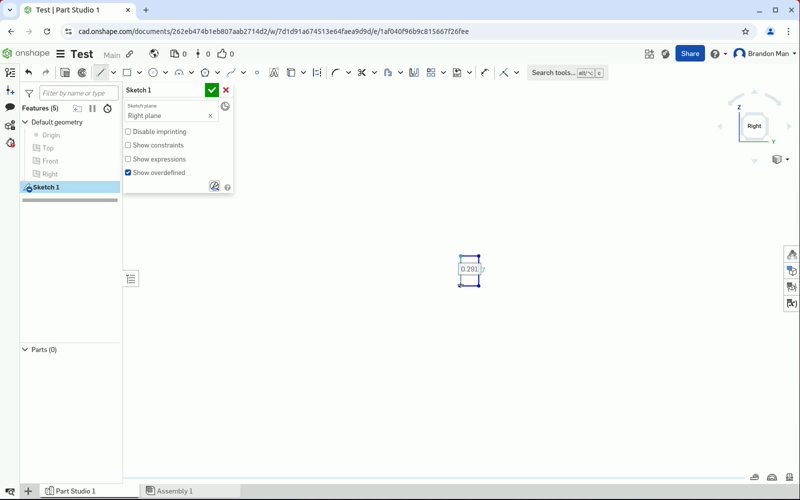
key_up(shift)
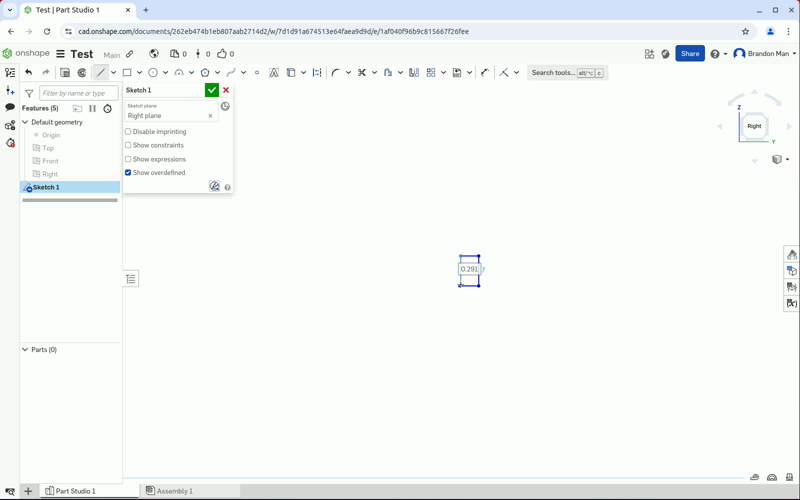
click(460, 284)
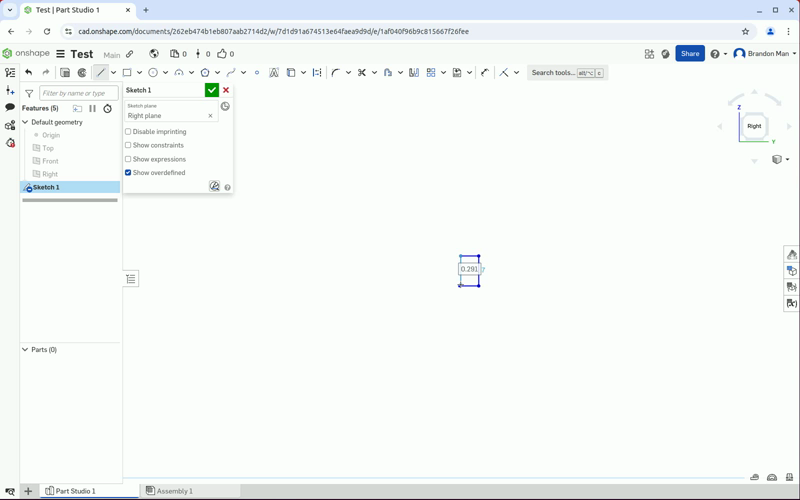
scroll(-6)
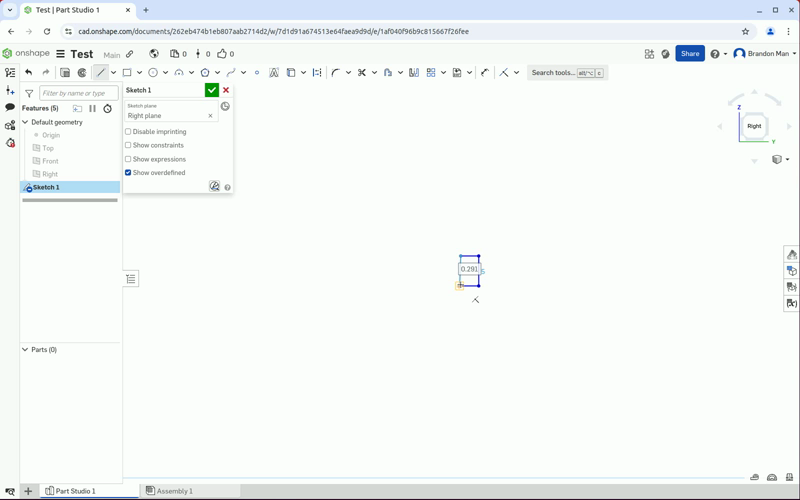
scroll(-6)
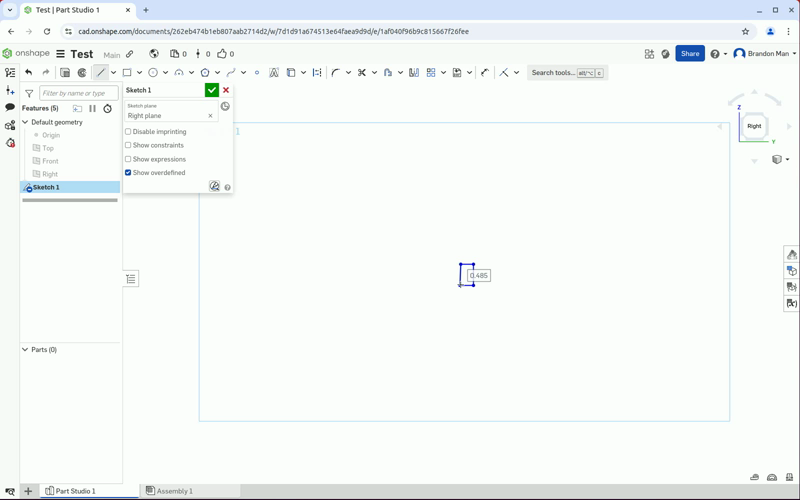
scroll(-6)
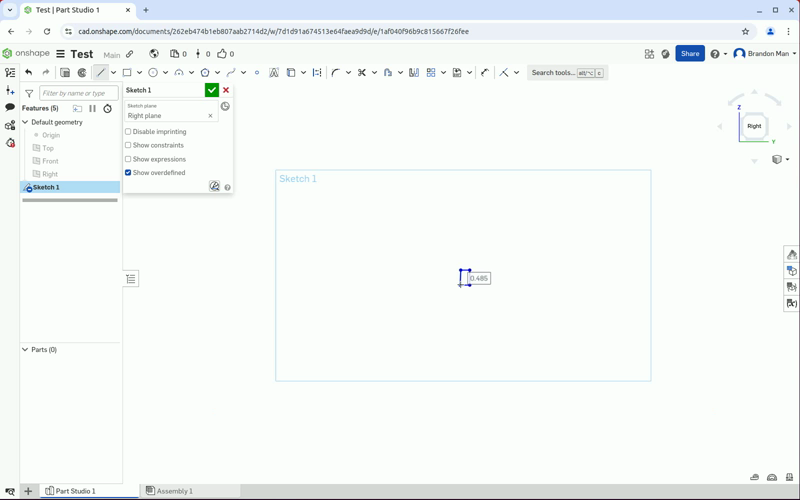
scroll(-6)
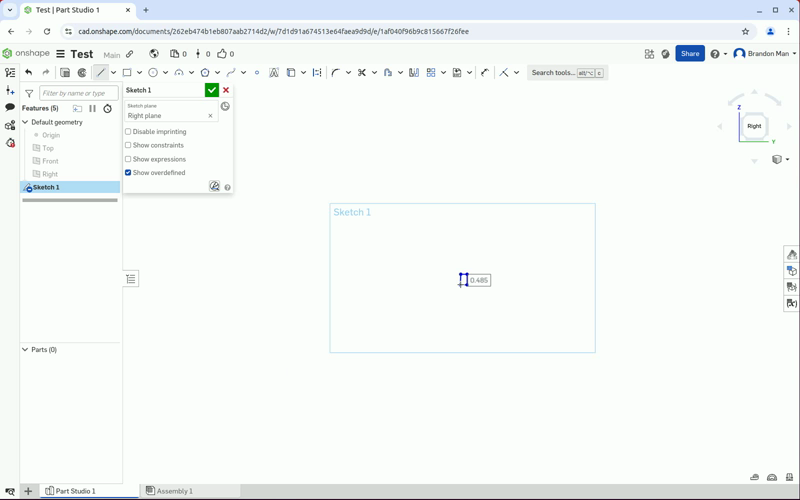
scroll(-6)
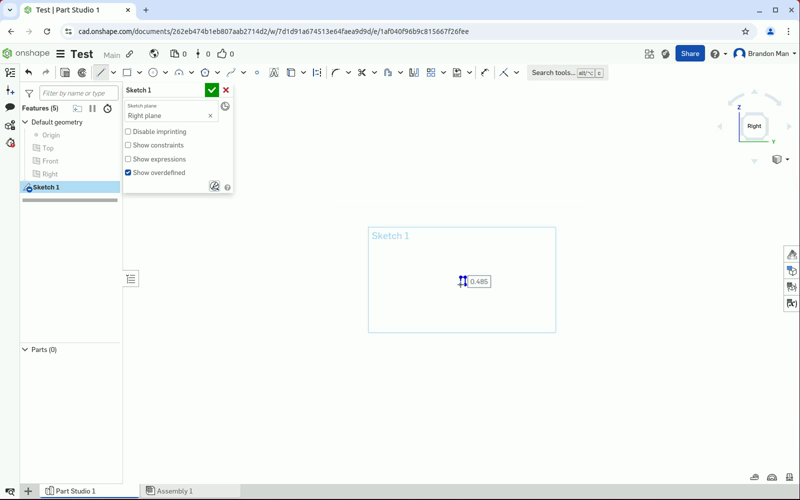
scroll(-6)
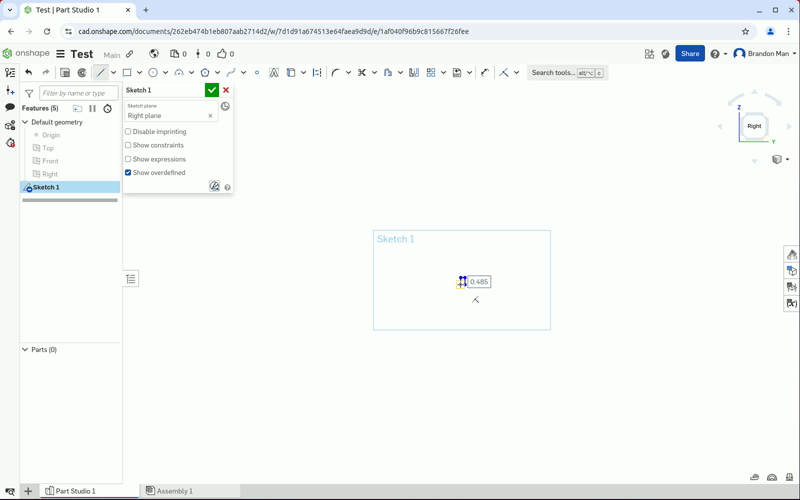
scroll(-6)
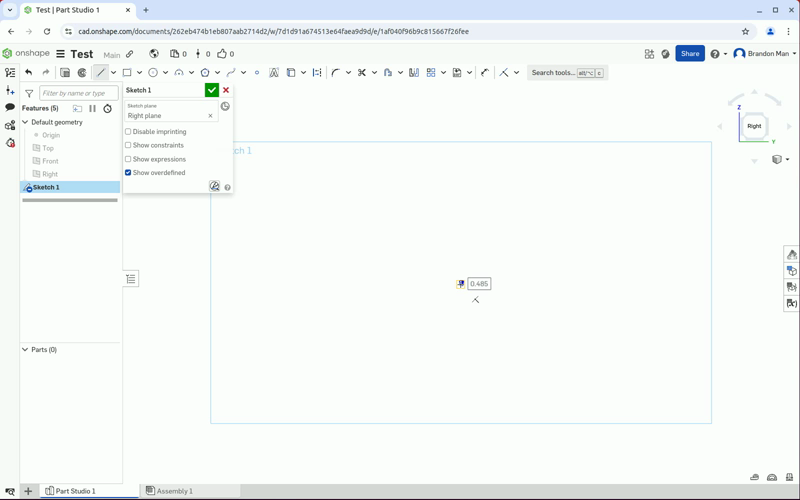
key(esc)
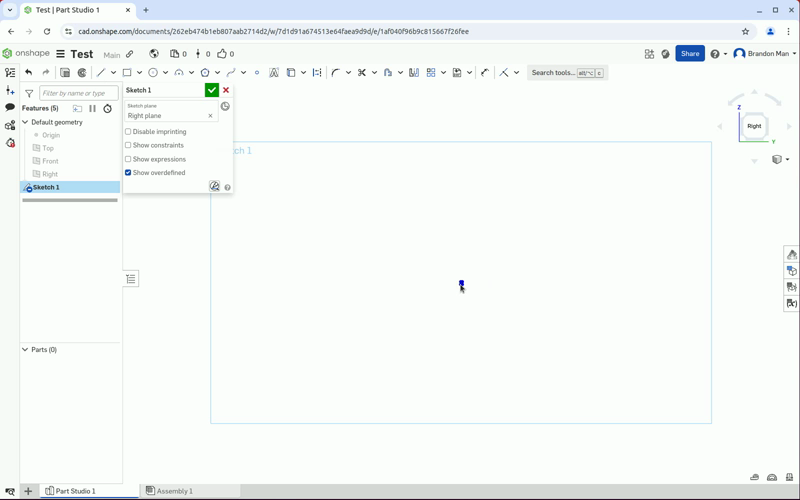
mouse_move(461, 282)
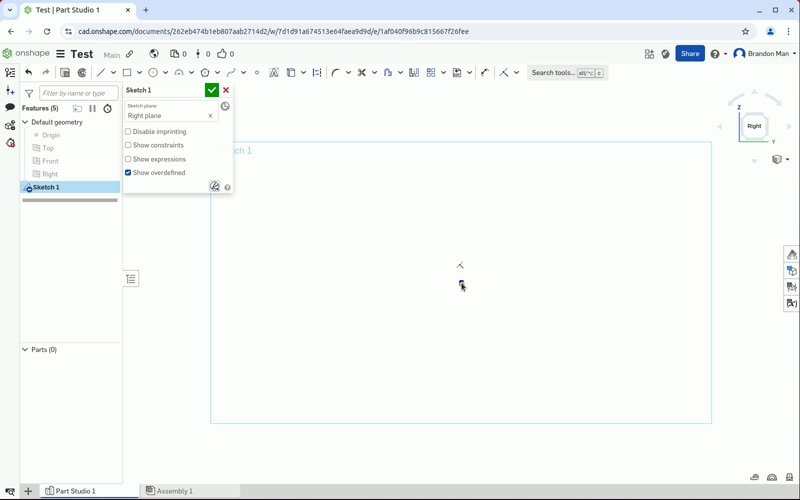
scroll(6)
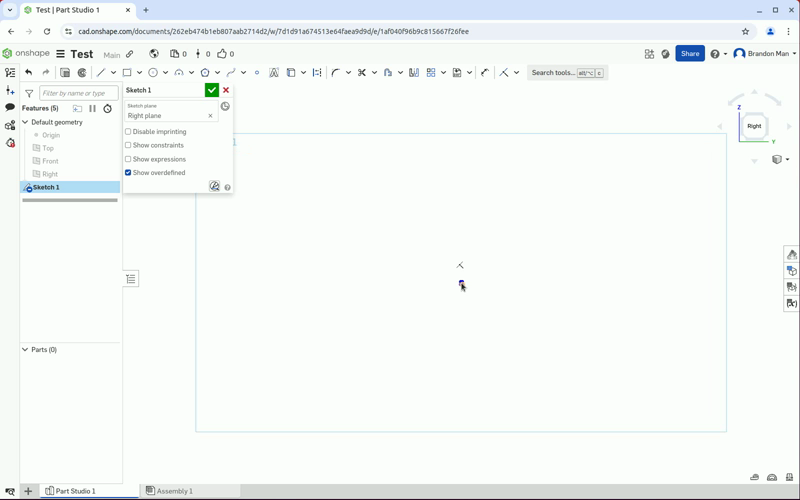
scroll(6)
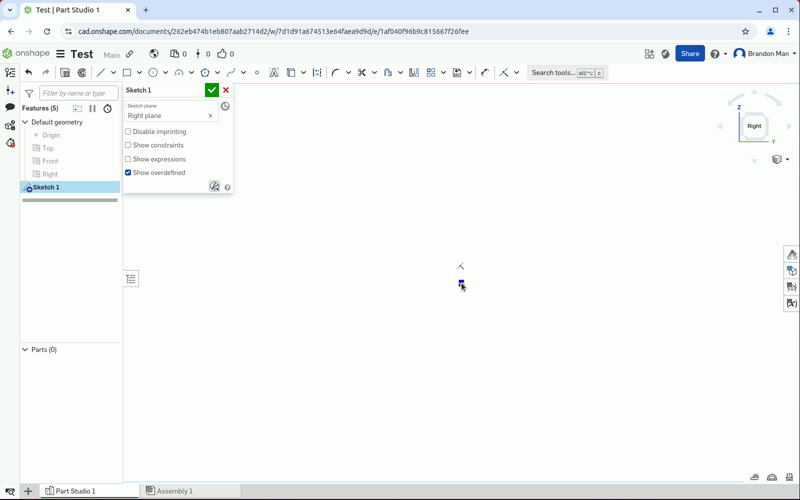
scroll(6)
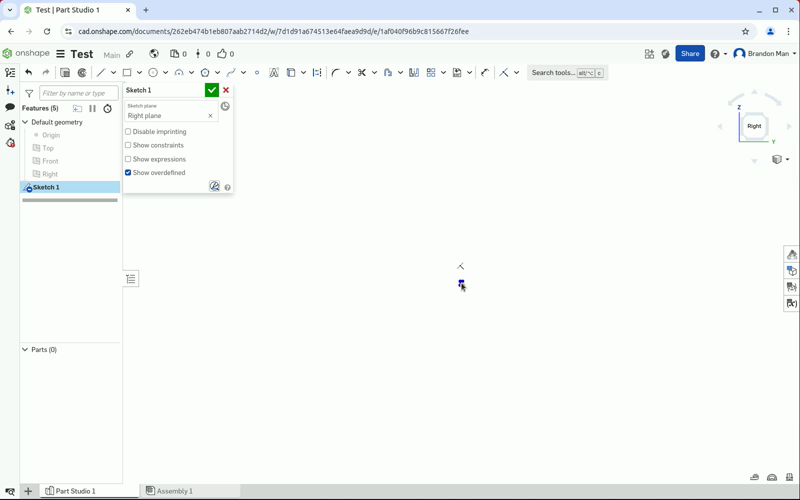
scroll(6)
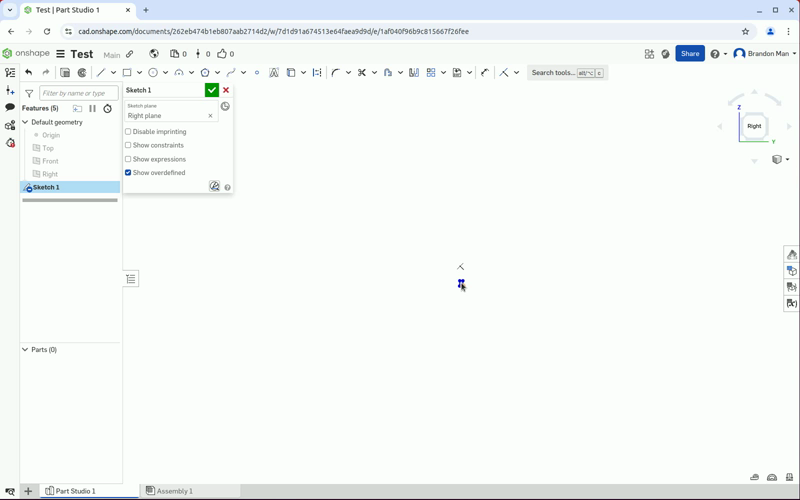
scroll(6)
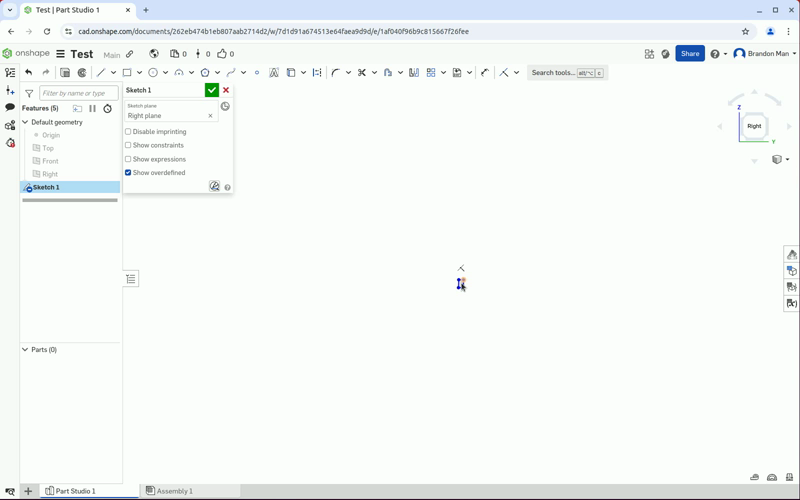
scroll(6)
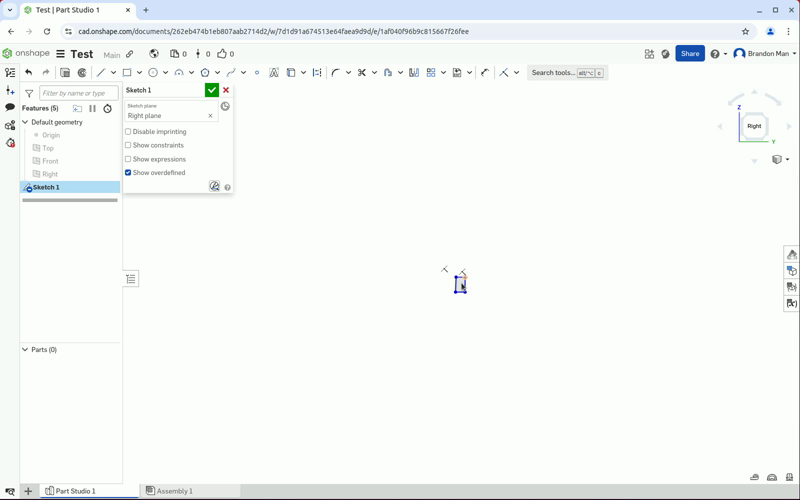
scroll(6)
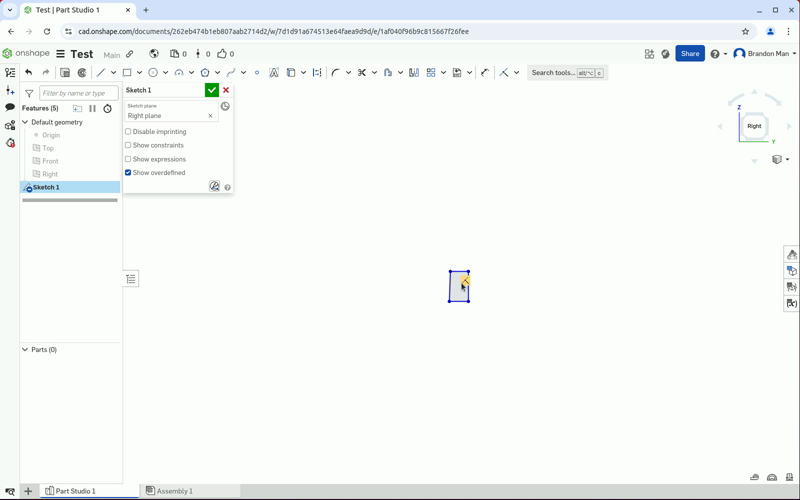
click(461, 282)
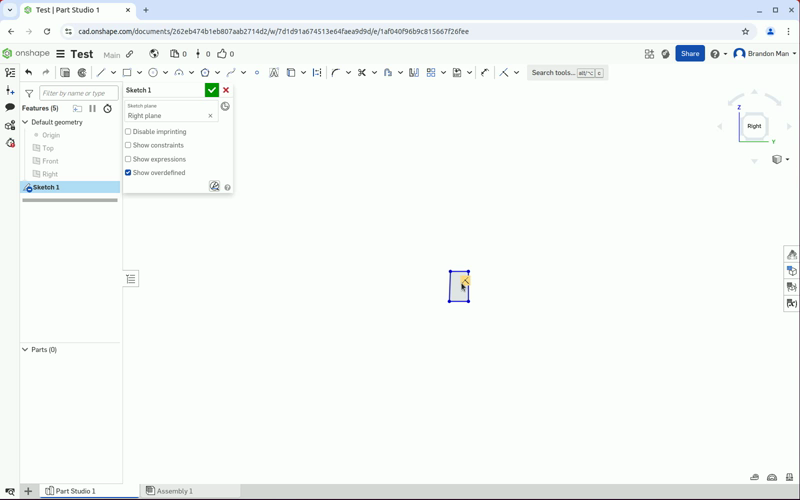
scroll(-6)
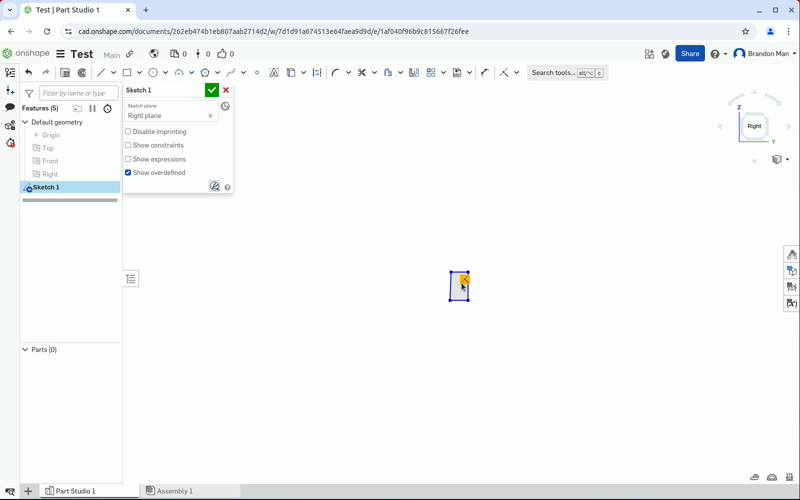
scroll(-6)
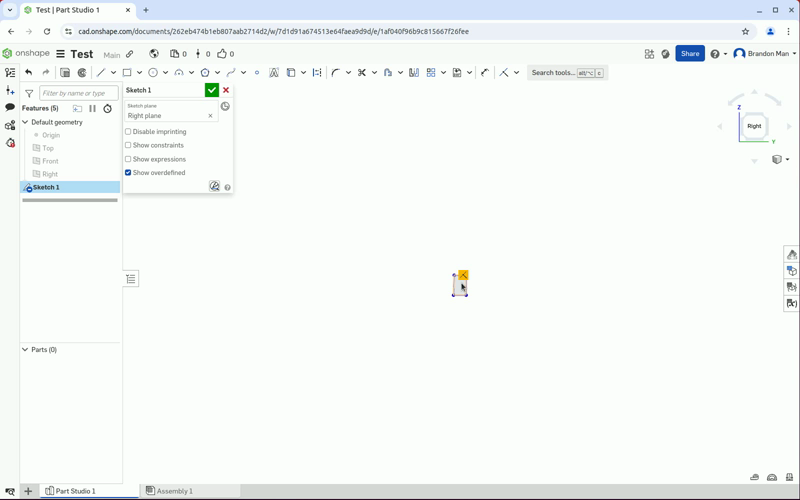
scroll(-6)
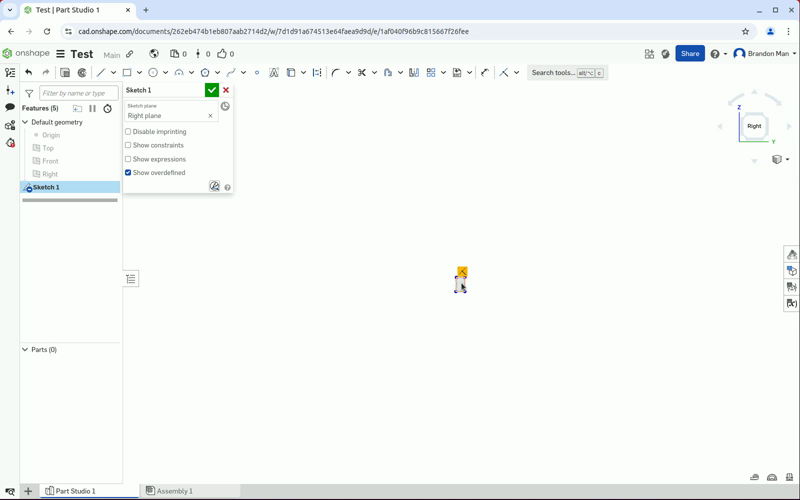
scroll(-6)
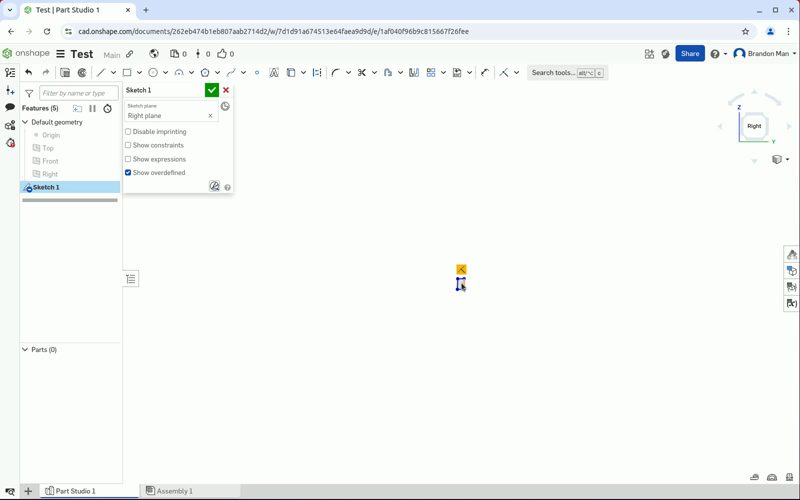
scroll(-6)
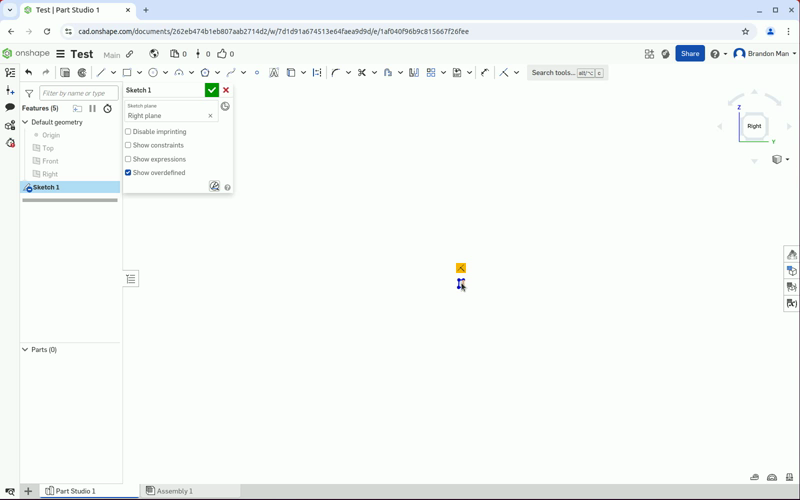
scroll(-6)
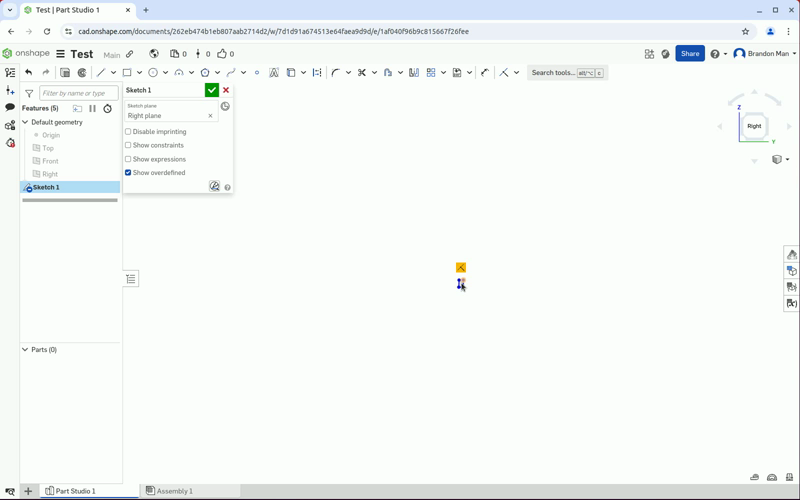
scroll(-6)
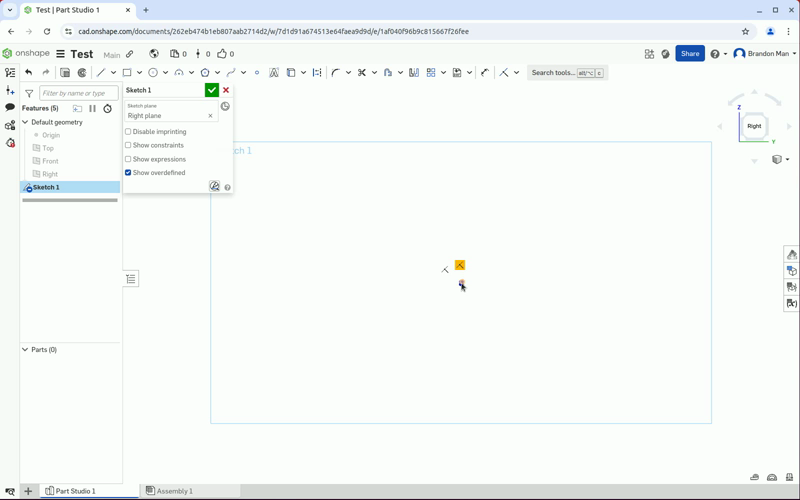
mouse_move(73, 352)
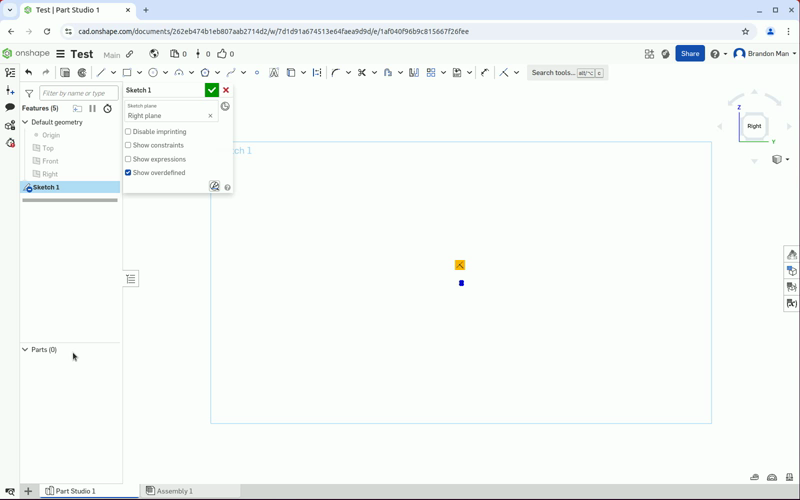
key(shift+y)
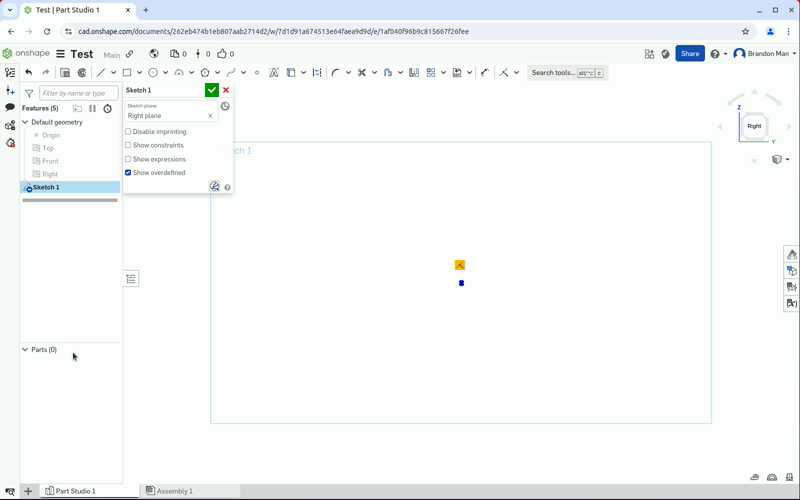
key(shift+e)
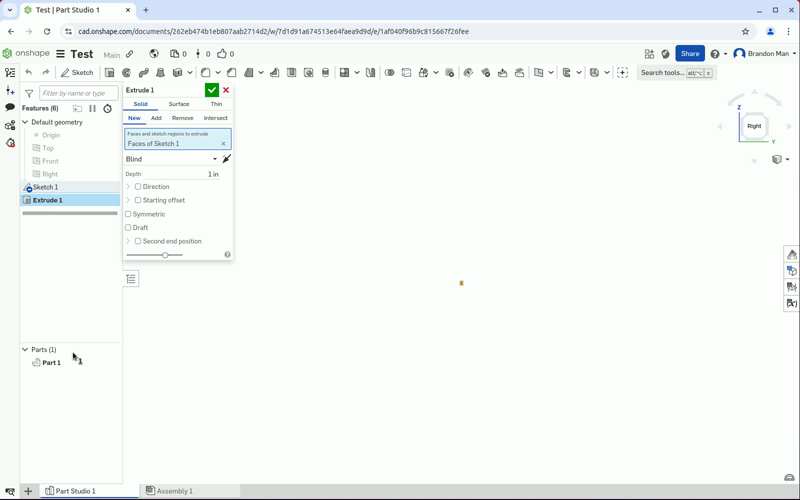
mouse_move(143, 106)
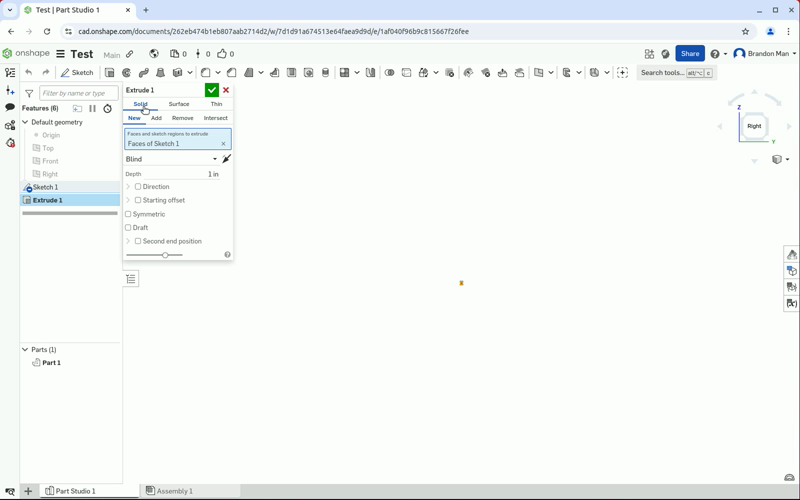
click(143, 106)
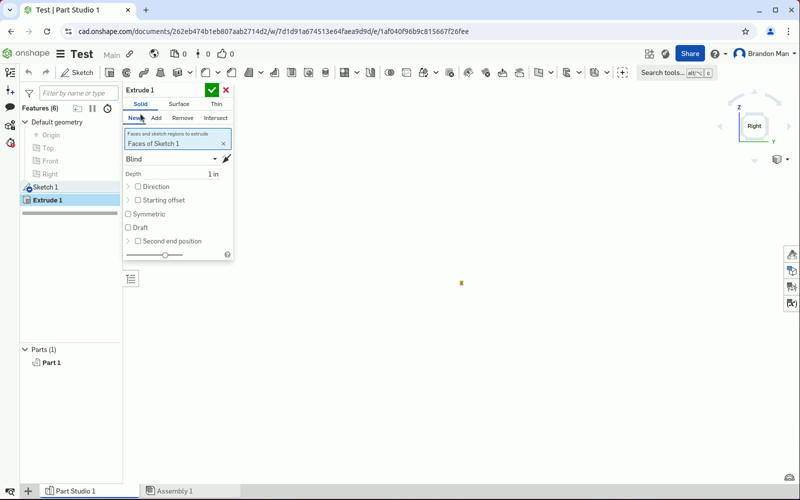
mouse_move(137, 120)
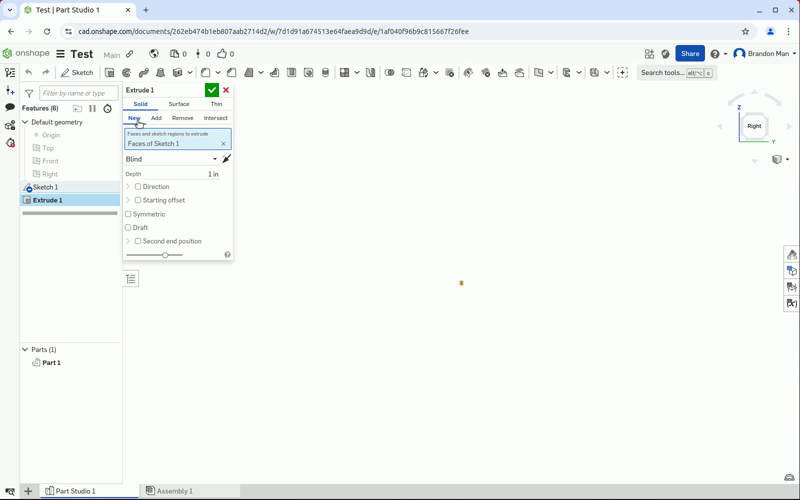
click(137, 120)
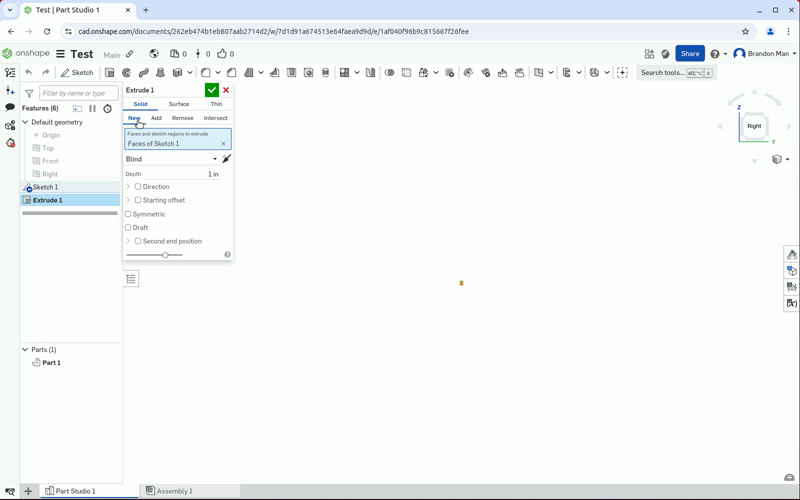
key(tab, 4)
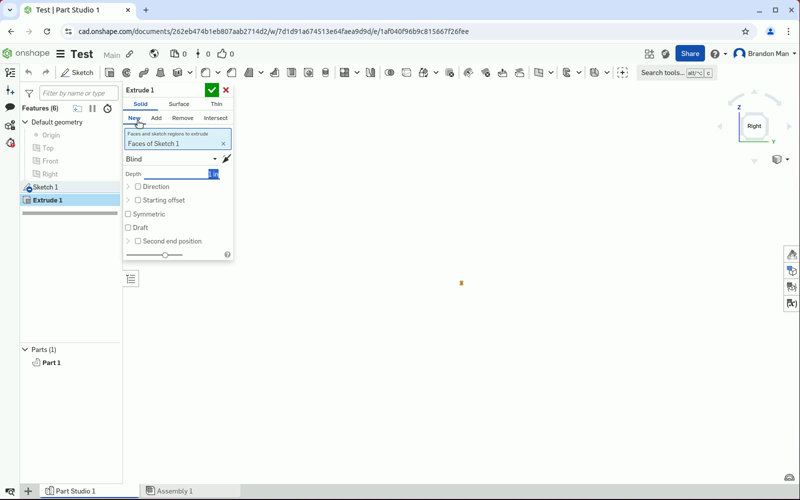
text(23.108)
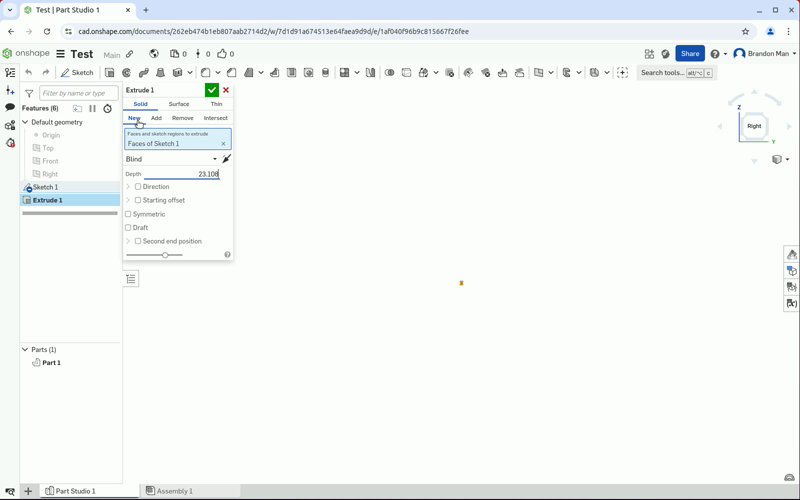
key(enter)
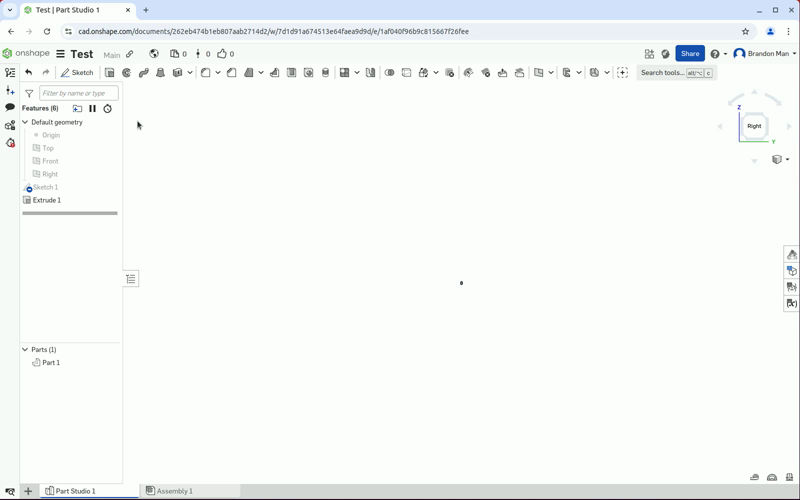
key(shift+h)
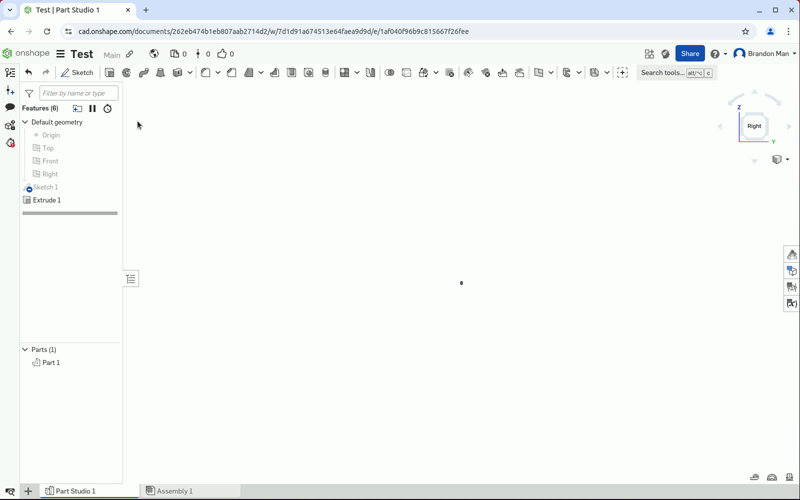
key(shift+h)
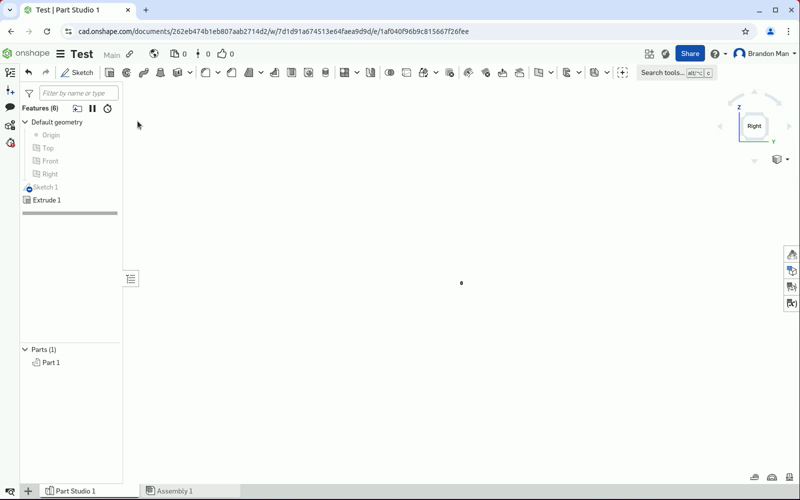
mouse_move(73, 189)
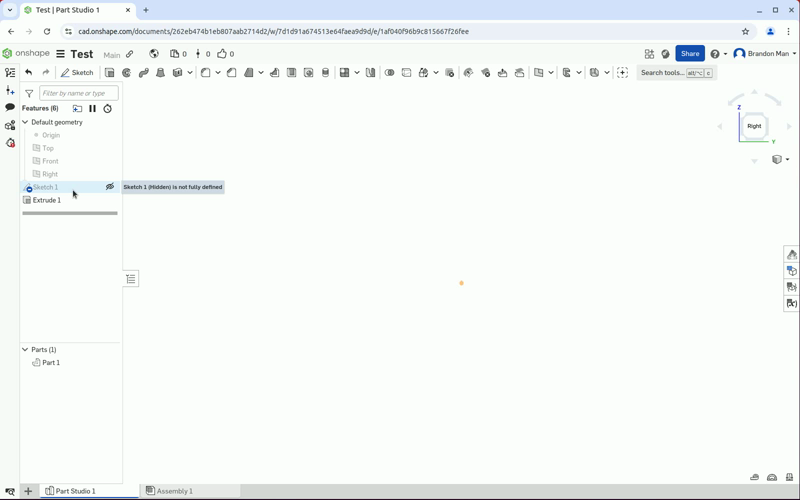
click(73, 189)
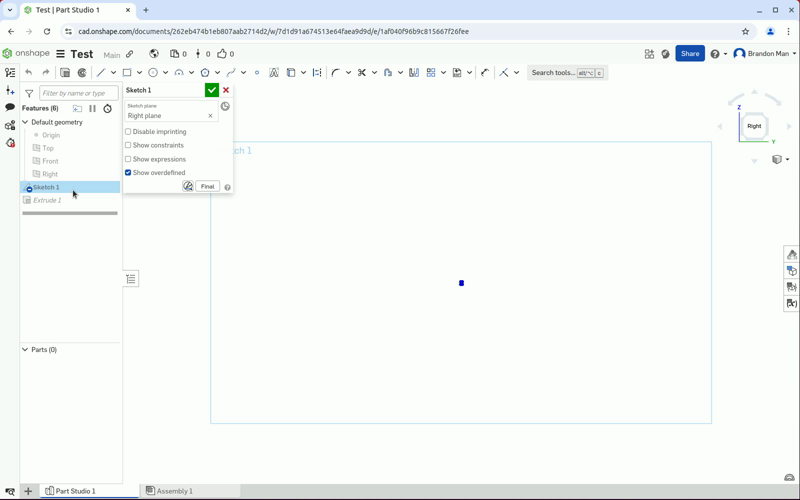
mouse_move(229, 92)
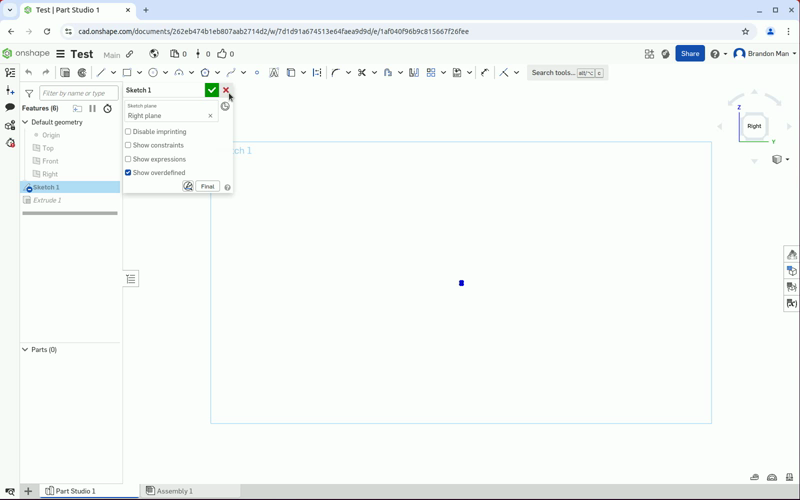
click(229, 92)
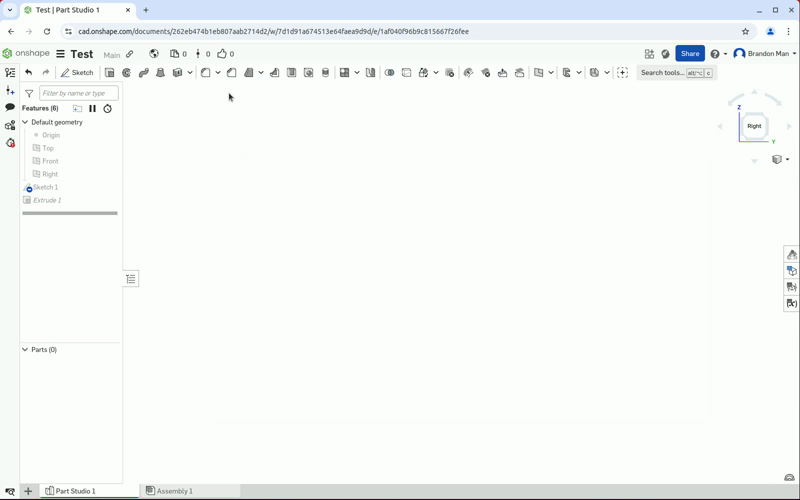
mouse_move(73, 352)
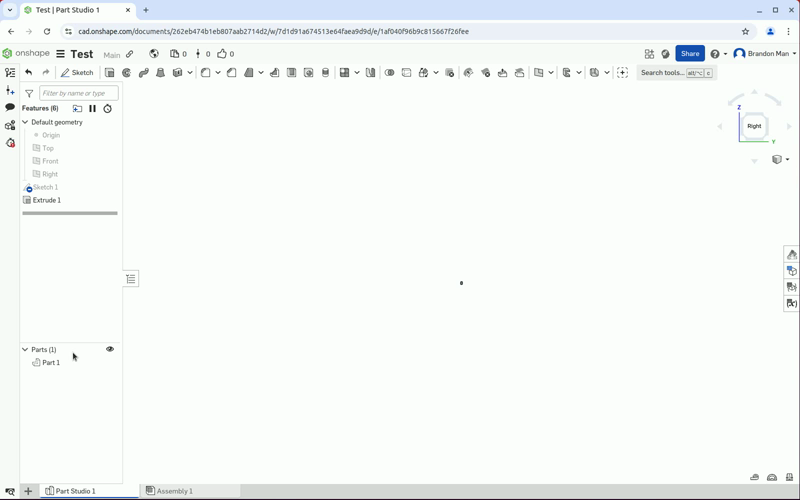
key(y)
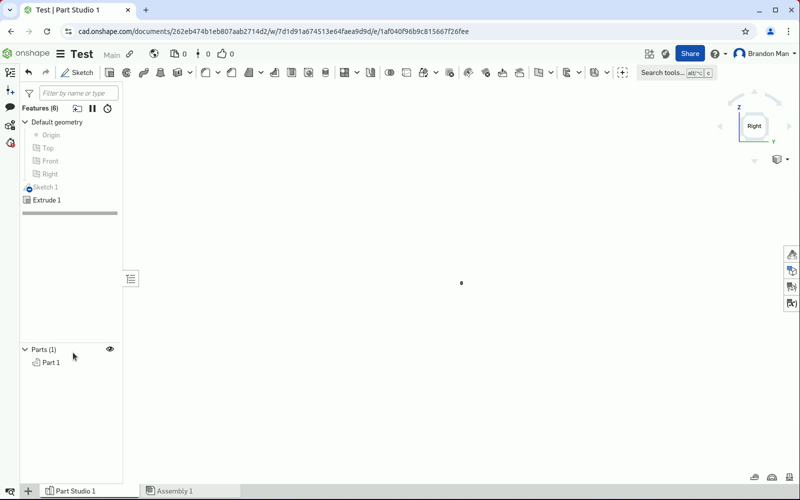
key(shift+p)
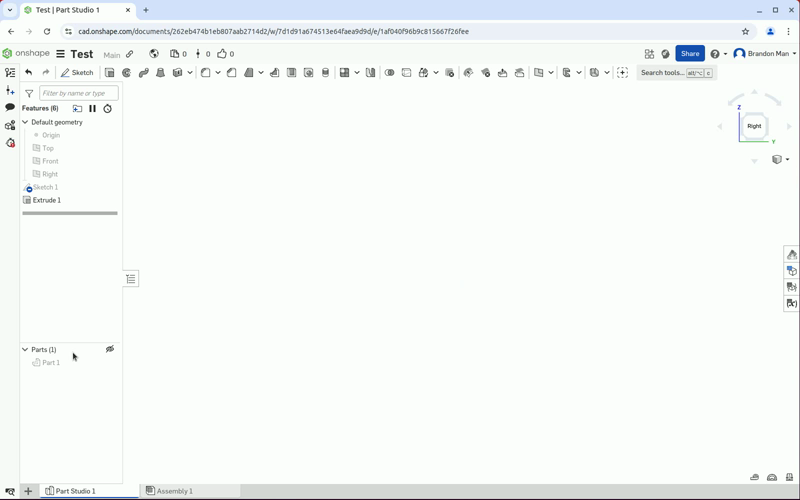
key(space)
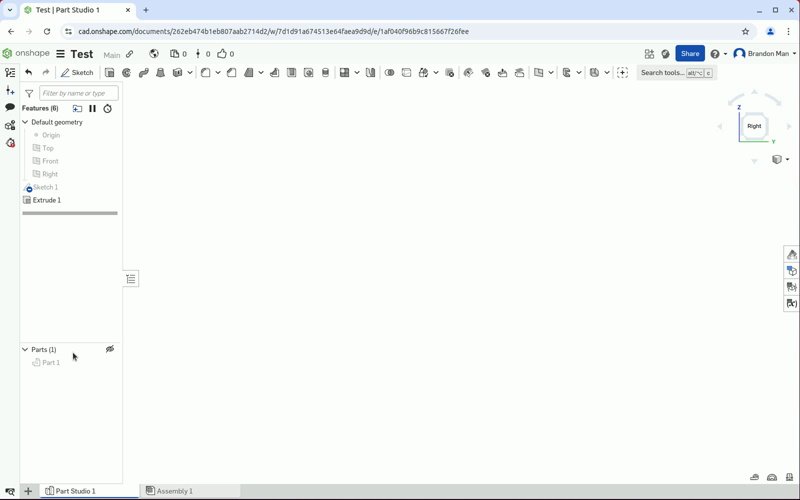
key_down(shift)
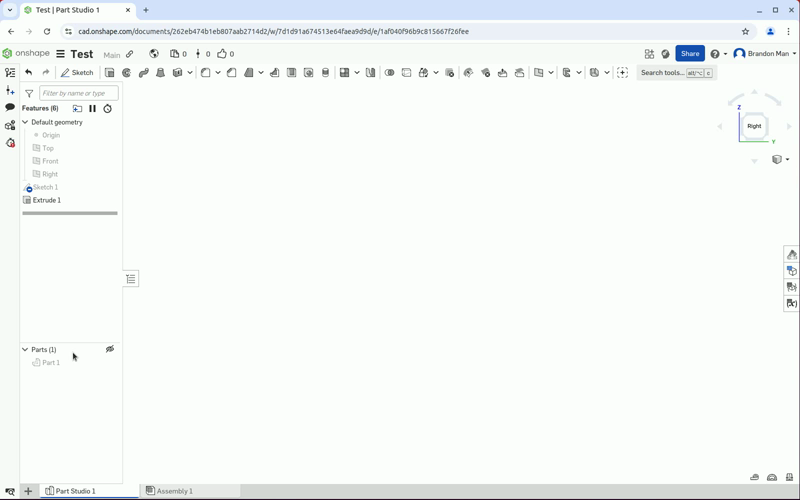
key(right)
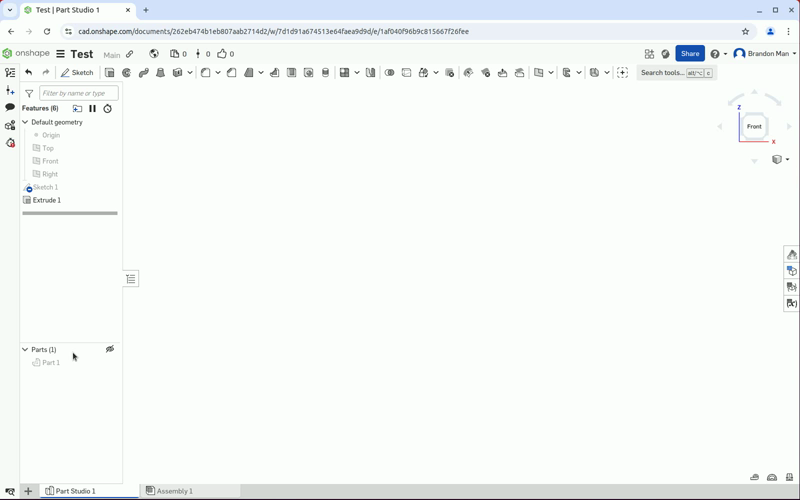
key_up(shift)
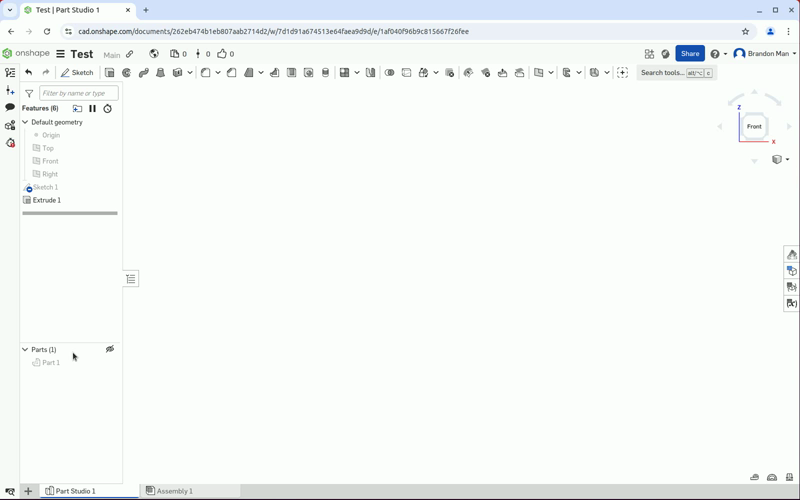
key(space)
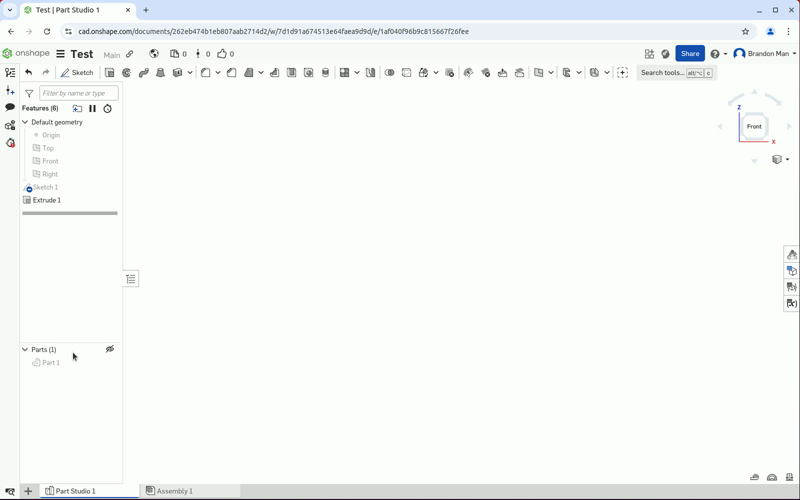
key_down(shift)
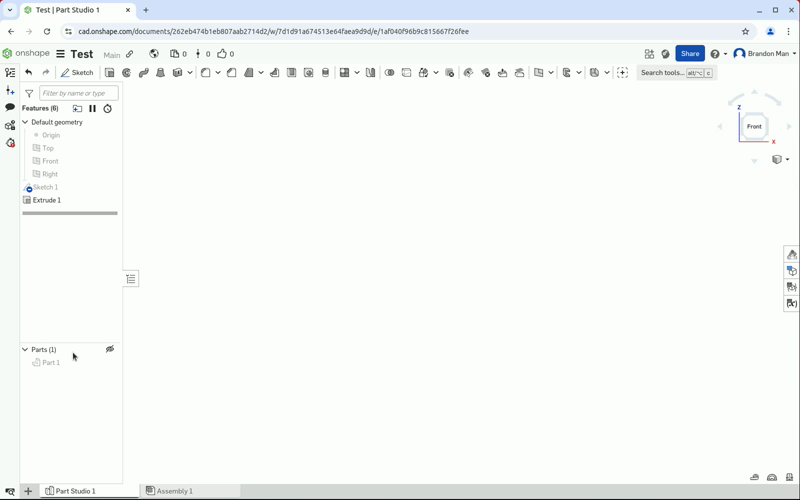
key(down)
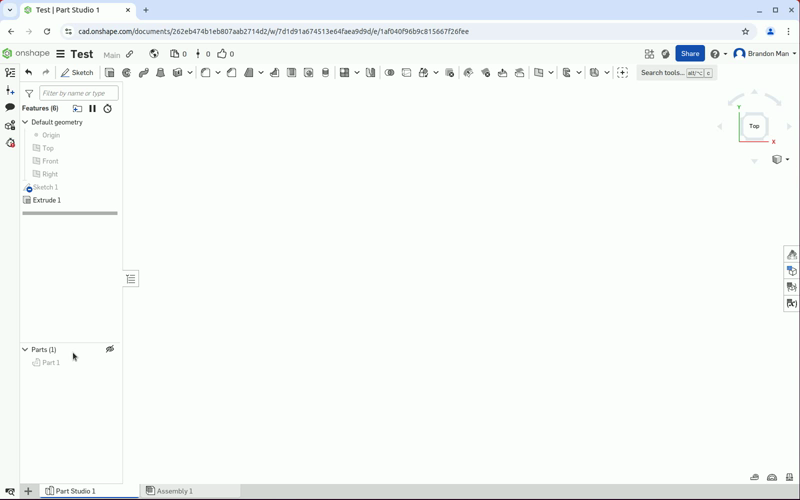
key_up(shift)
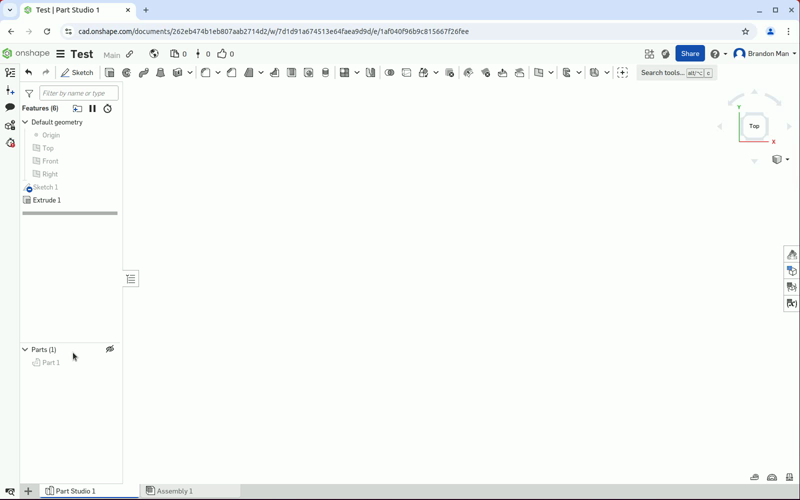
mouse_move(73, 352)
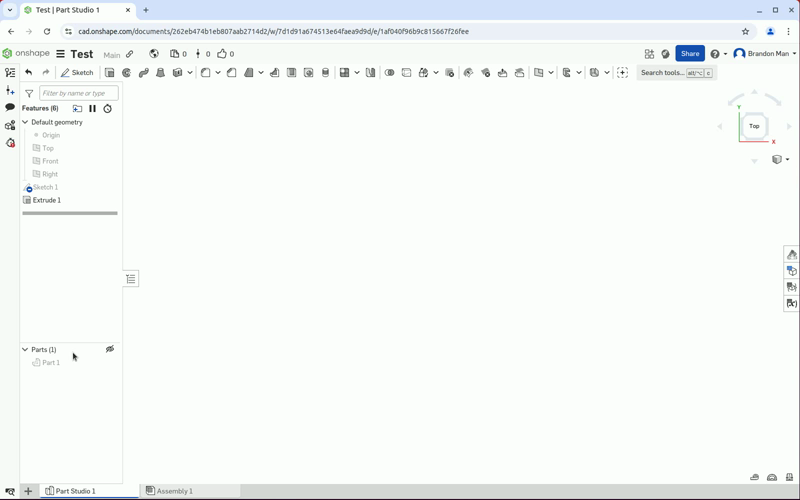
key(shift+y)
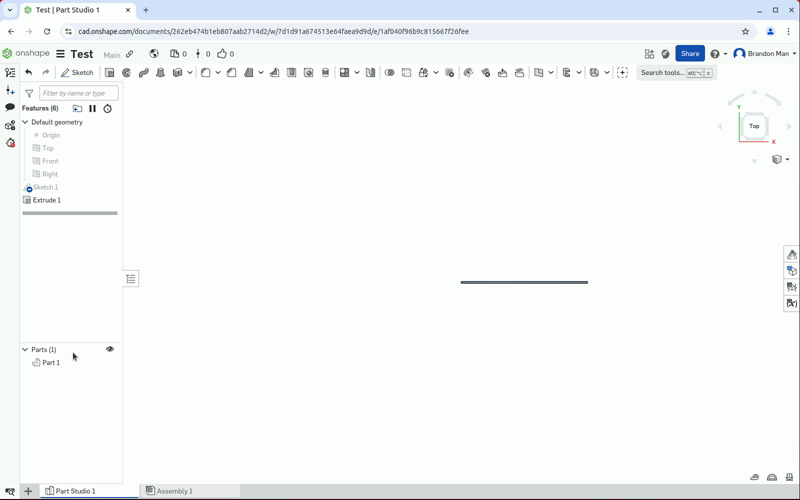
mouse_move(541, 75)
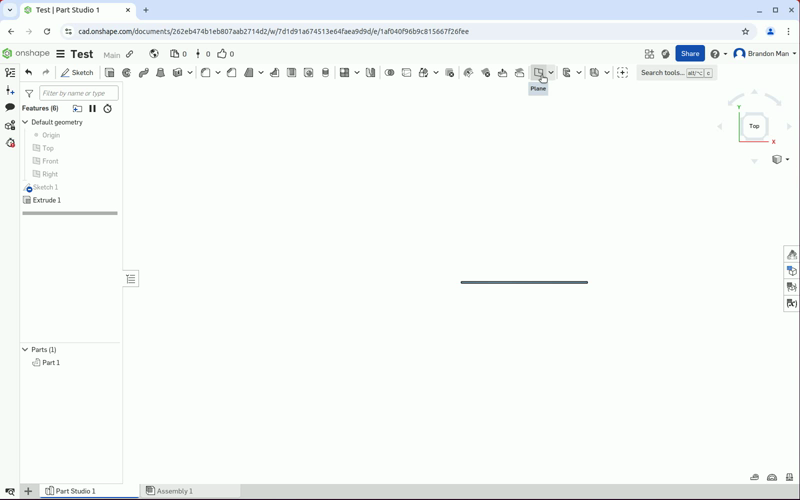
click(541, 75)
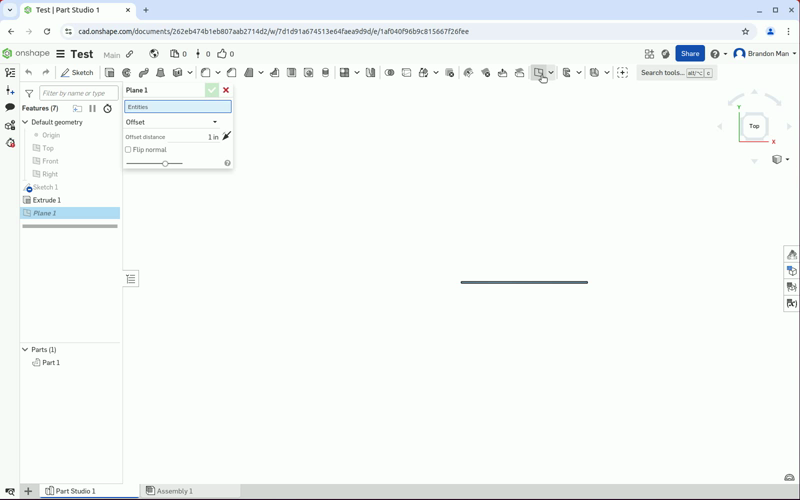
mouse_move(73, 150)
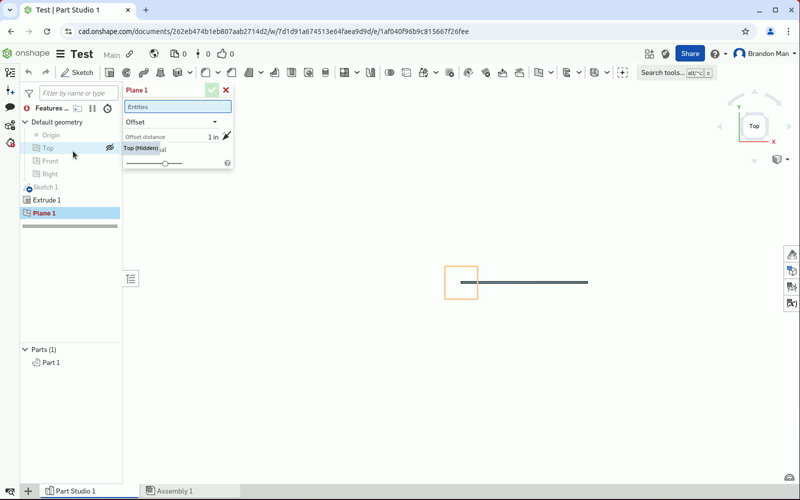
click(73, 150)
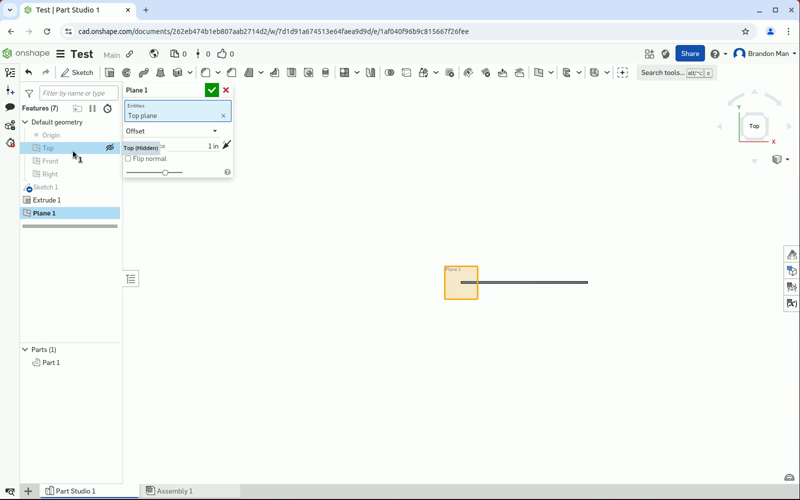
key(tab, 2)
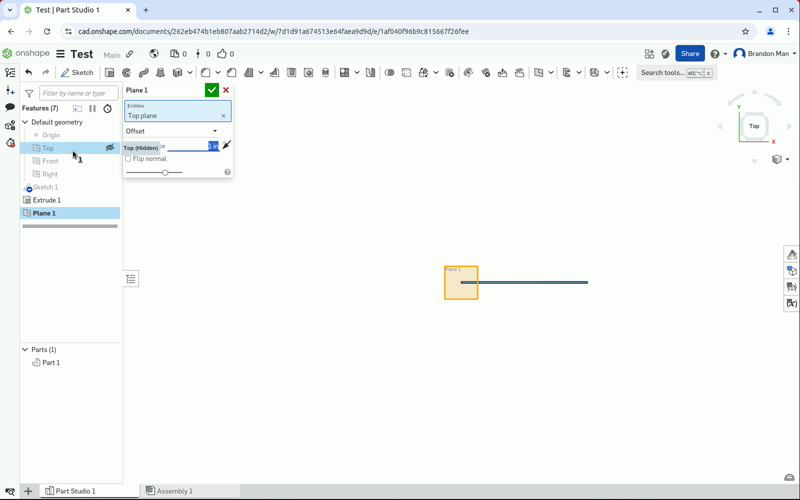
text(0.246)
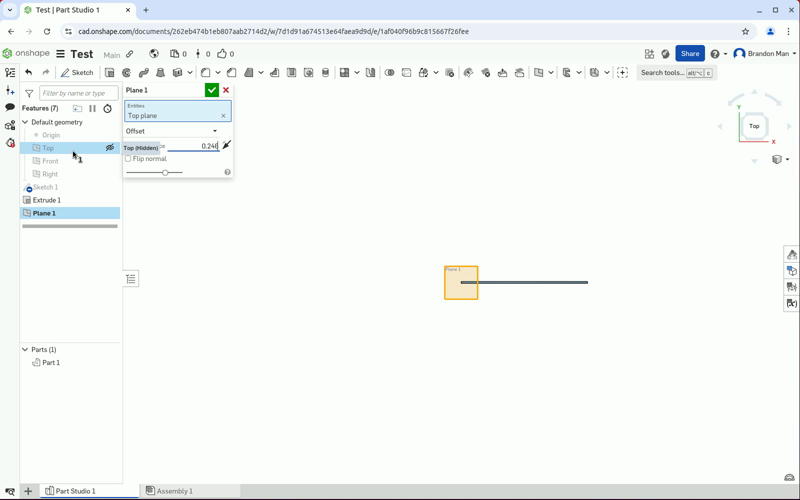
key(enter, 2)
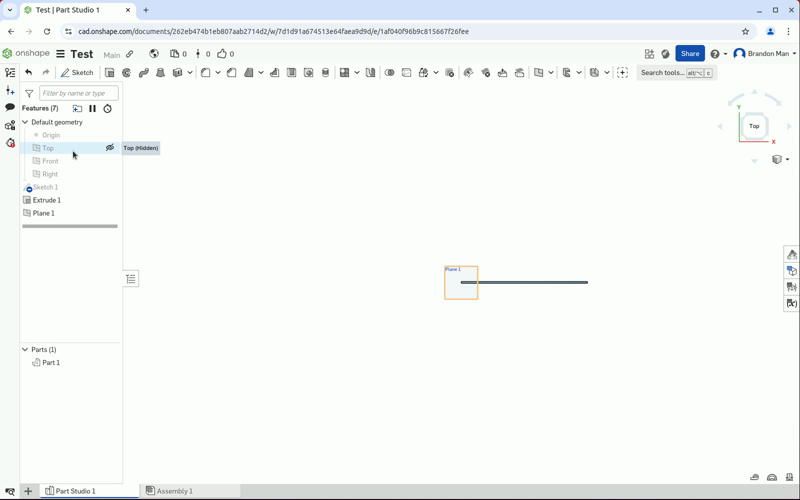
key(shift+s)
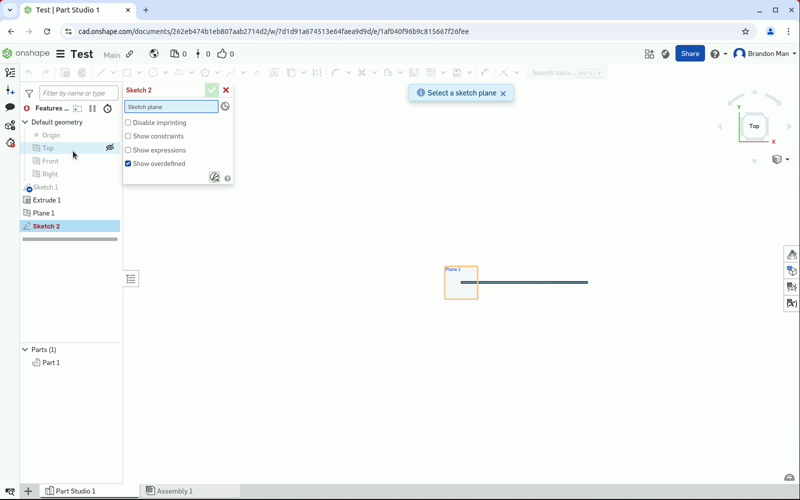
mouse_move(73, 215)
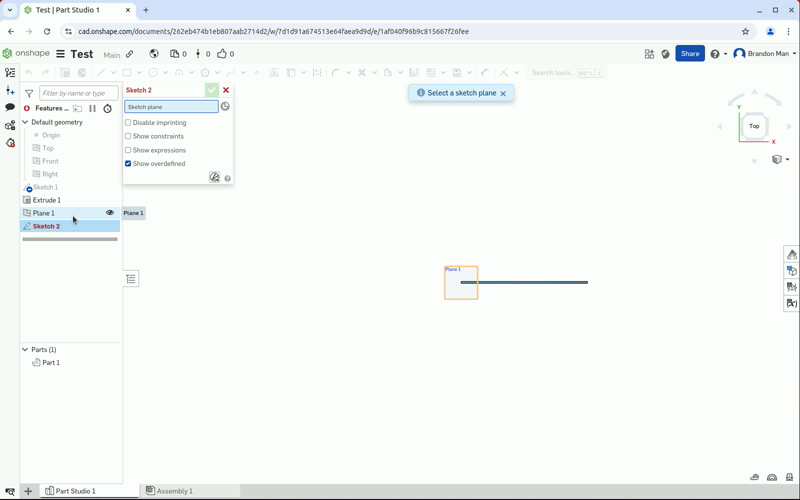
click(73, 215)
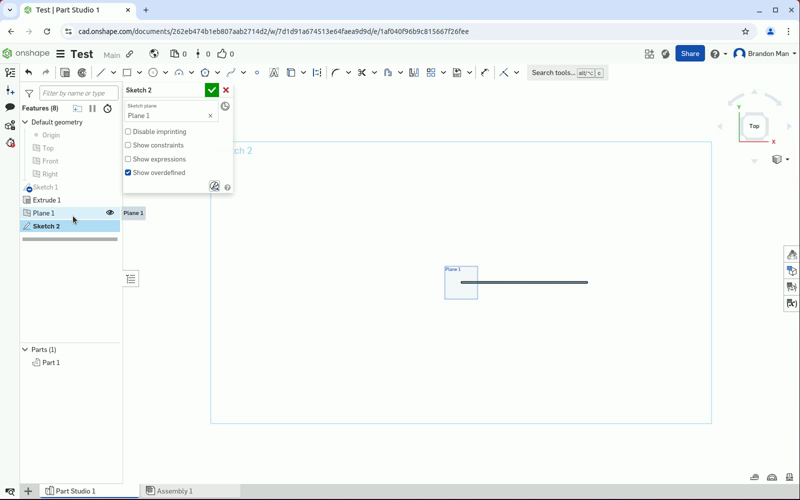
mouse_move(73, 352)
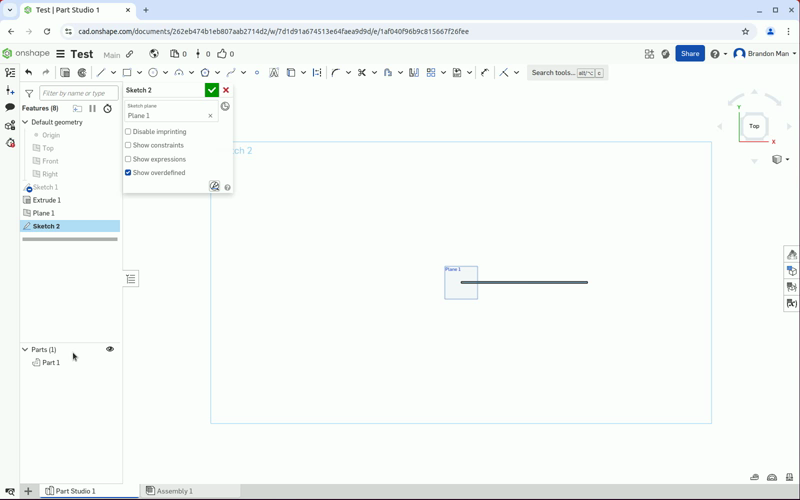
key(y)
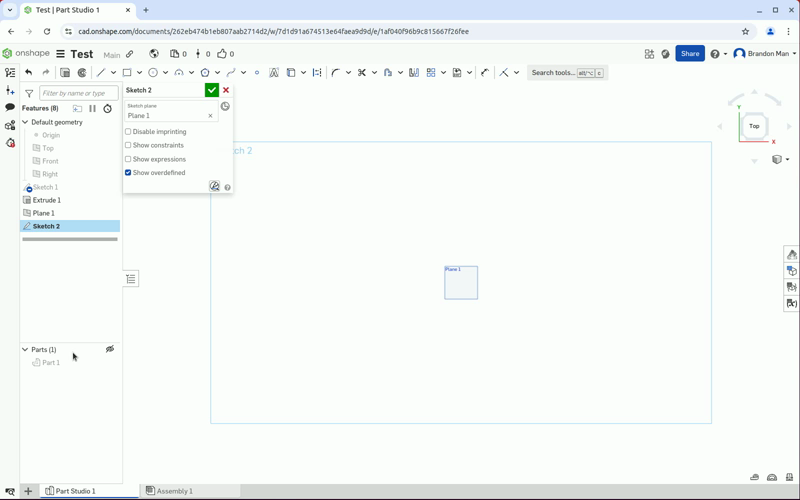
key(c)
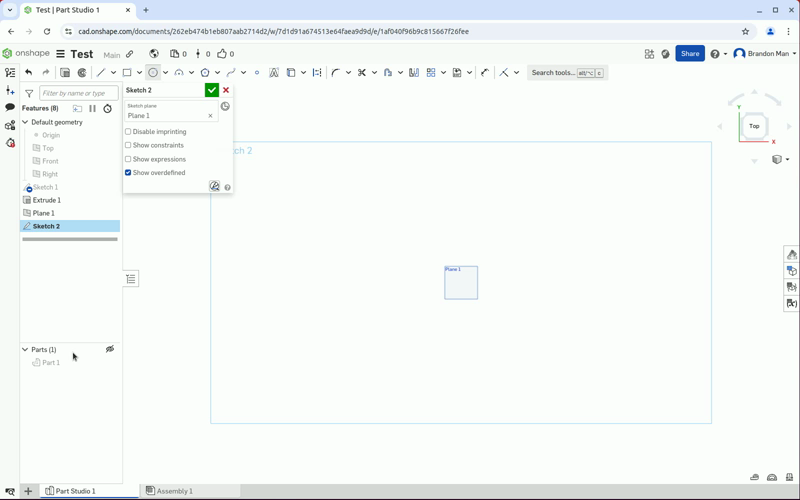
key_down(shift)
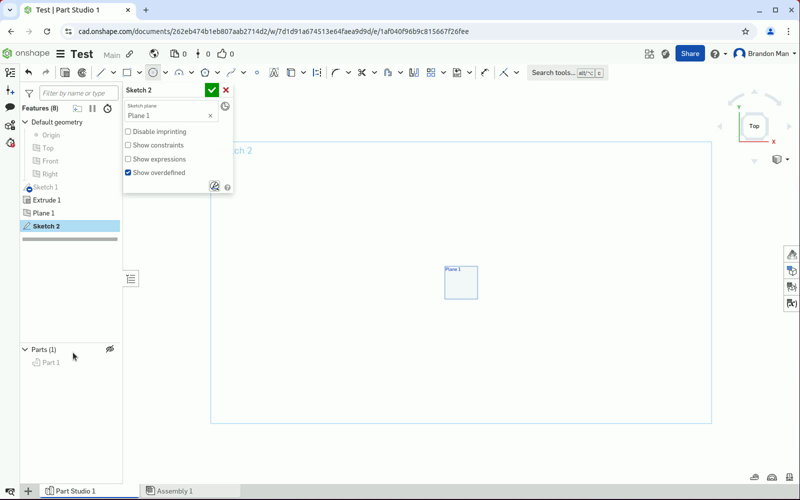
mouse_move(462, 282)
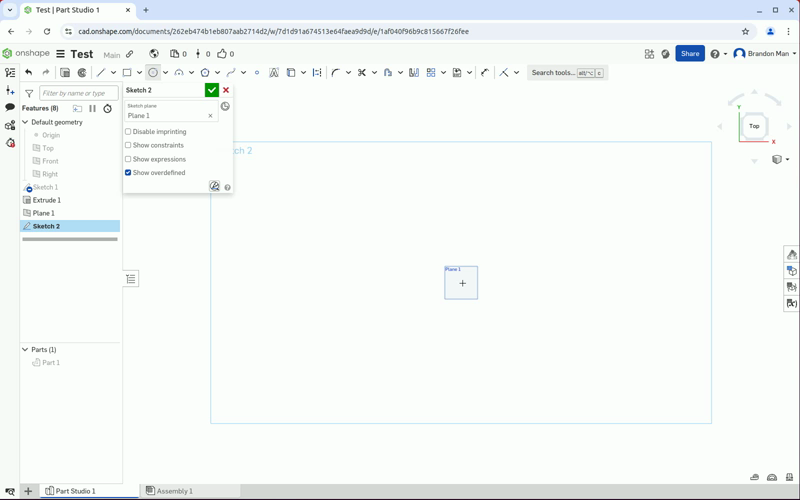
click(462, 282)
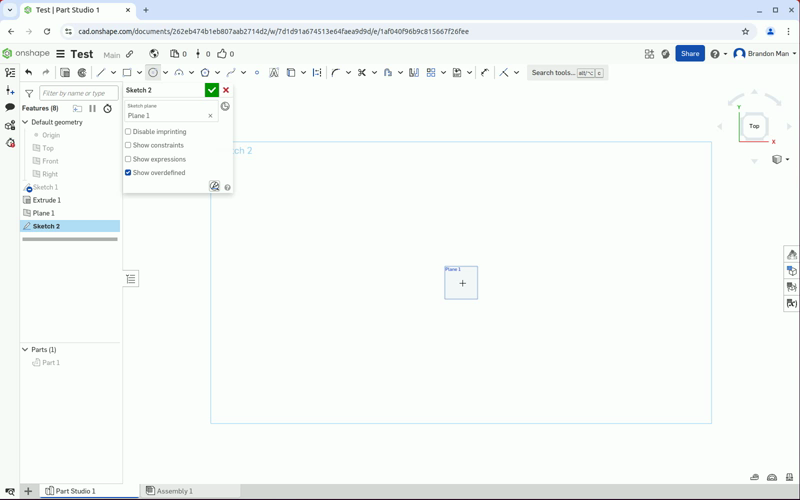
key_up(shift)
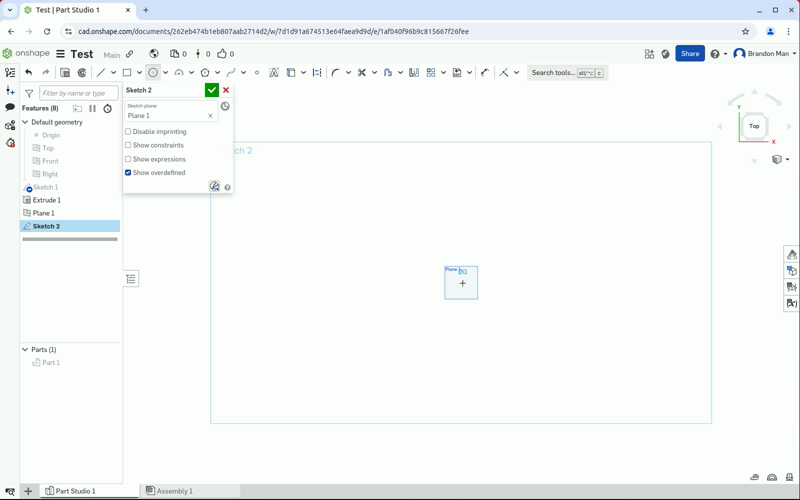
mouse_move(463, 282)
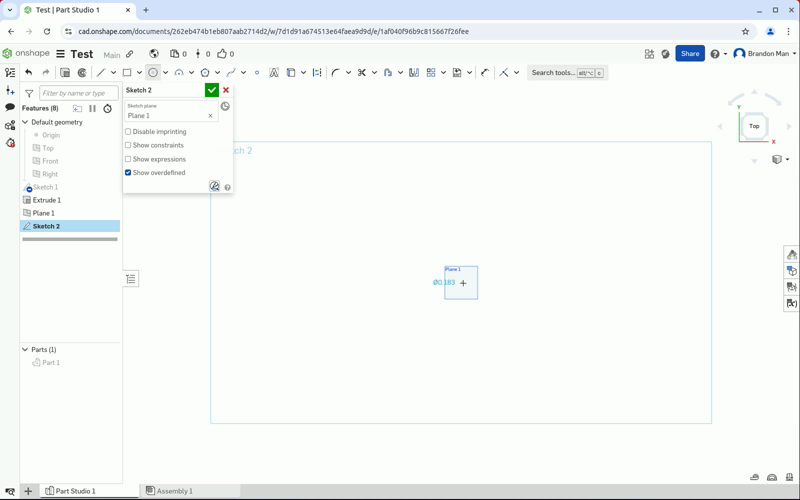
scroll(6)
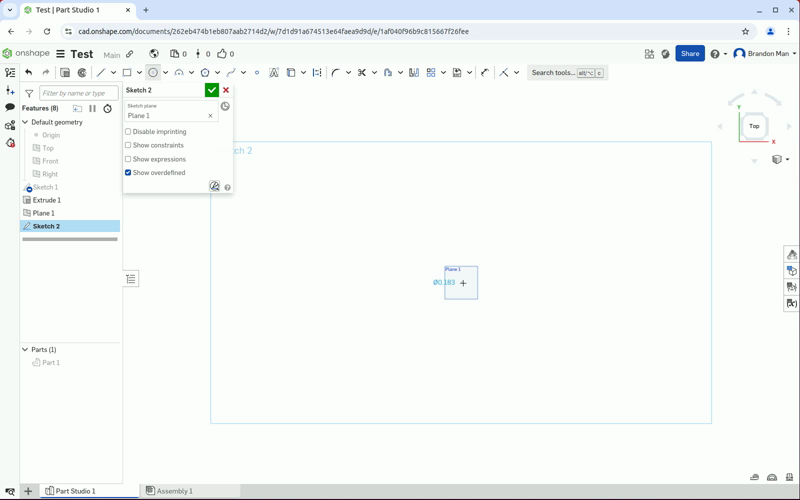
scroll(6)
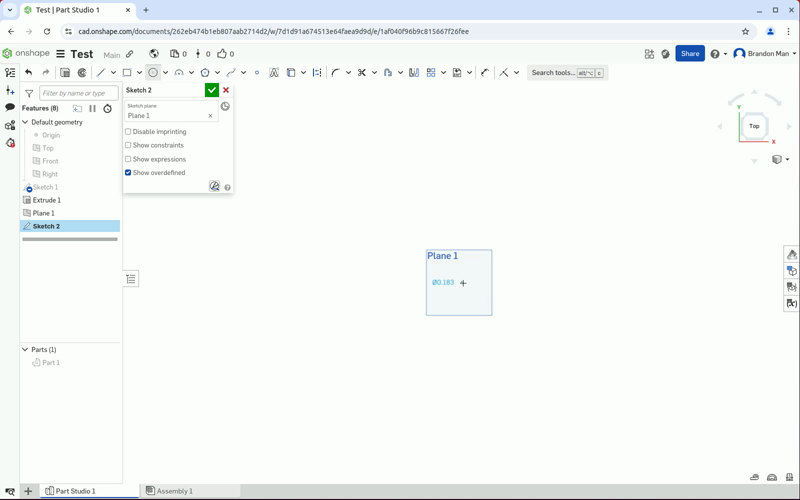
scroll(6)
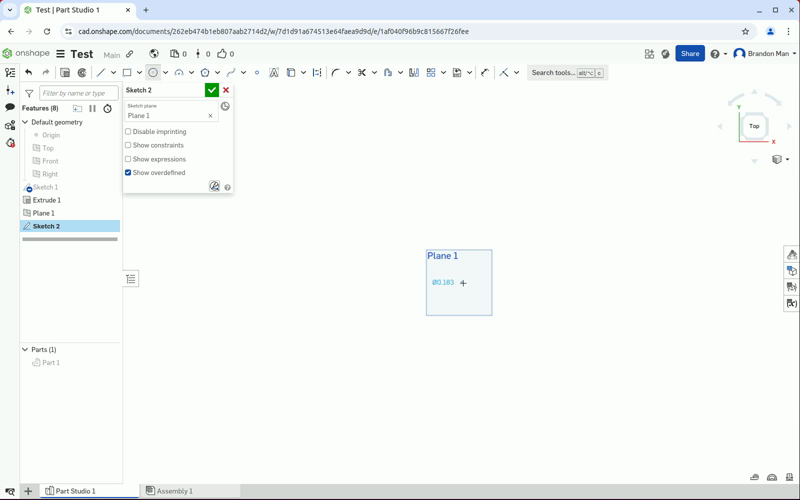
scroll(6)
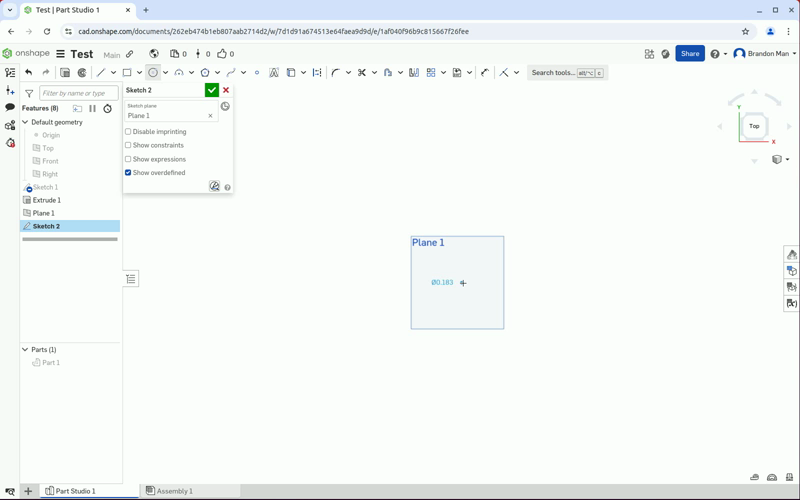
scroll(6)
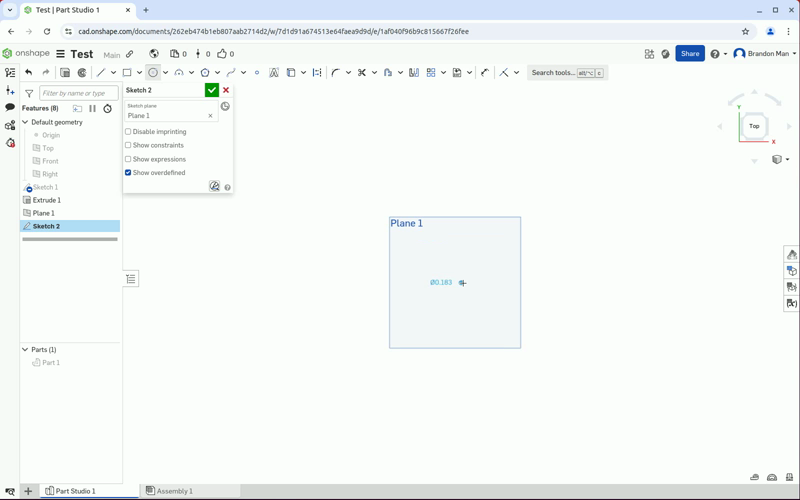
scroll(6)
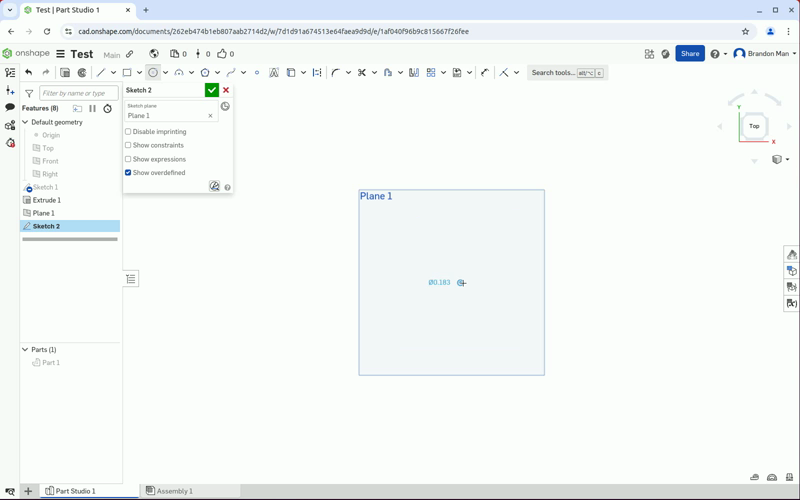
scroll(6)
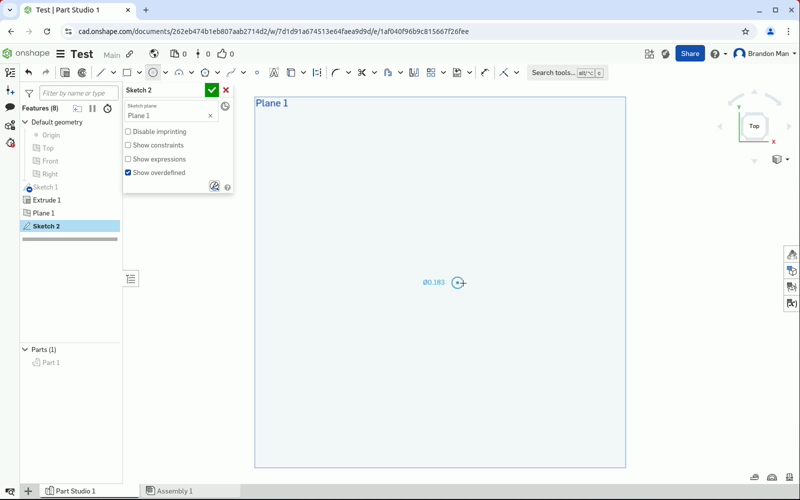
click(463, 282)
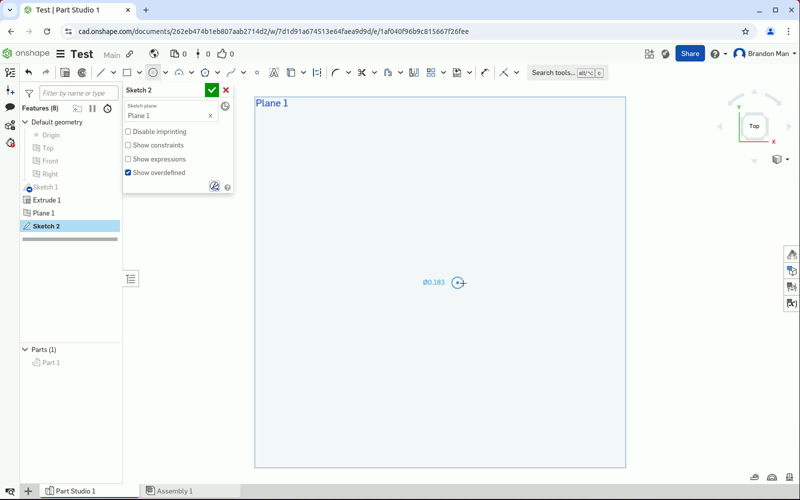
scroll(-6)
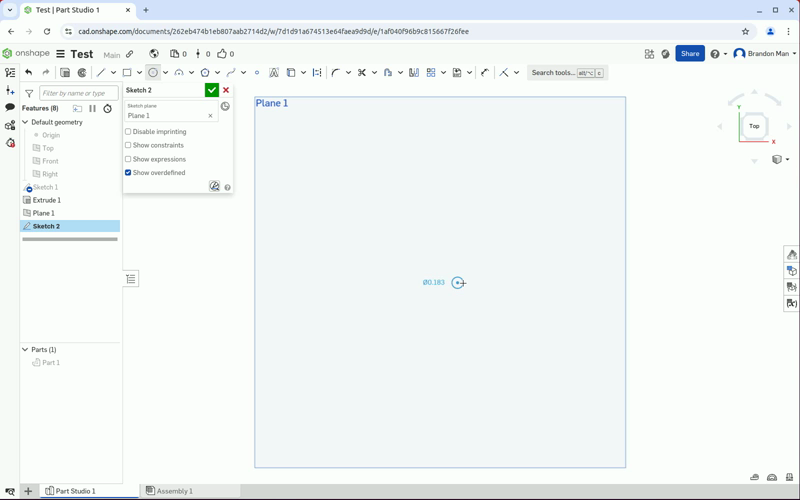
scroll(-6)
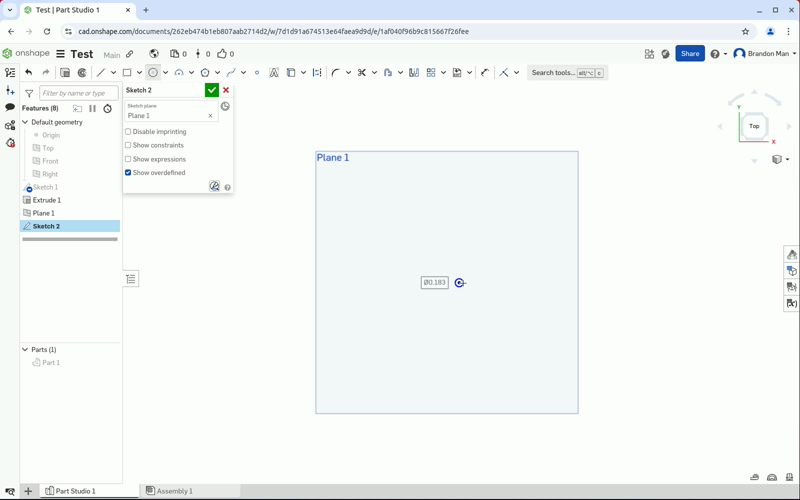
scroll(-6)
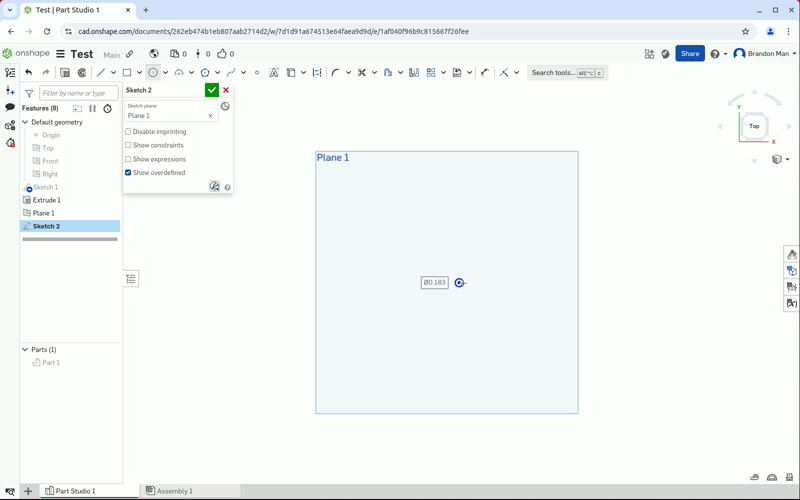
scroll(-6)
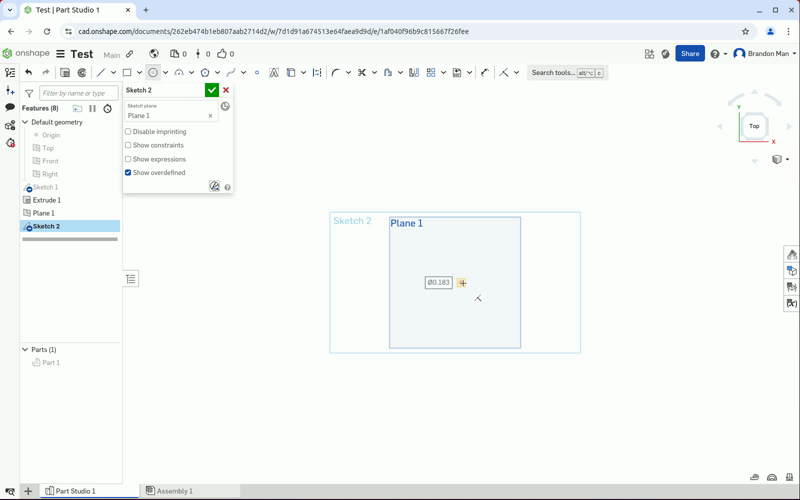
scroll(-6)
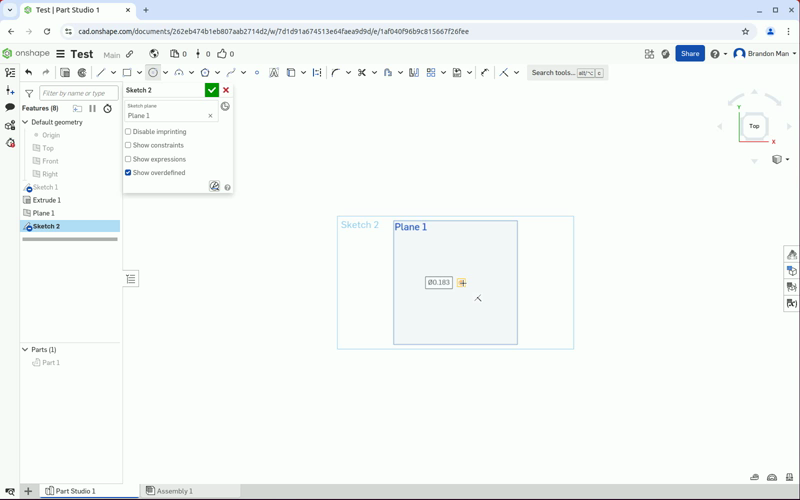
scroll(-6)
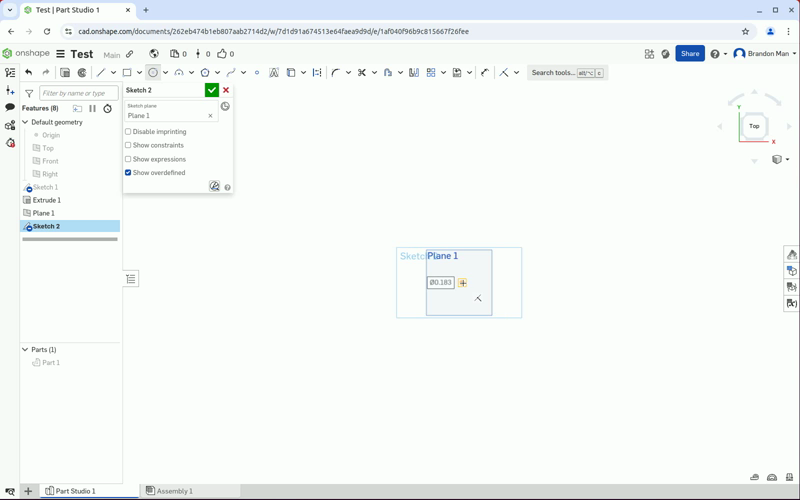
scroll(-6)
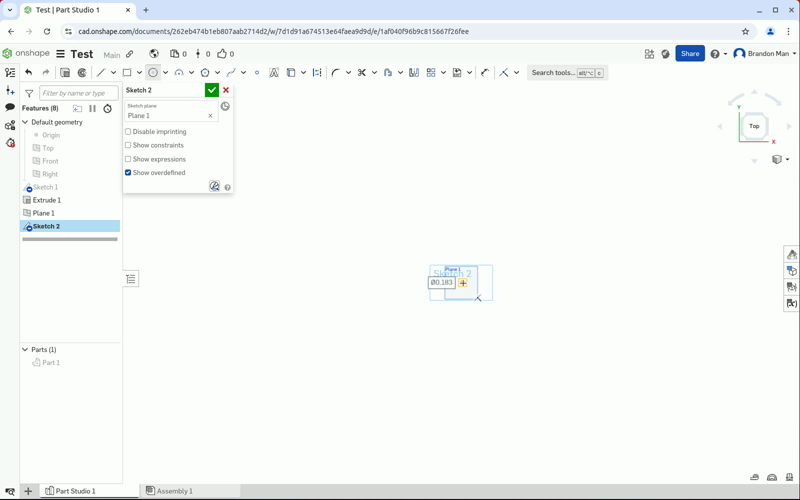
key(esc)
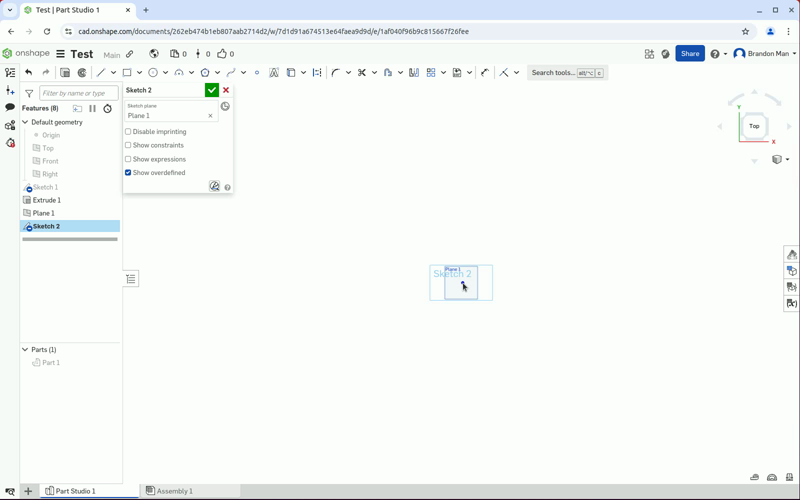
mouse_move(462, 283)
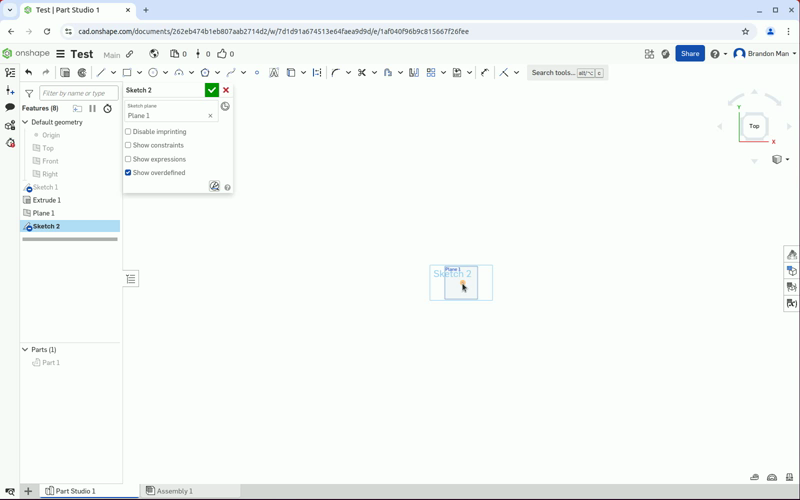
scroll(6)
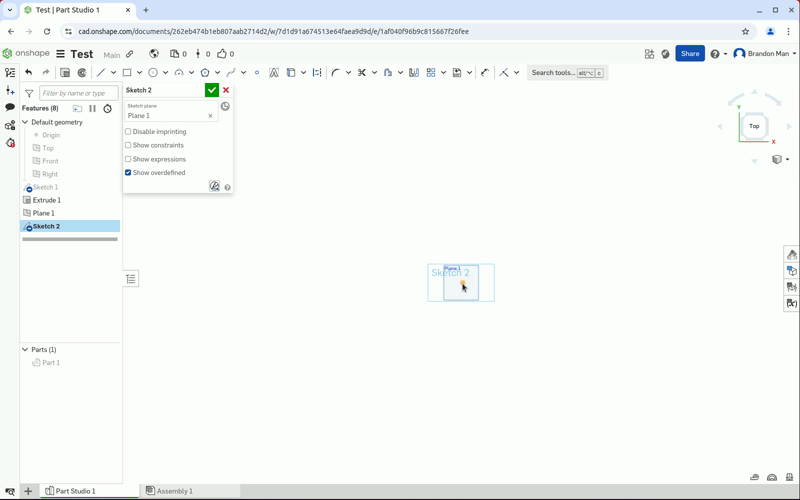
scroll(6)
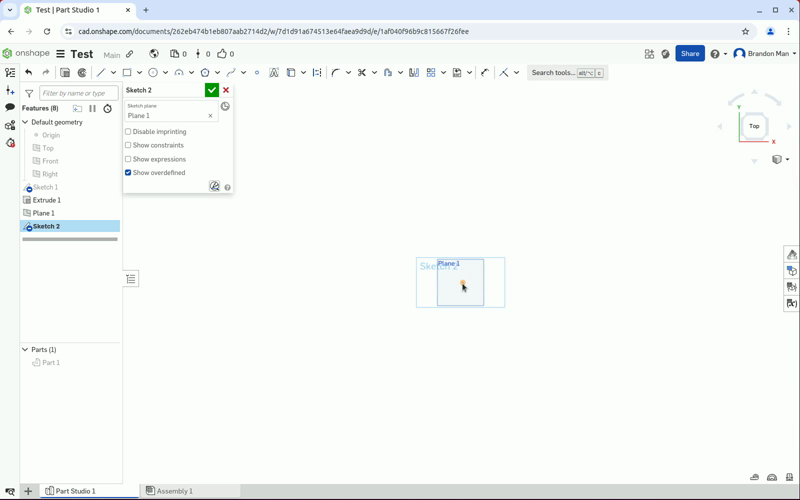
scroll(6)
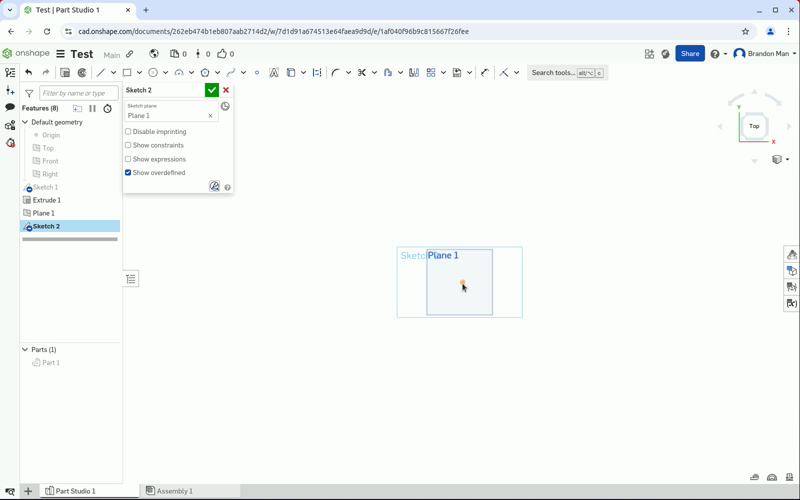
scroll(6)
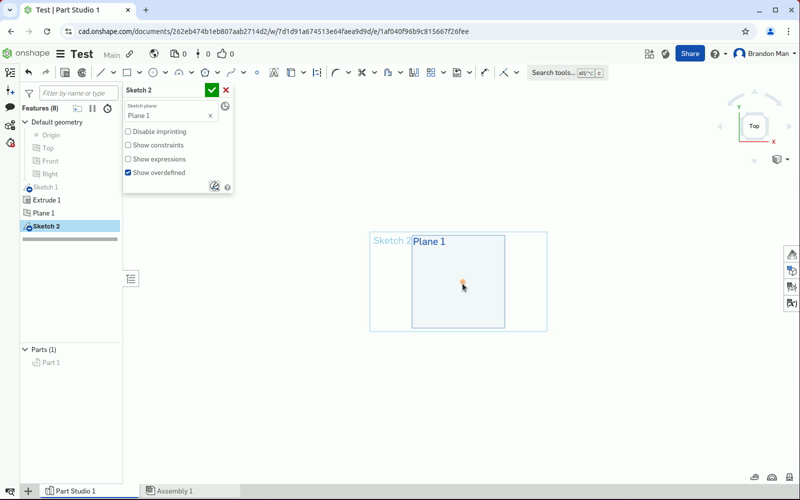
scroll(6)
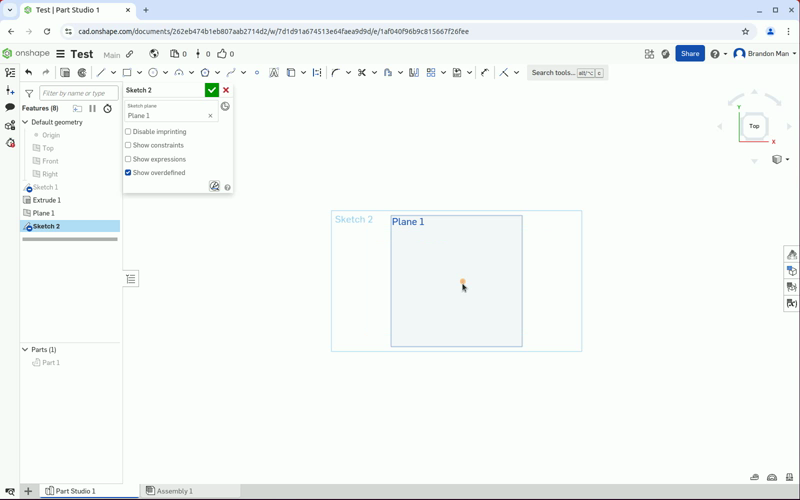
scroll(6)
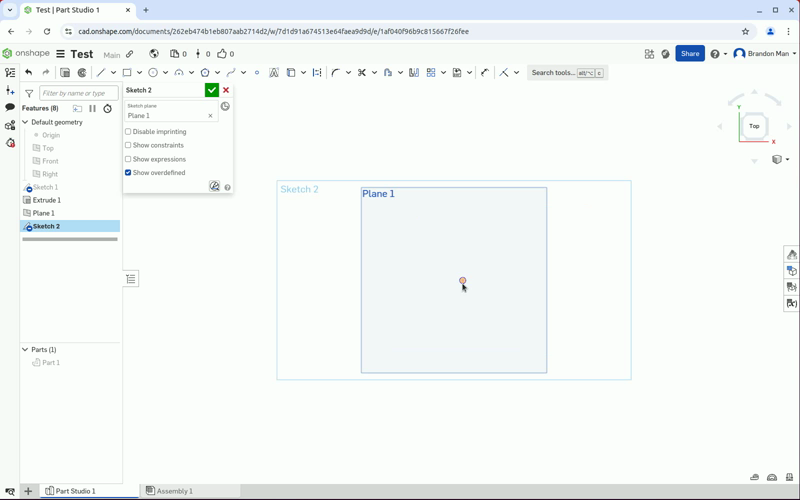
scroll(6)
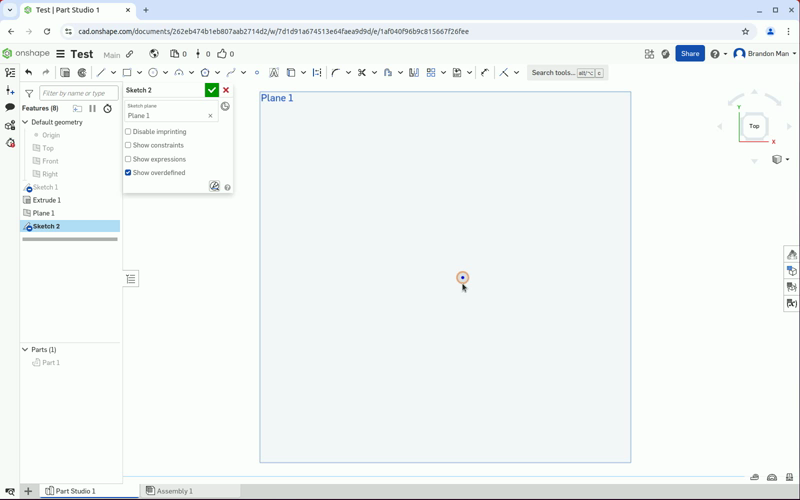
click(462, 283)
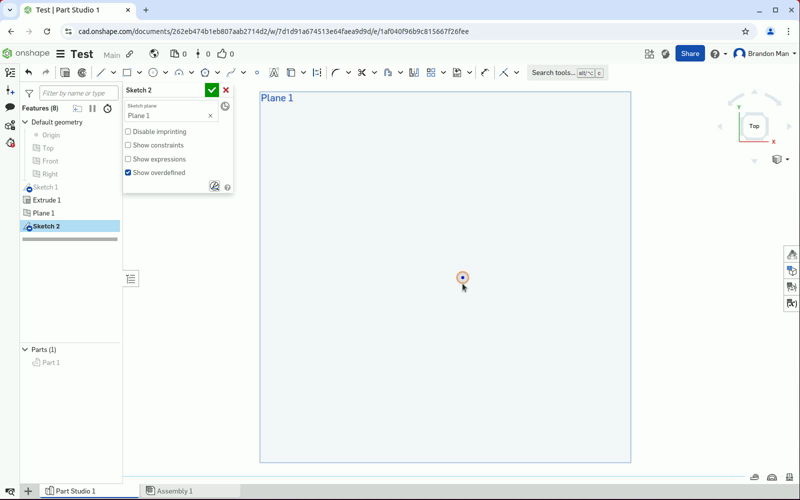
scroll(-6)
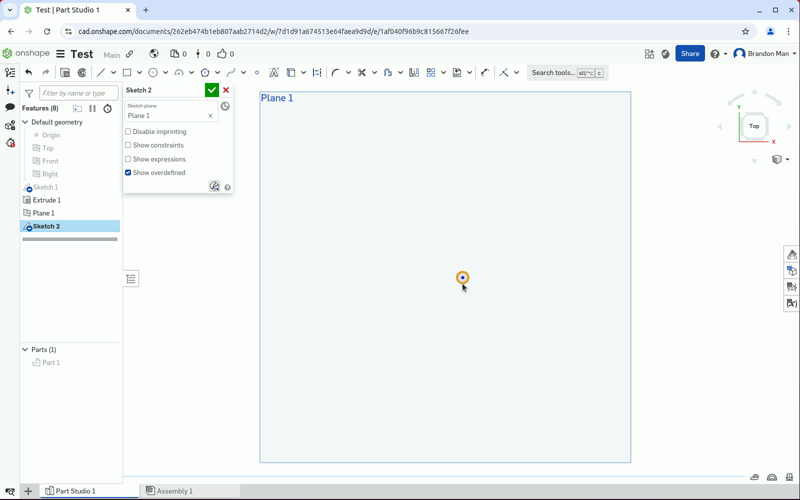
scroll(-6)
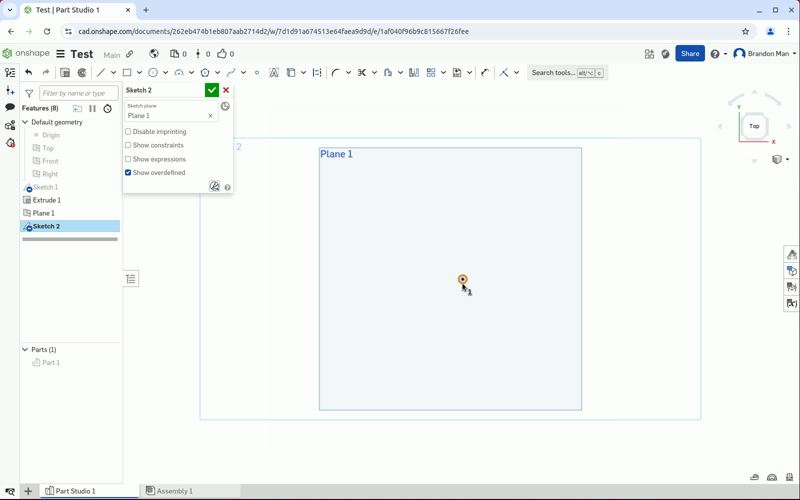
scroll(-6)
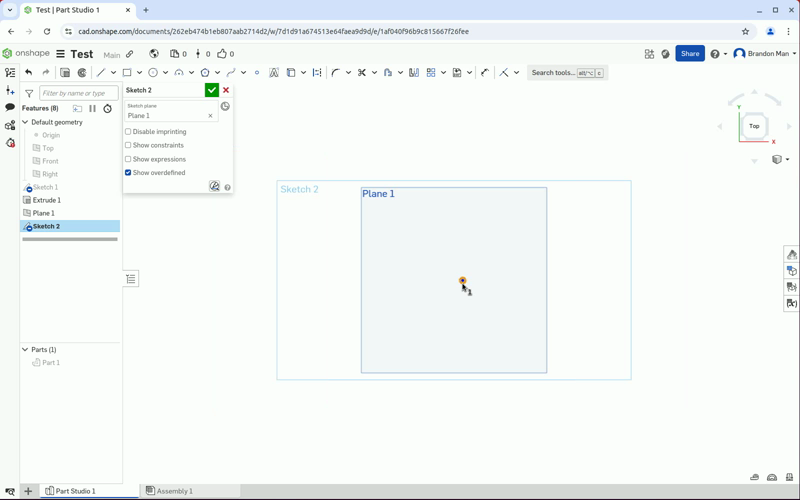
scroll(-6)
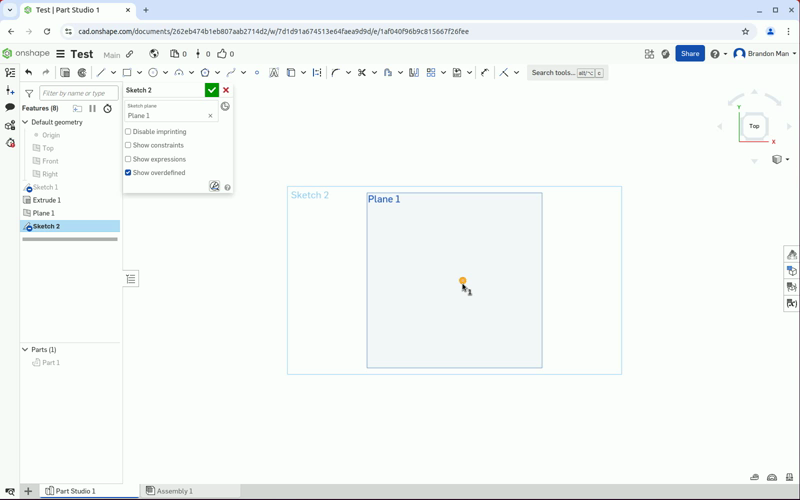
scroll(-6)
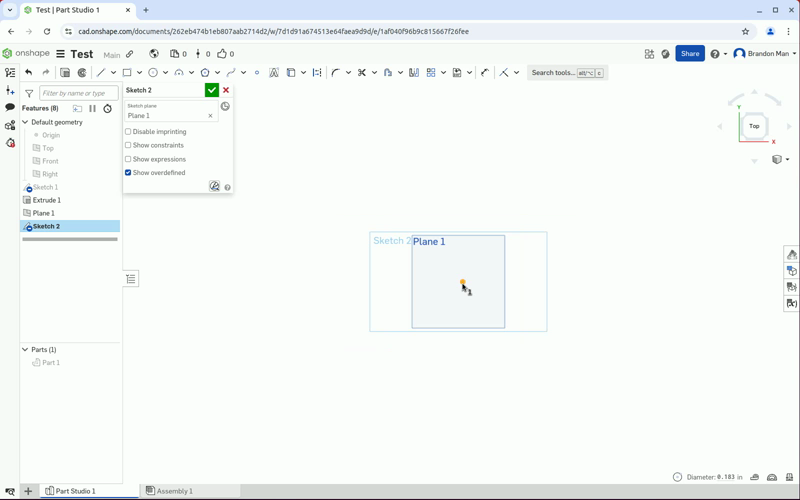
scroll(-6)
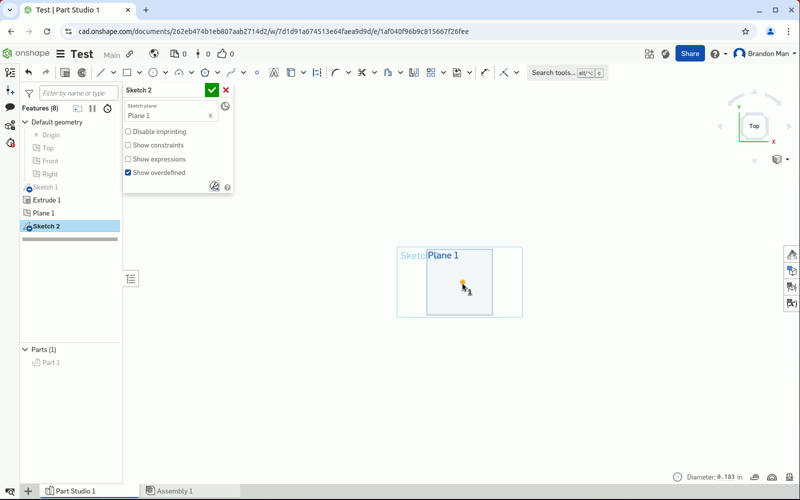
scroll(-6)
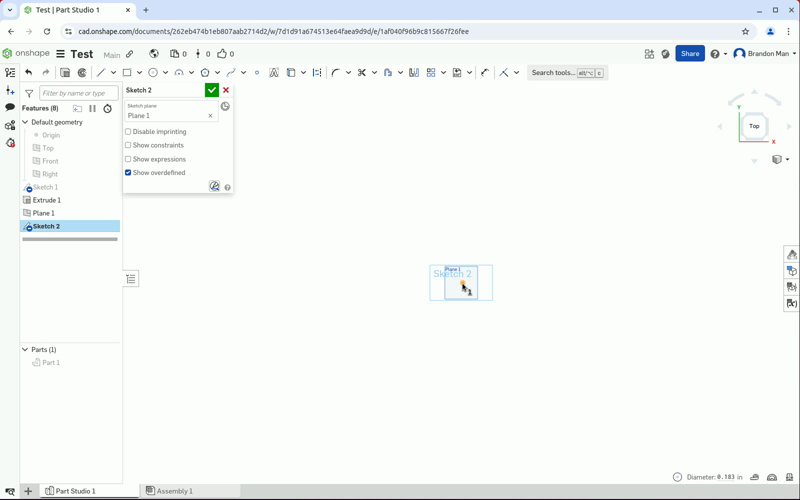
mouse_move(73, 352)
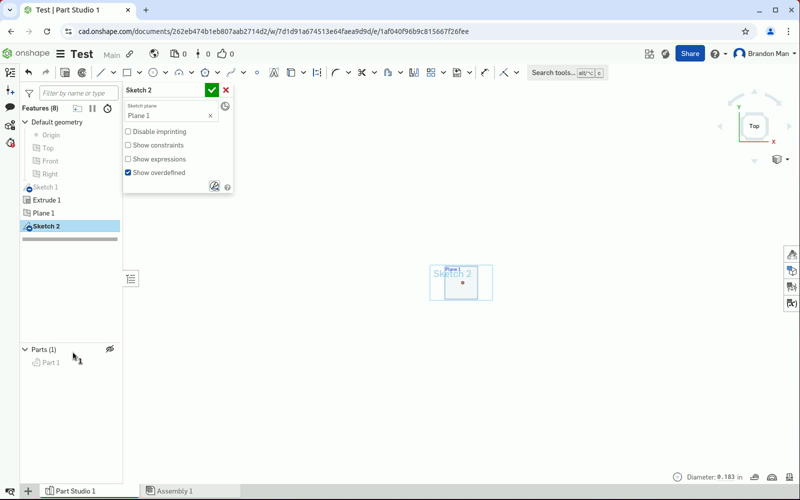
key(shift+y)
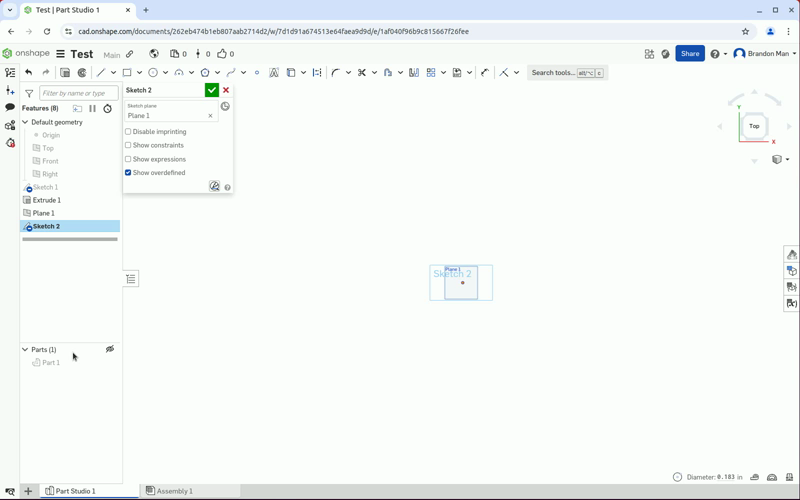
key(shift+e)
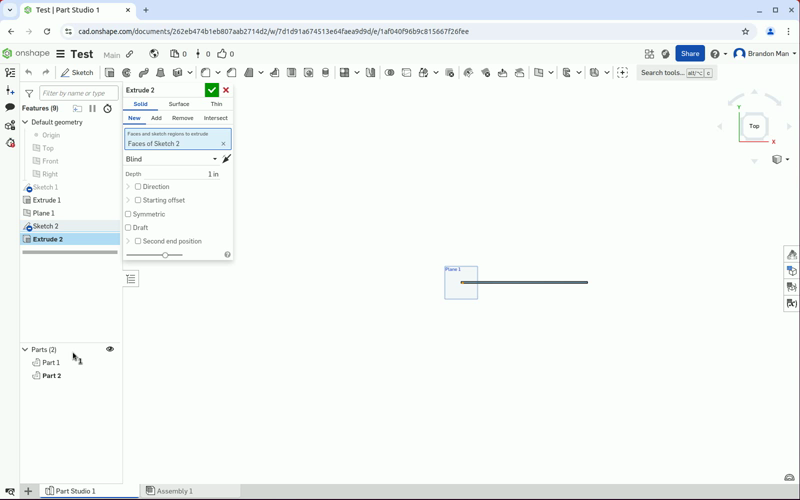
mouse_move(143, 106)
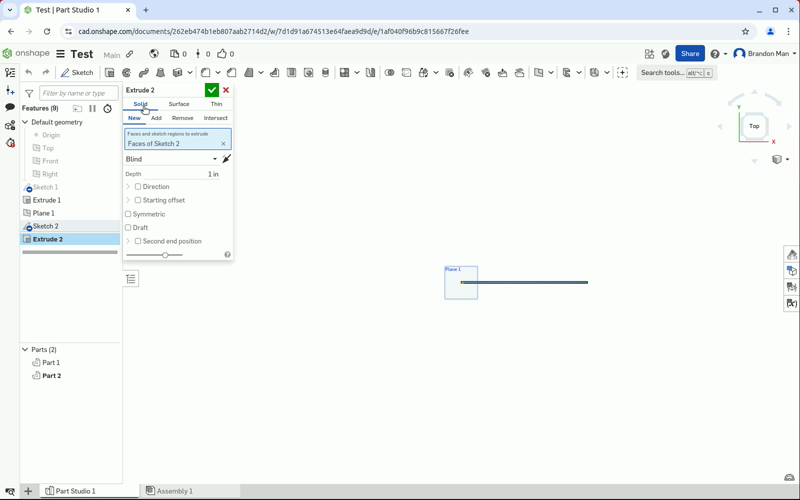
click(143, 106)
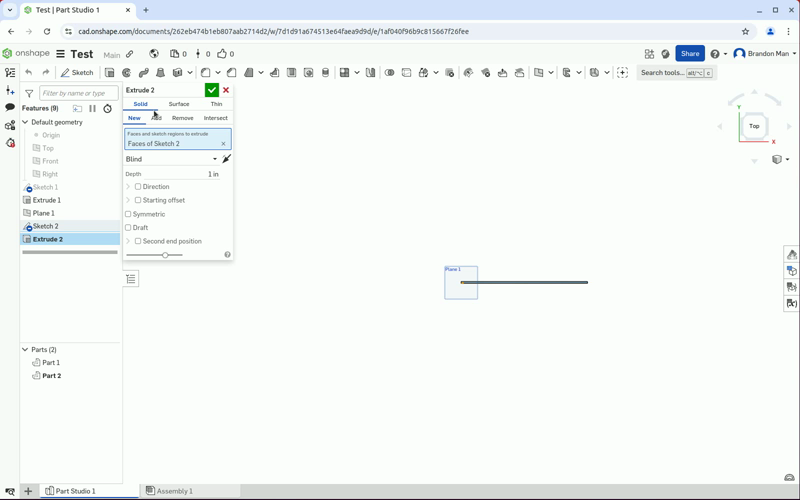
mouse_move(186, 120)
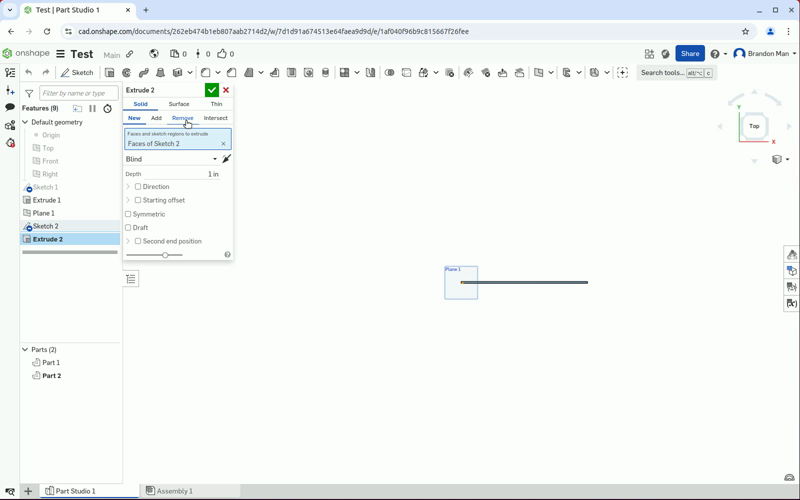
click(186, 120)
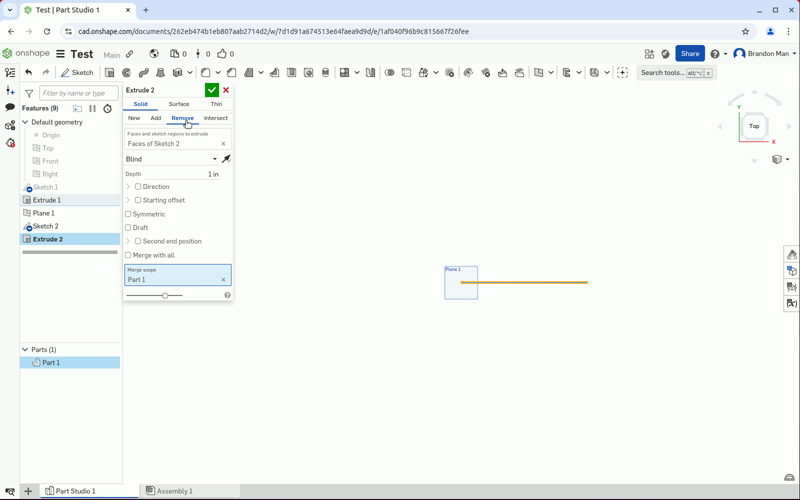
key(tab, 4)
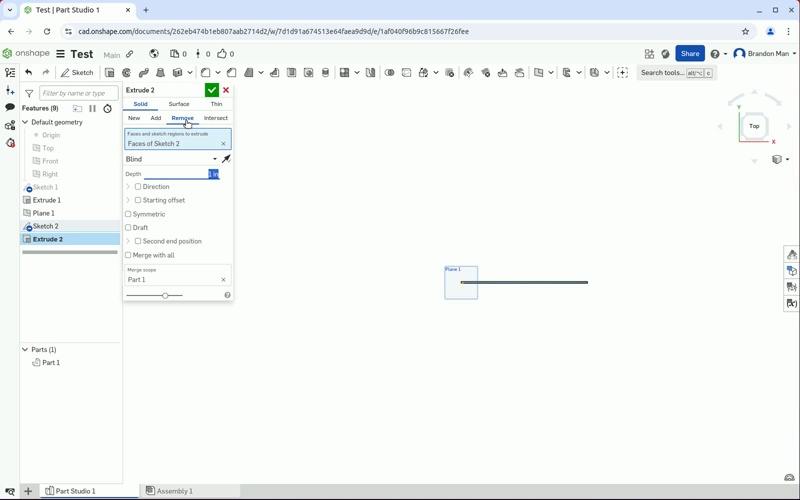
text(0.241)
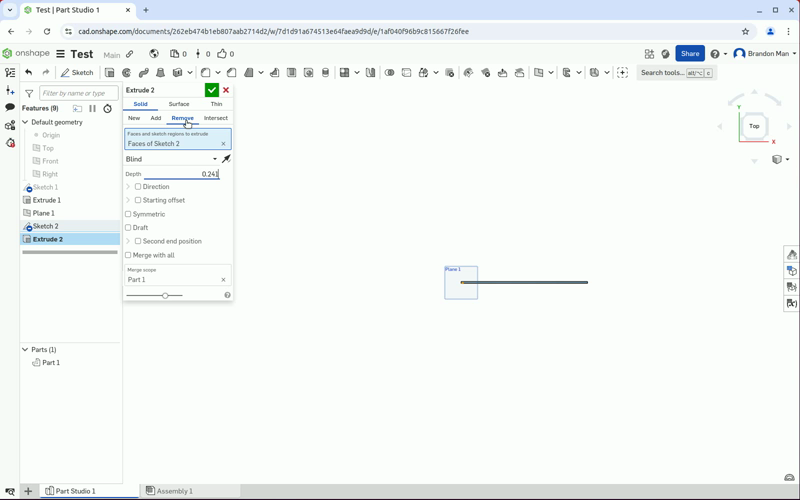
key(tab, 6)
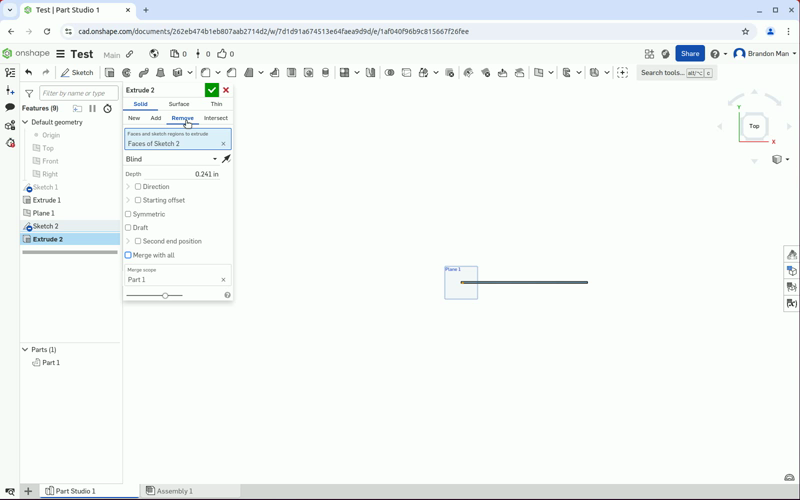
key(space)
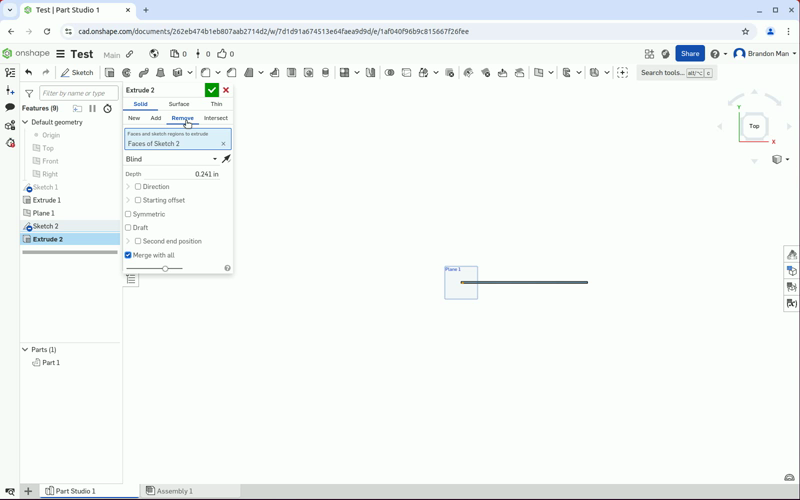
key(enter)
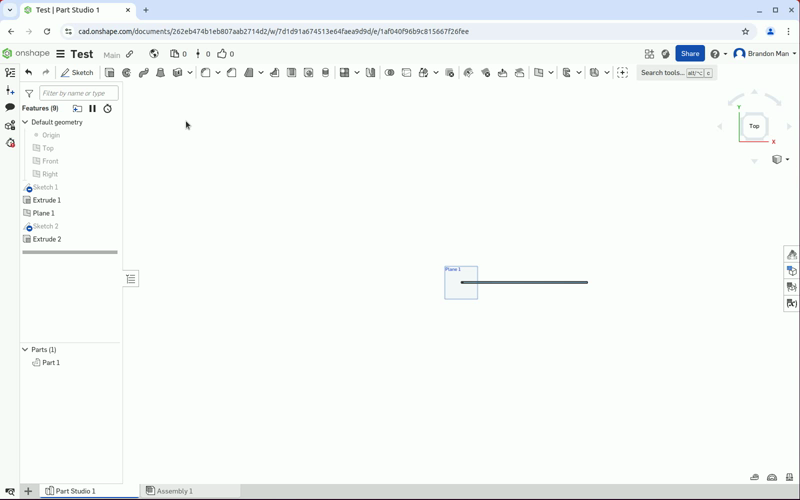
key(shift+h)
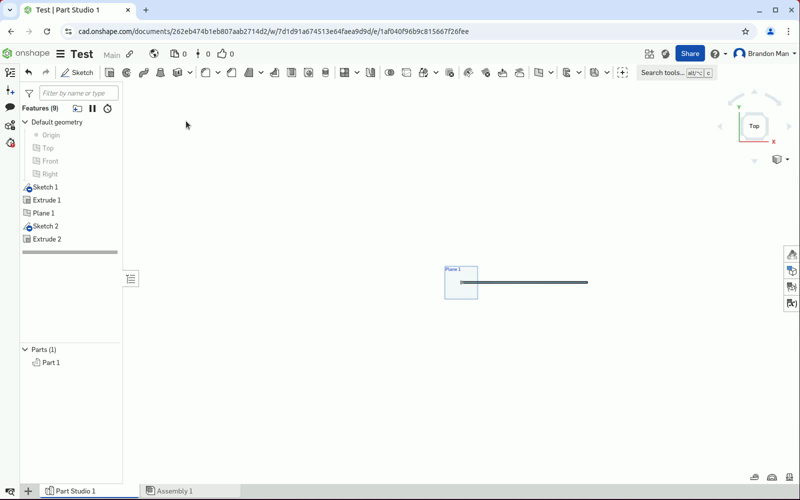
key(shift+h)
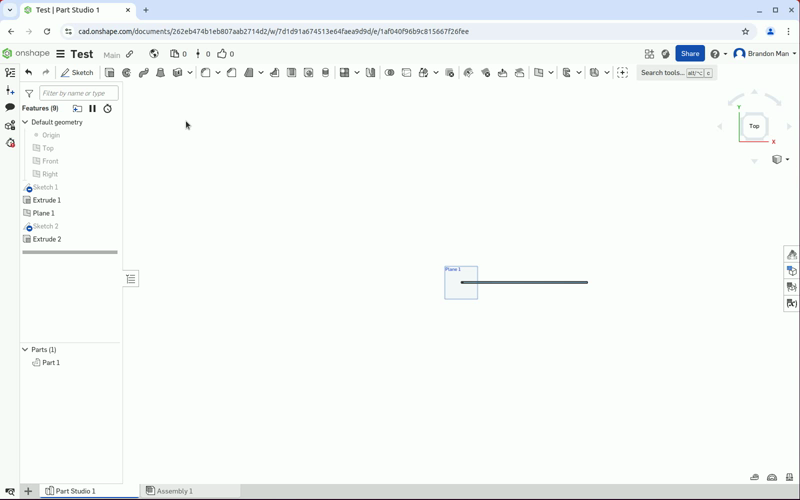
mouse_move(73, 189)
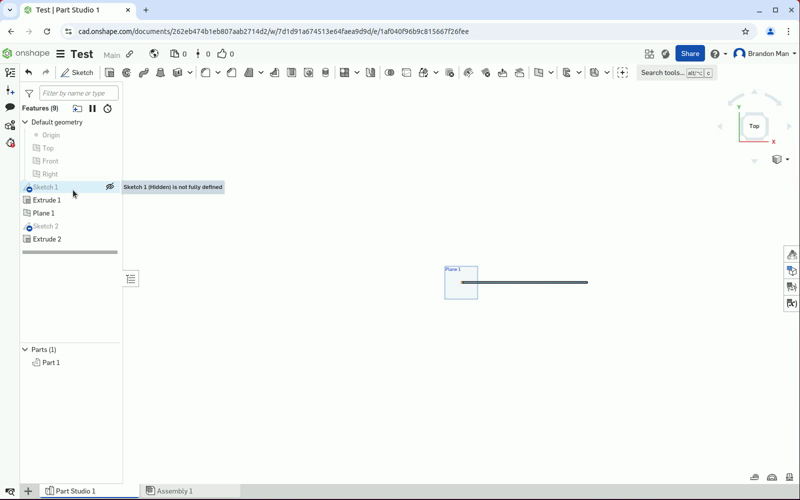
click(73, 189)
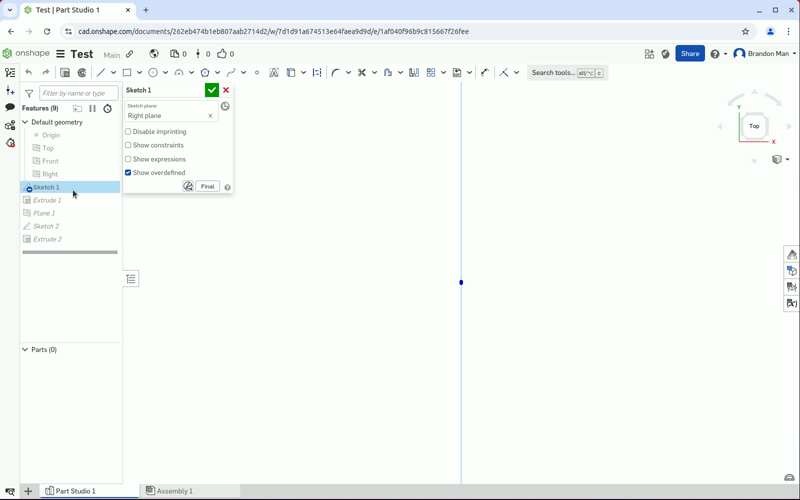
mouse_move(229, 92)
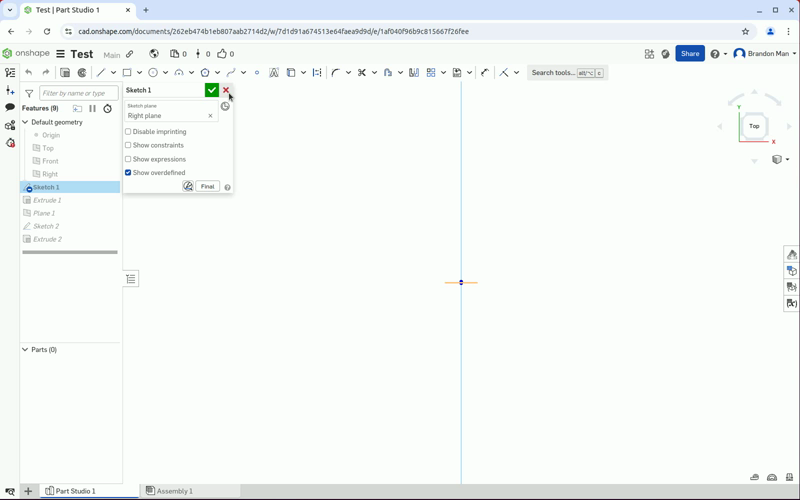
click(229, 92)
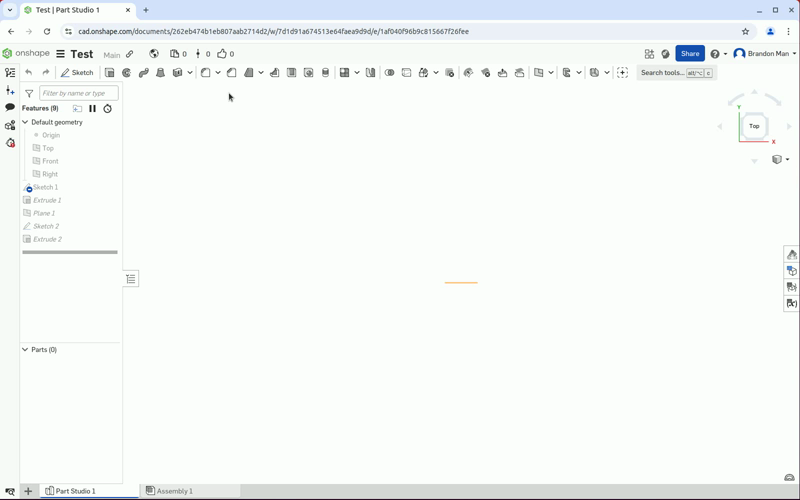
key(shift+s)
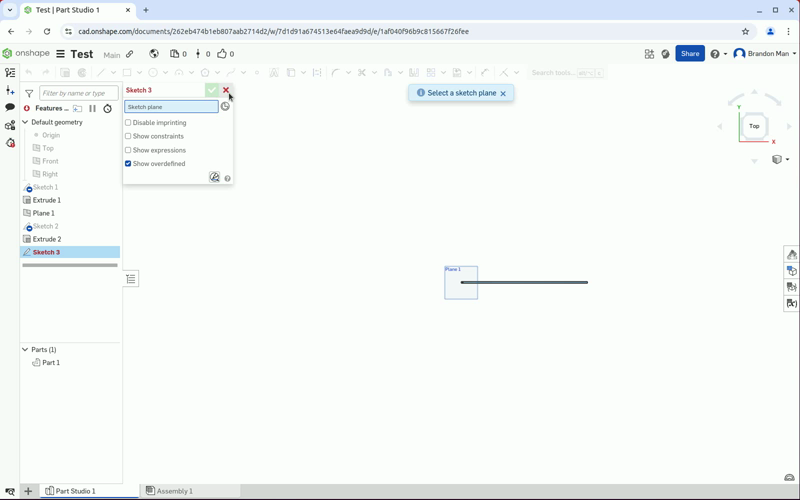
mouse_move(73, 215)
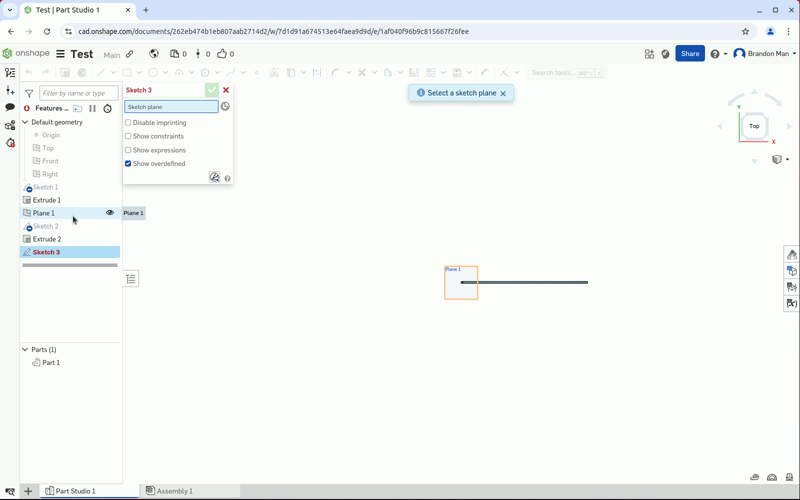
click(73, 215)
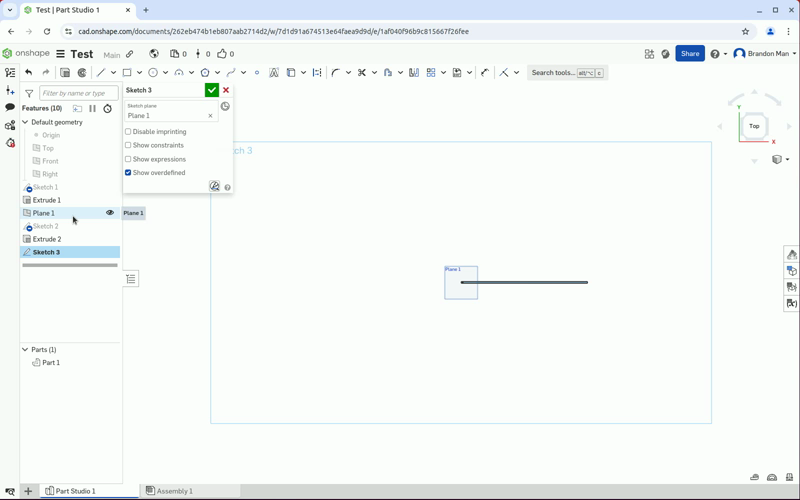
mouse_move(73, 352)
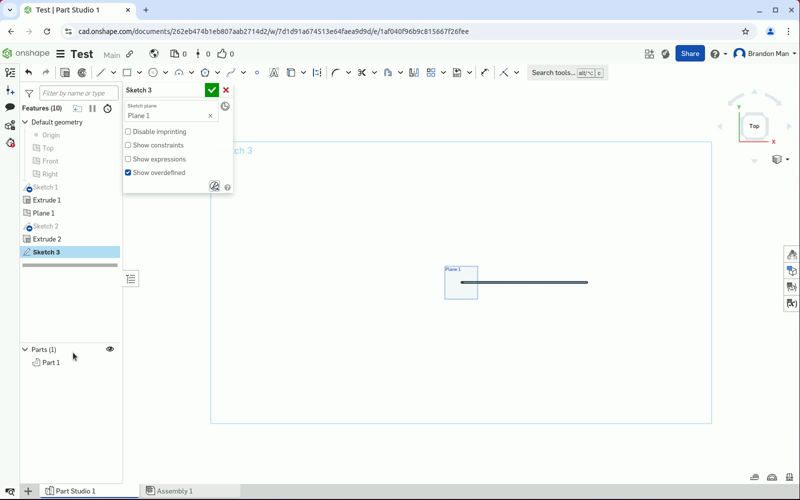
key(y)
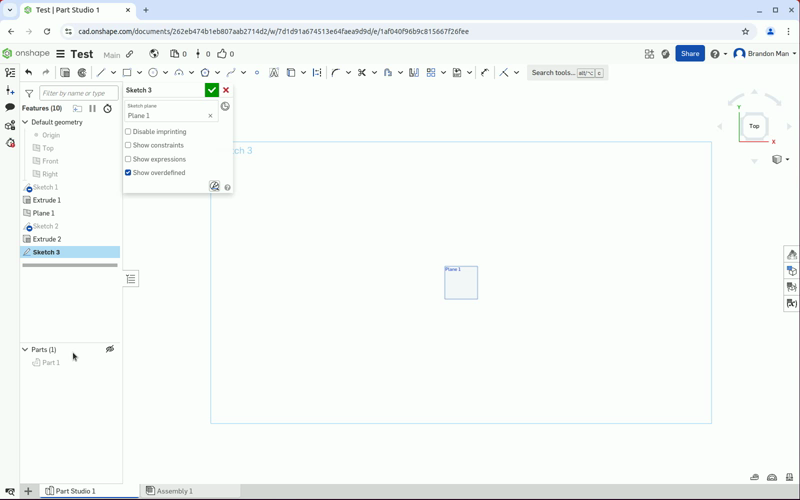
key(c)
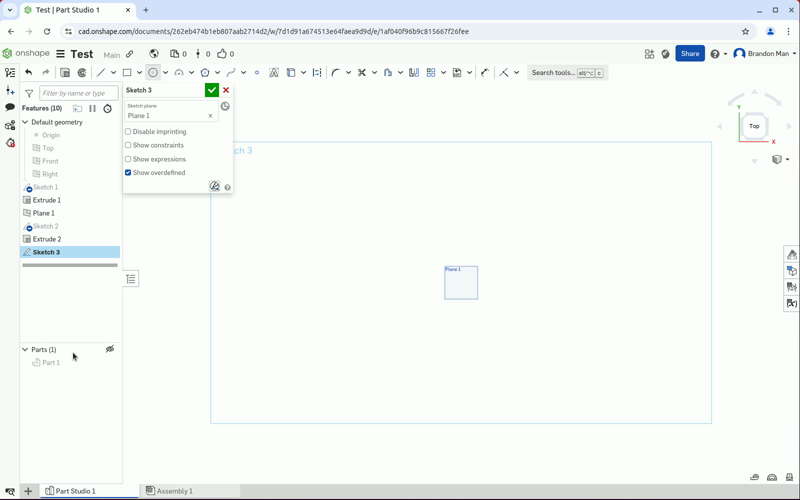
key_down(shift)
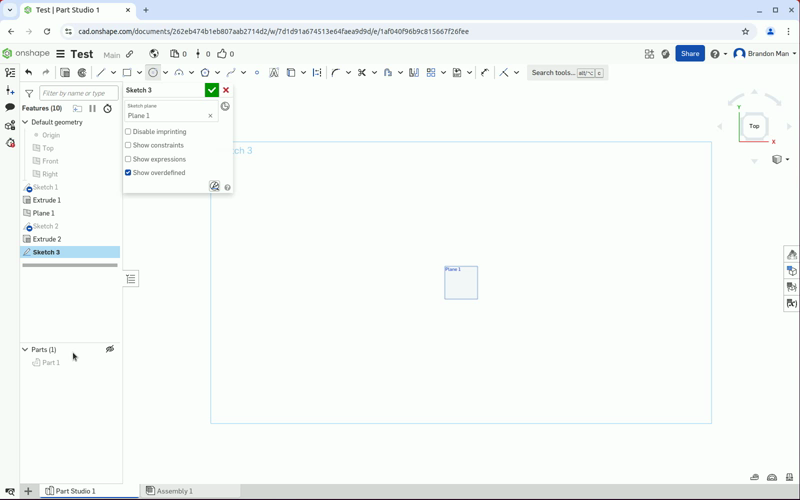
mouse_move(517, 282)
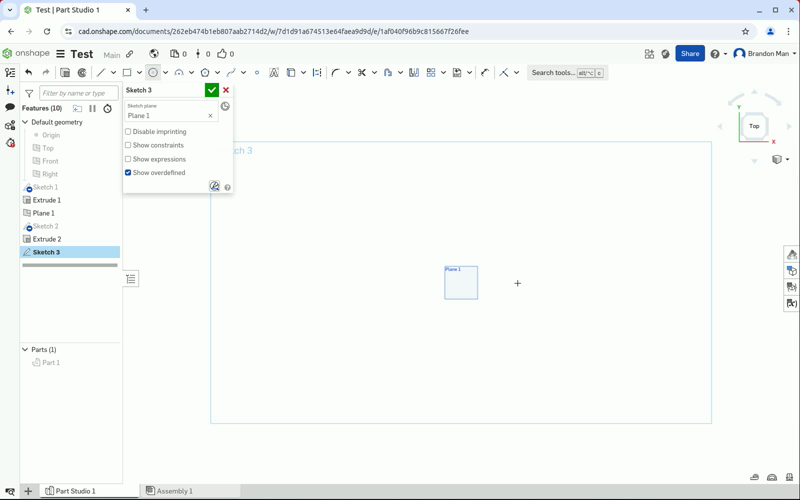
click(517, 282)
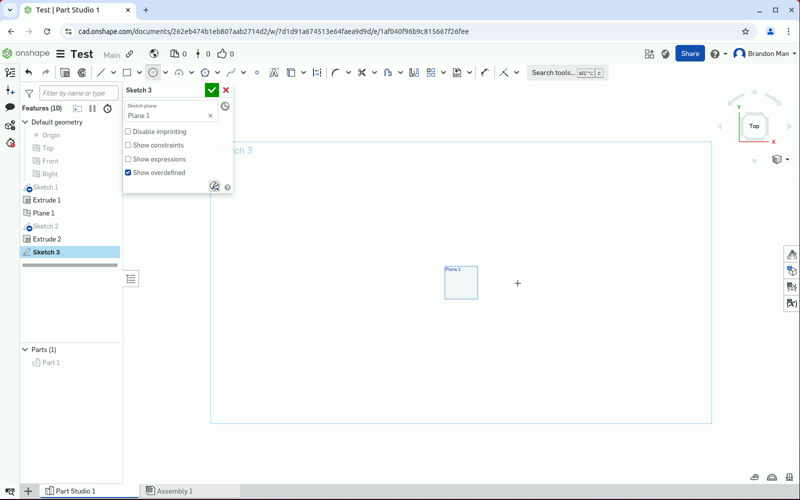
key_up(shift)
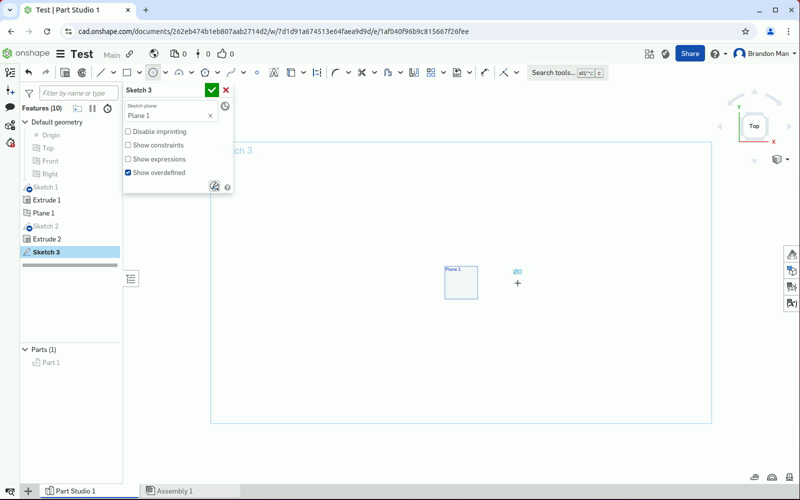
mouse_move(518, 282)
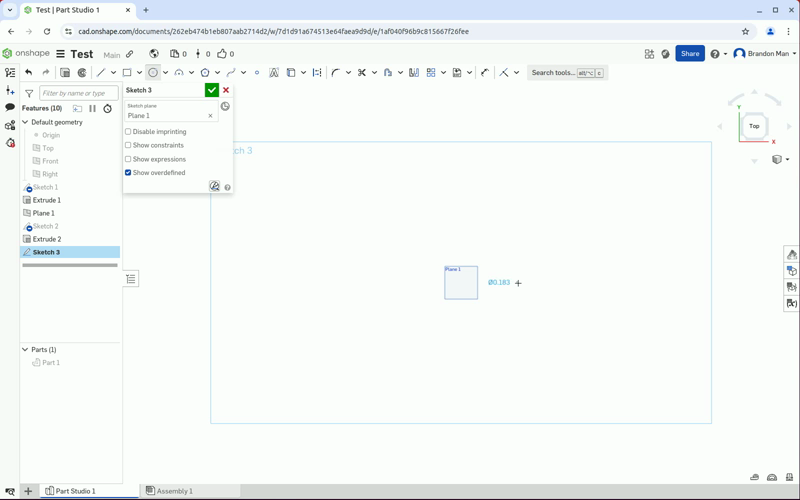
scroll(6)
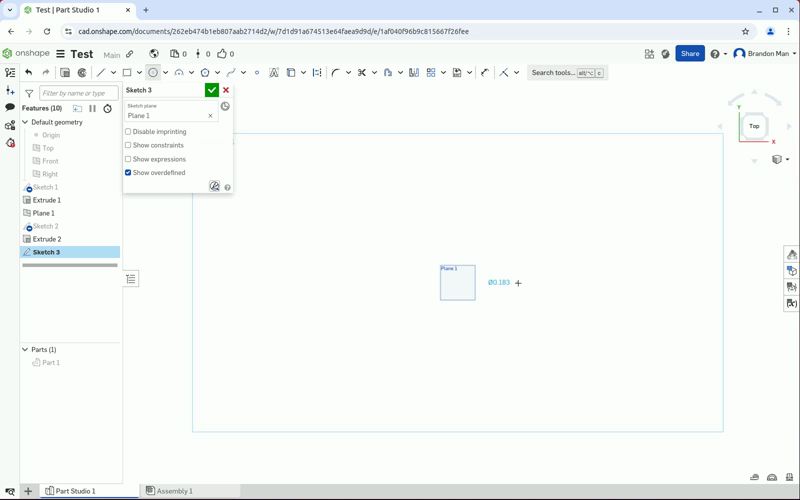
scroll(6)
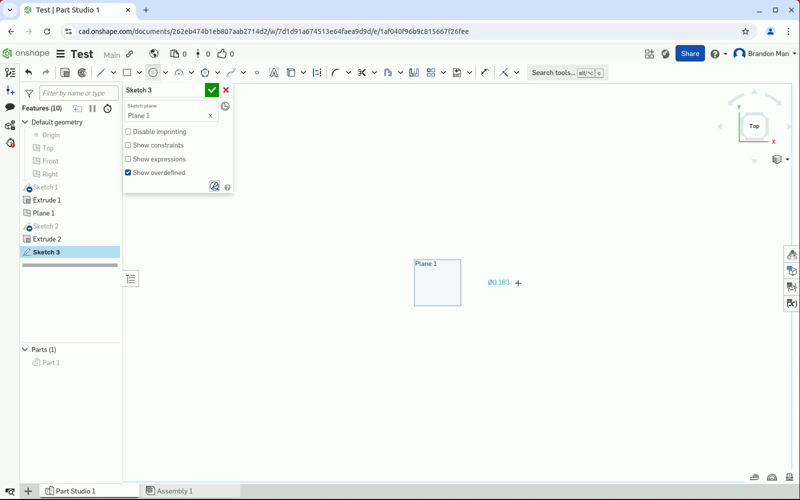
scroll(6)
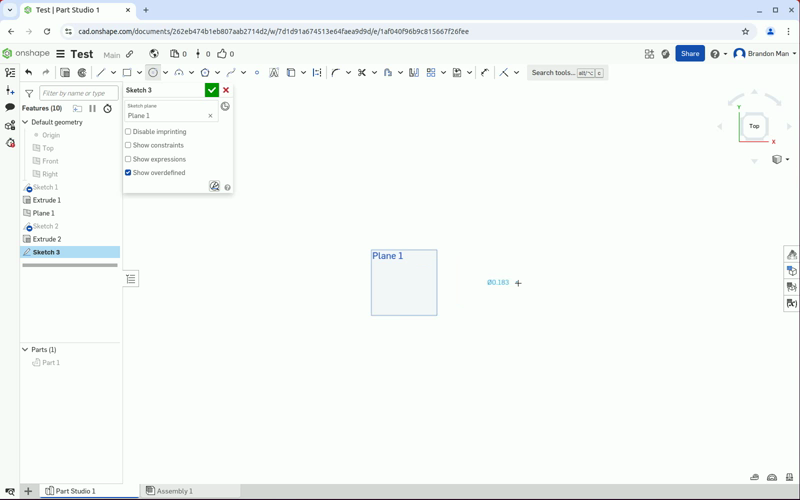
scroll(6)
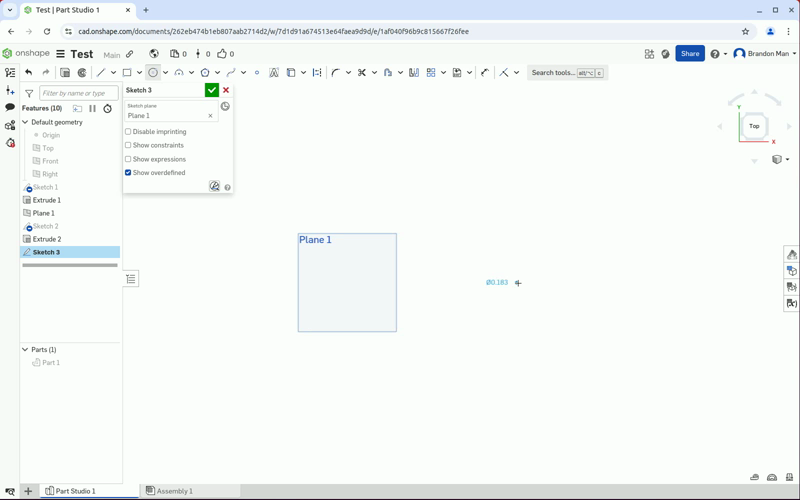
scroll(6)
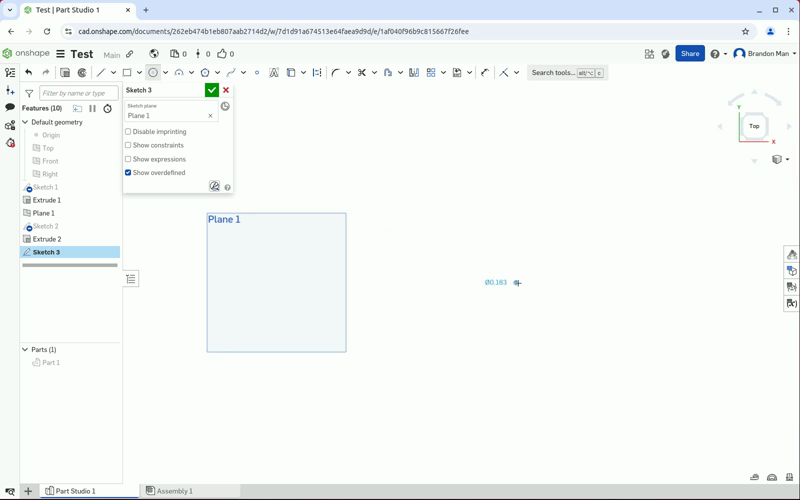
scroll(6)
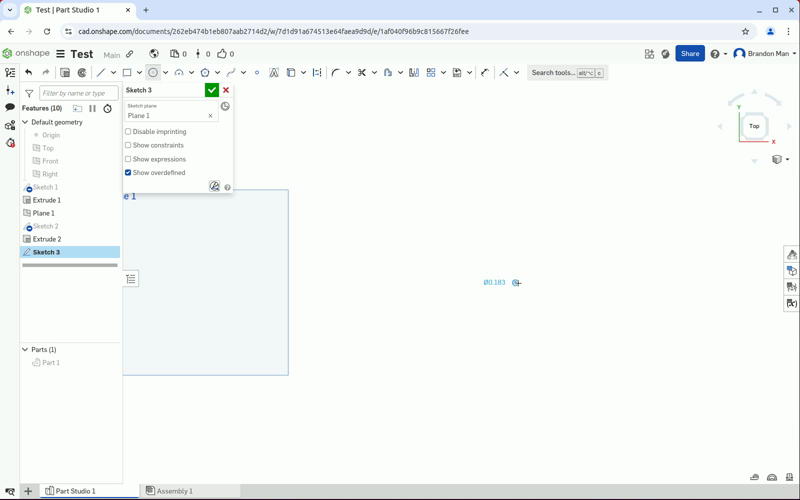
scroll(6)
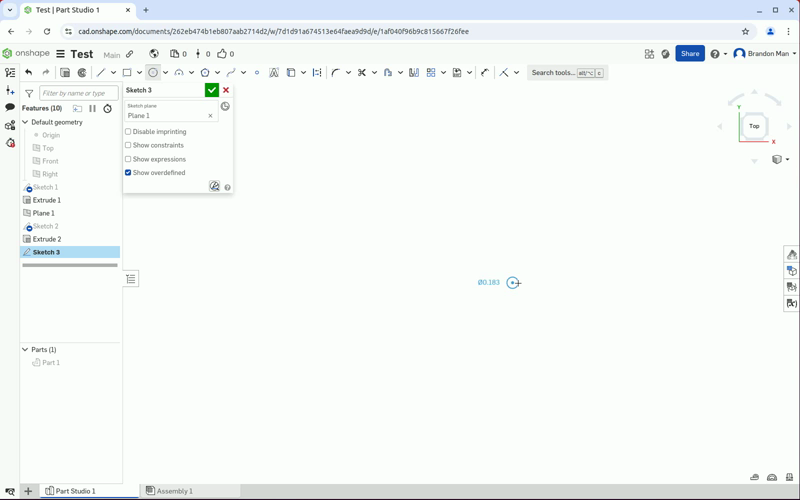
click(518, 282)
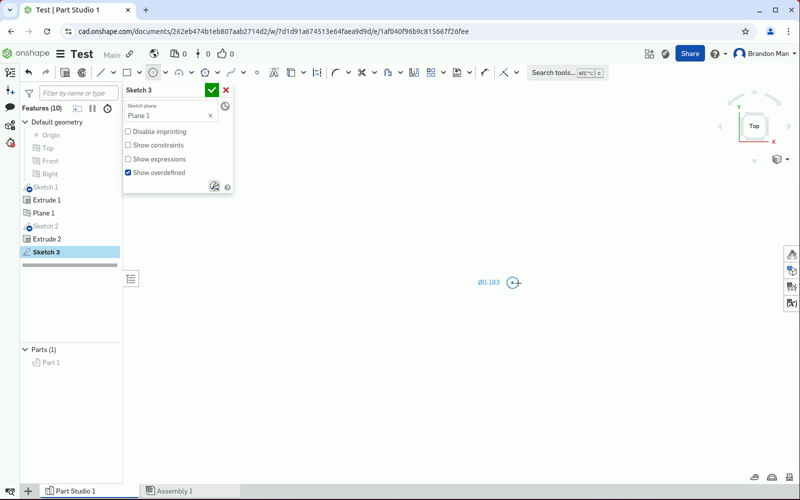
scroll(-6)
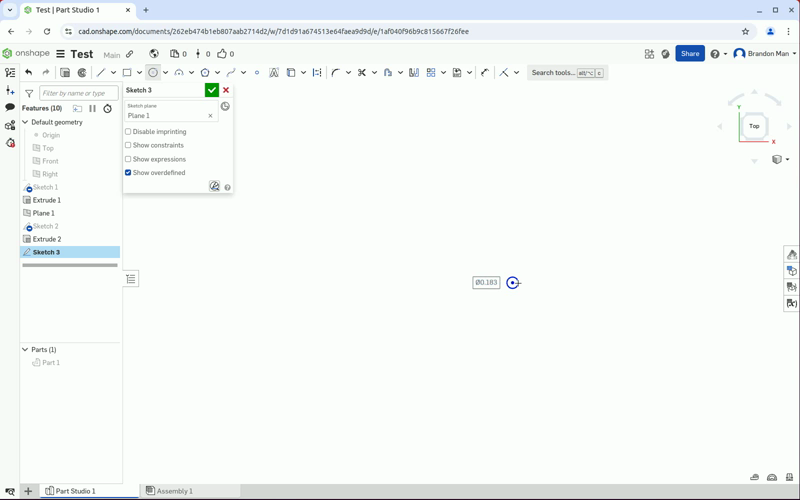
scroll(-6)
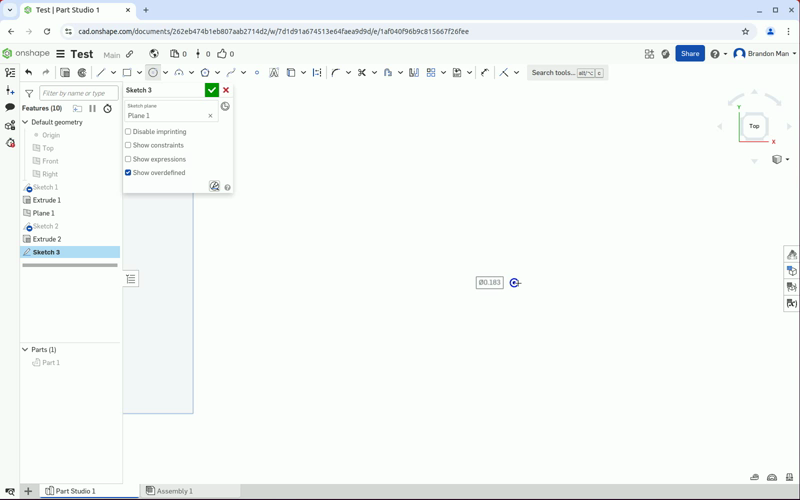
scroll(-6)
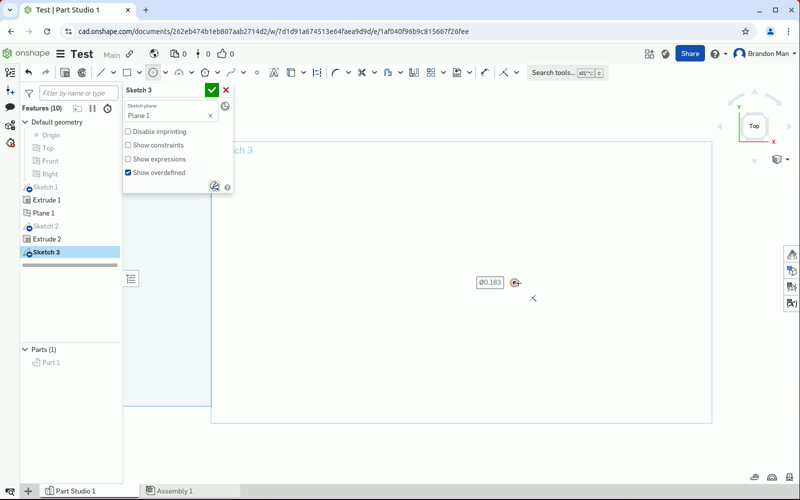
scroll(-6)
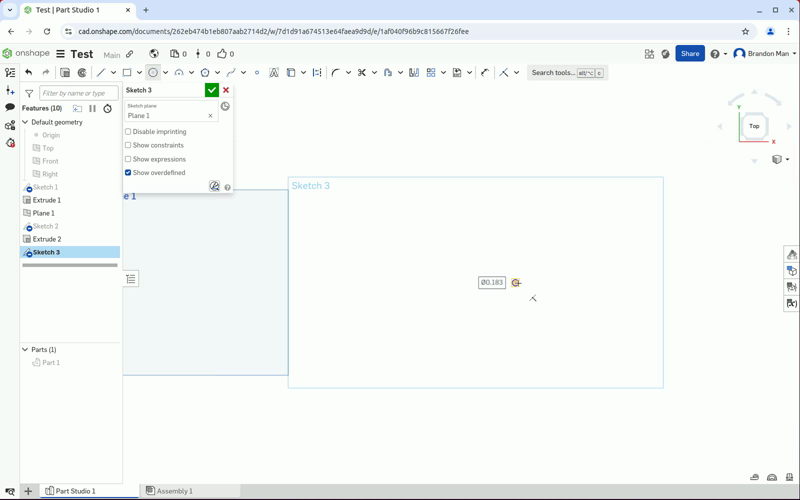
scroll(-6)
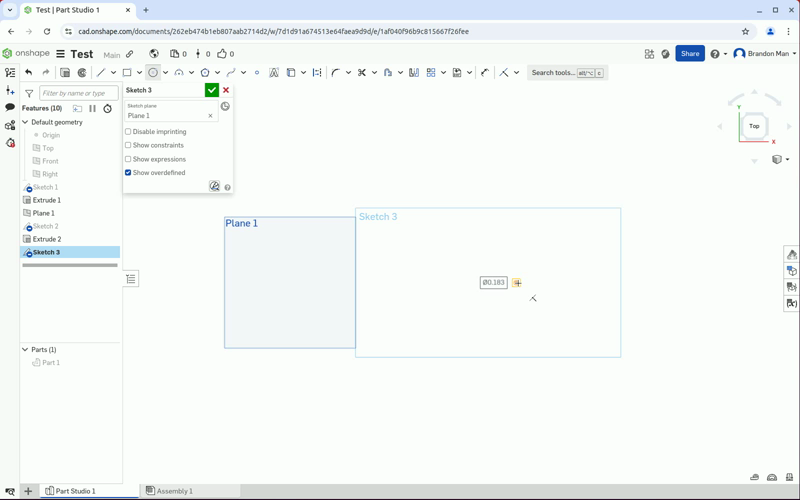
scroll(-6)
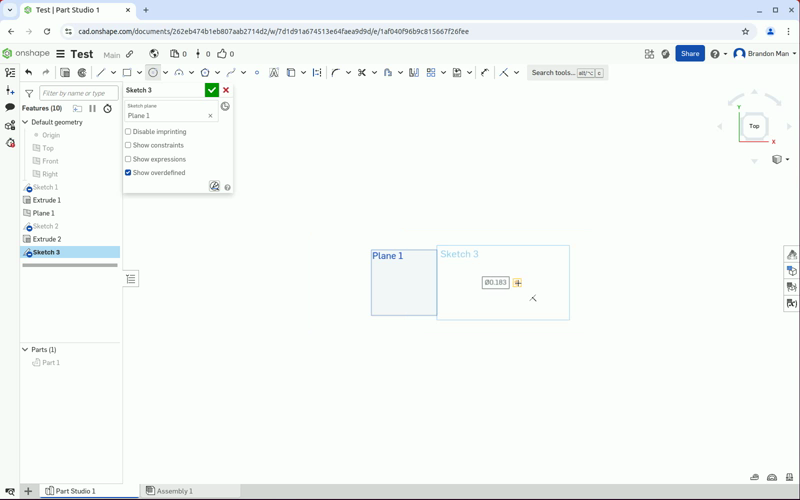
scroll(-6)
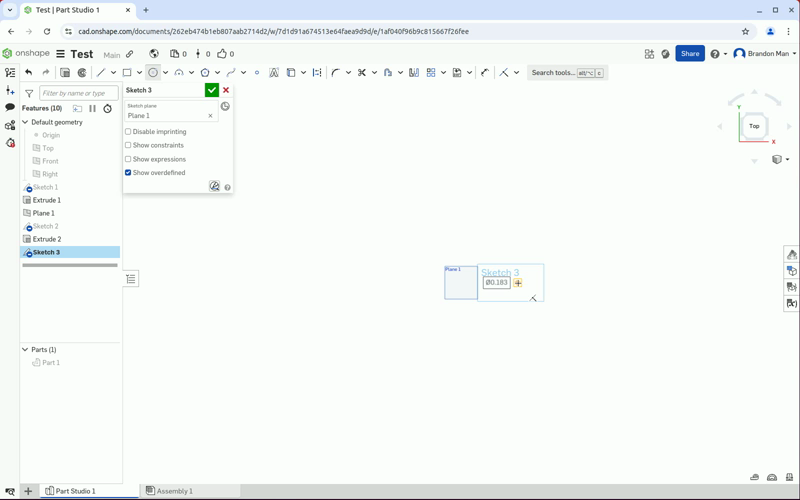
key(esc)
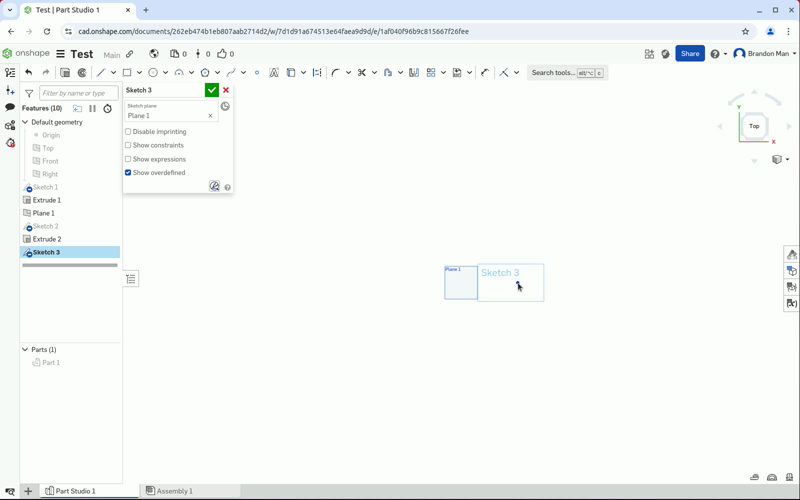
mouse_move(517, 282)
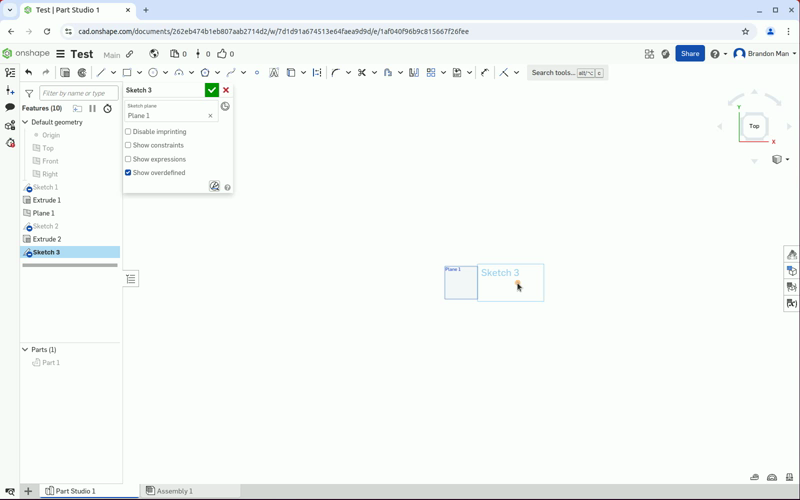
scroll(6)
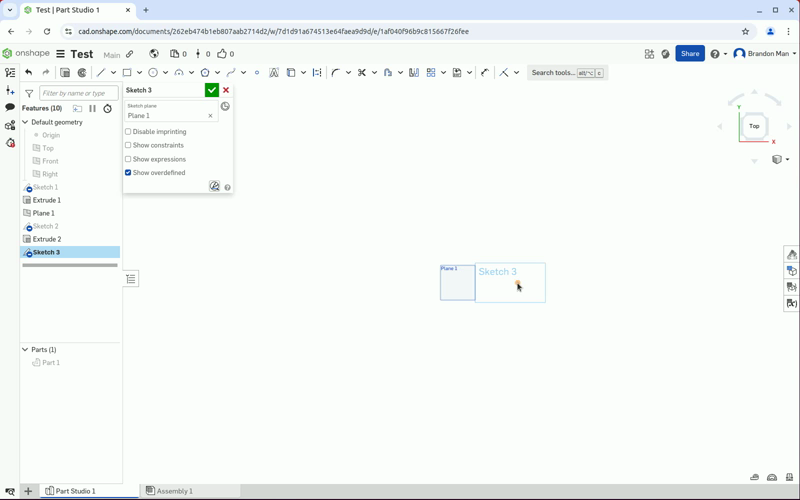
scroll(6)
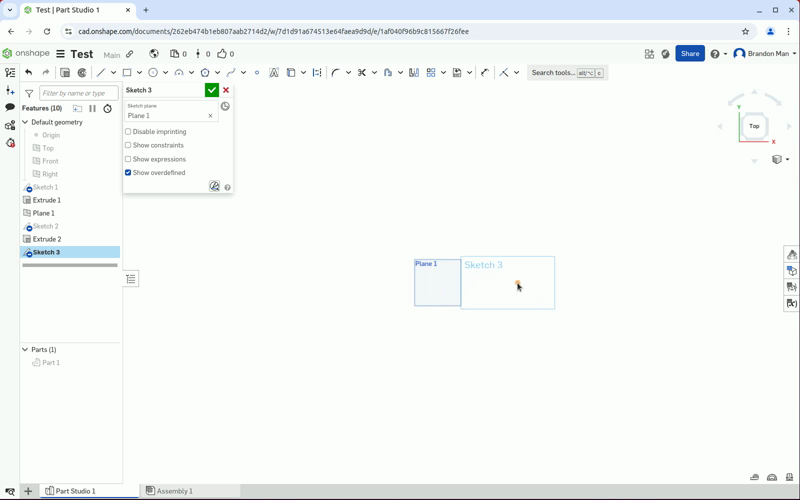
scroll(6)
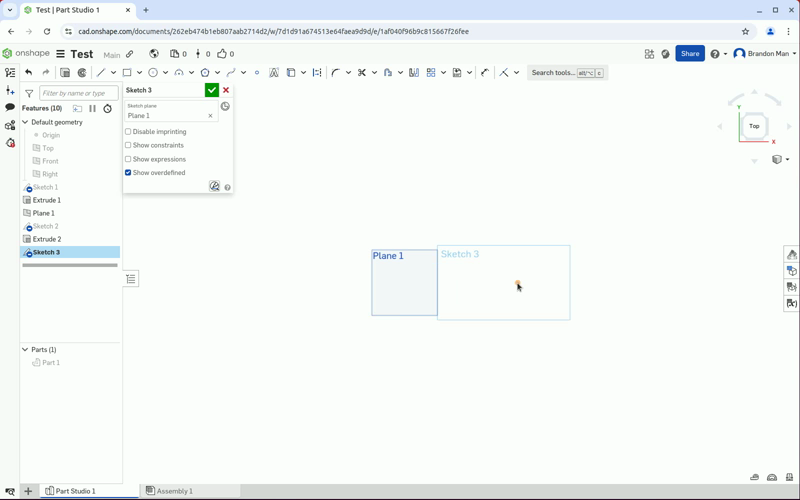
scroll(6)
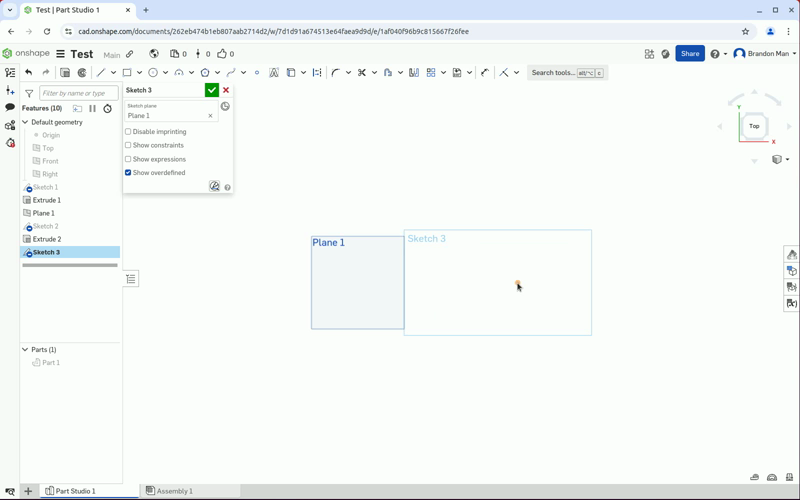
scroll(6)
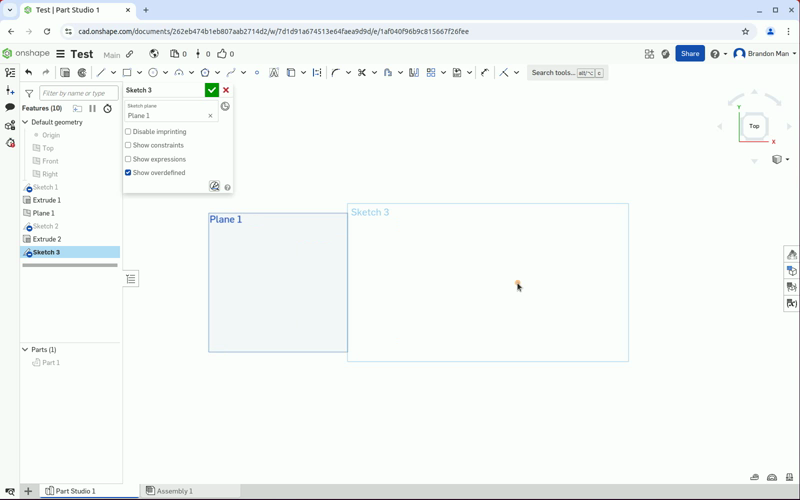
scroll(6)
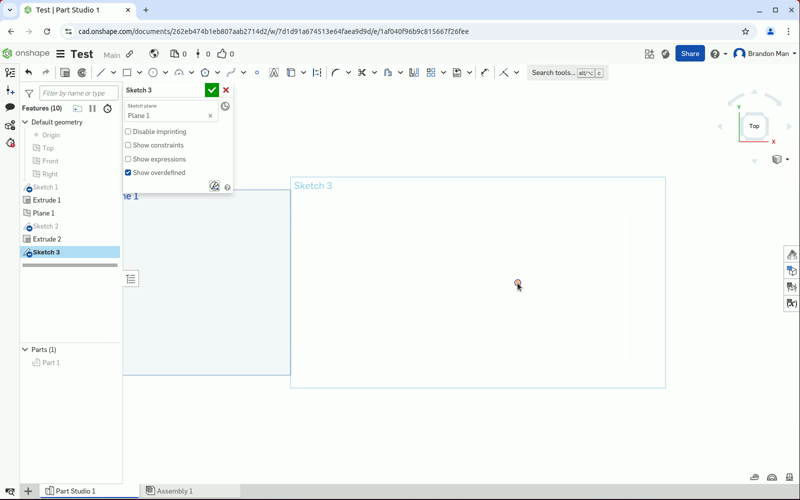
scroll(6)
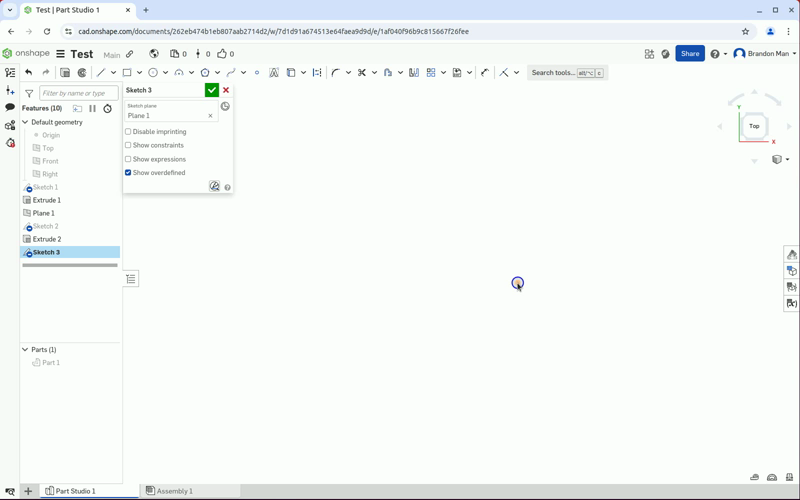
click(517, 282)
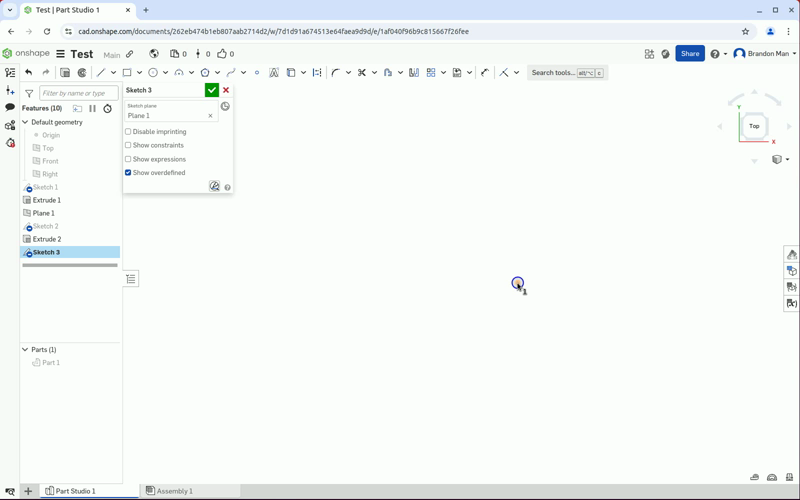
scroll(-6)
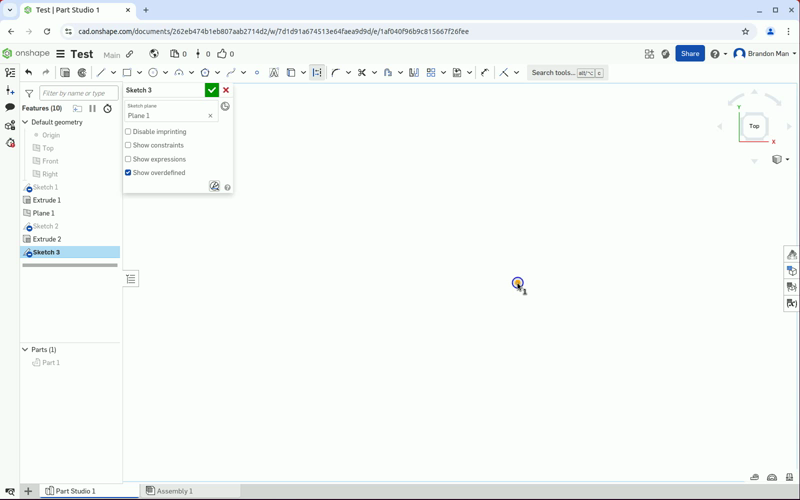
scroll(-6)
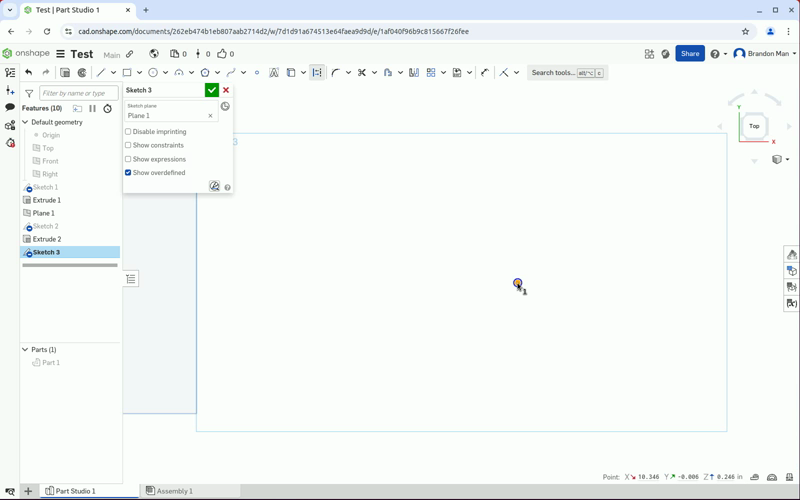
scroll(-6)
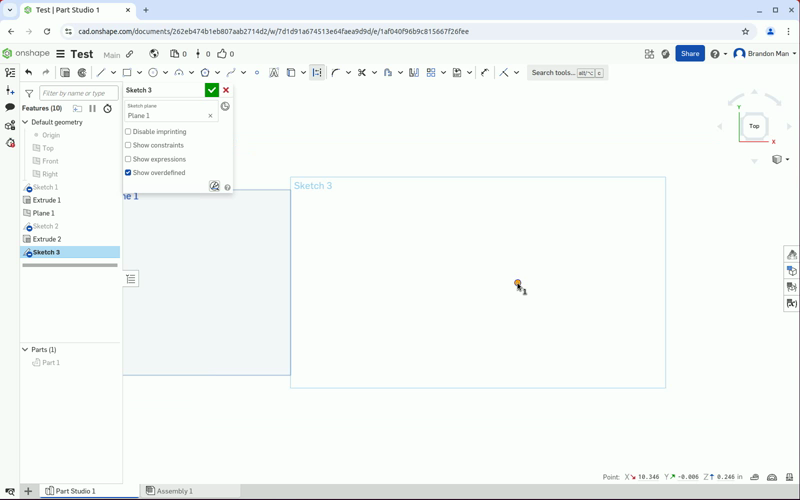
scroll(-6)
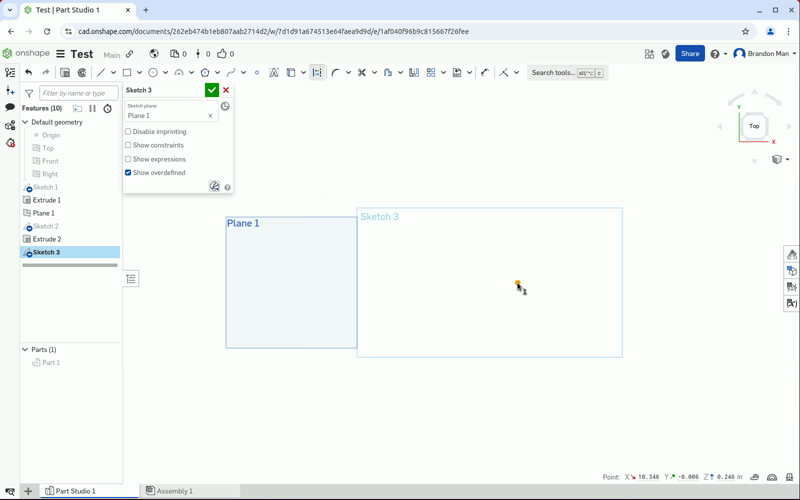
scroll(-6)
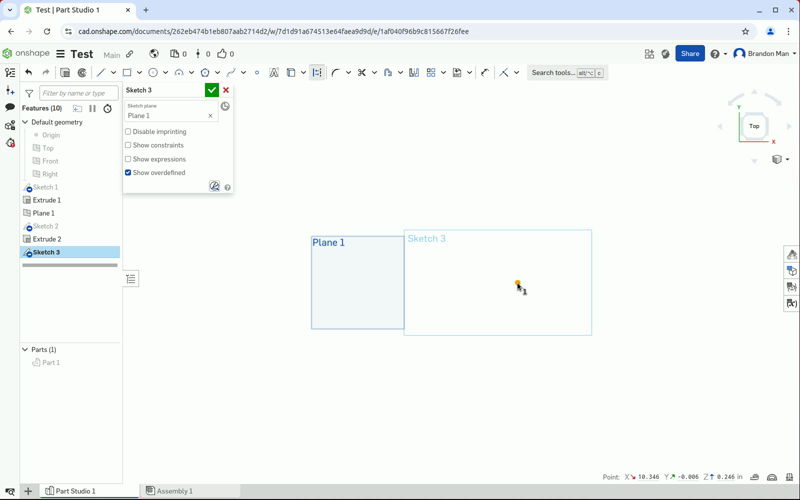
scroll(-6)
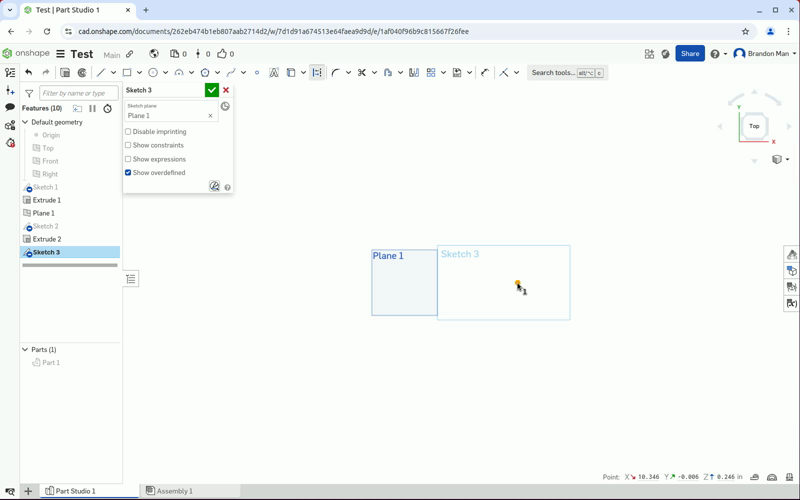
scroll(-6)
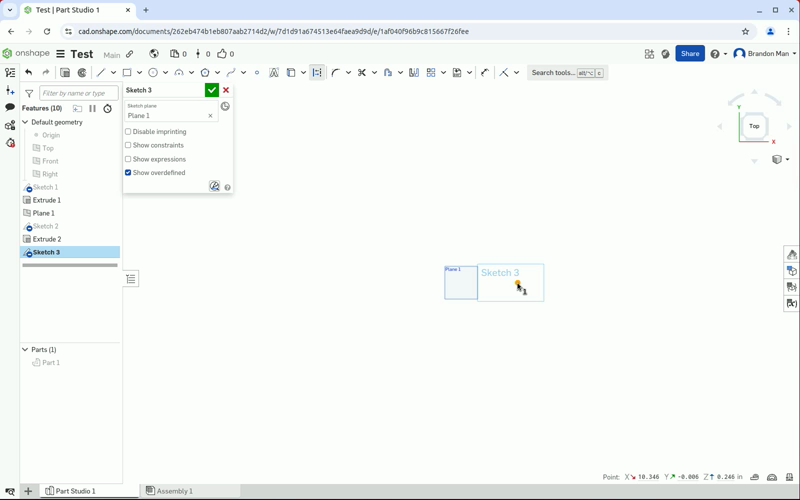
mouse_move(73, 352)
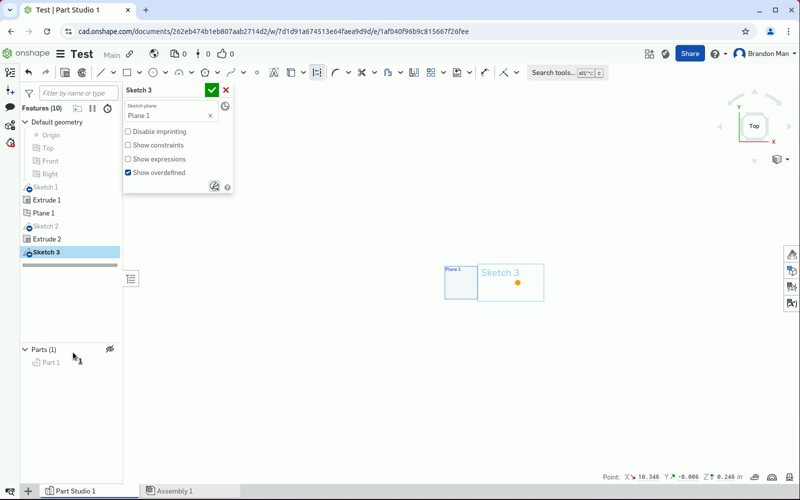
key(shift+y)
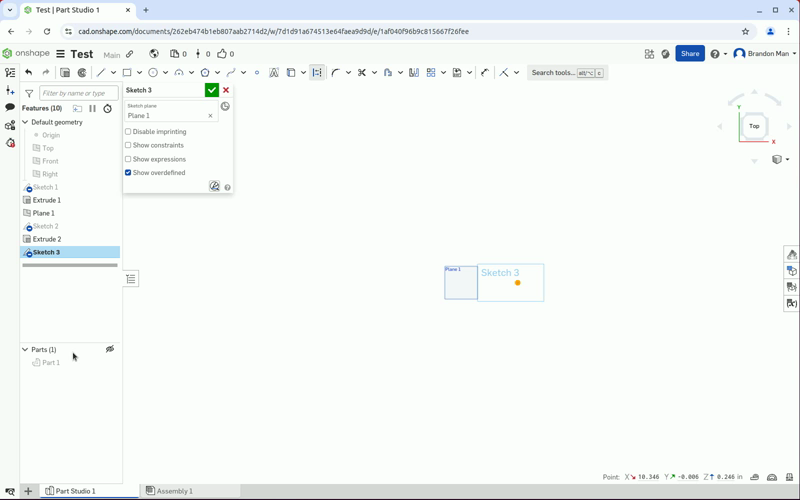
key(shift+e)
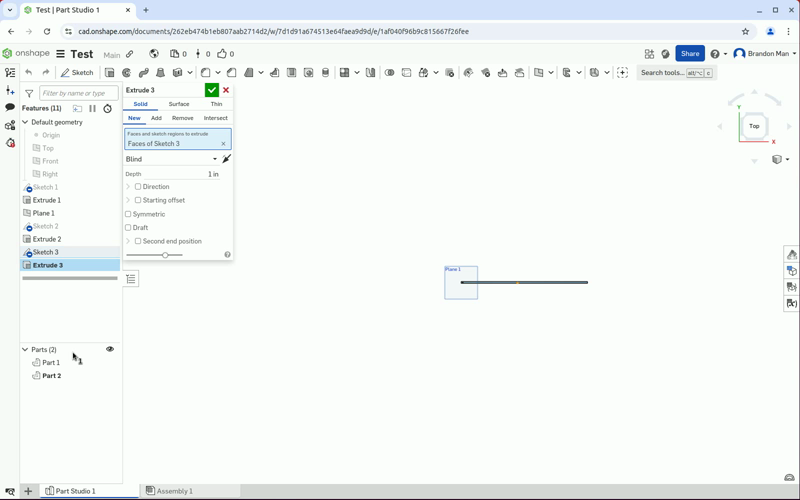
mouse_move(143, 106)
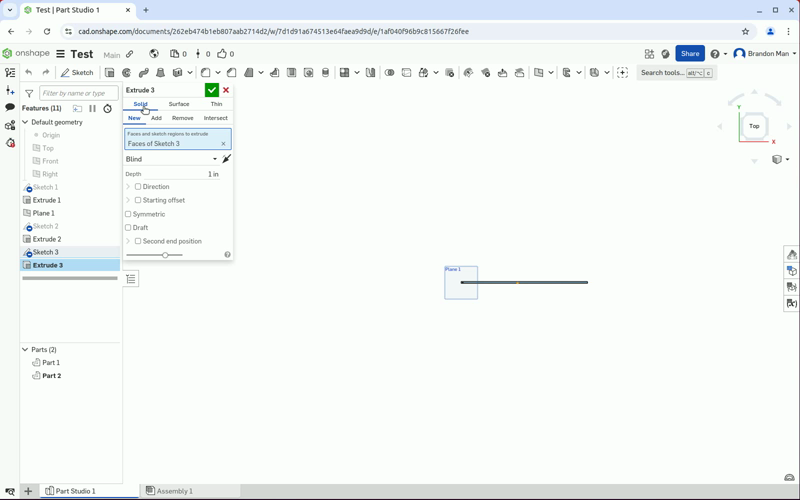
click(143, 106)
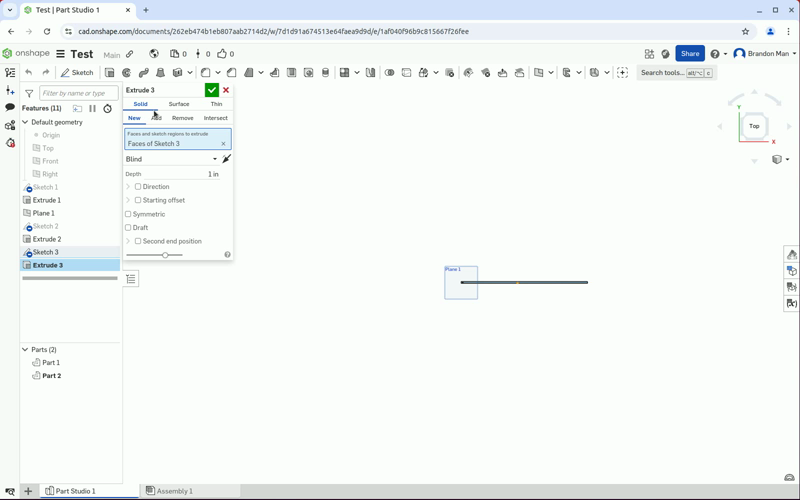
mouse_move(186, 120)
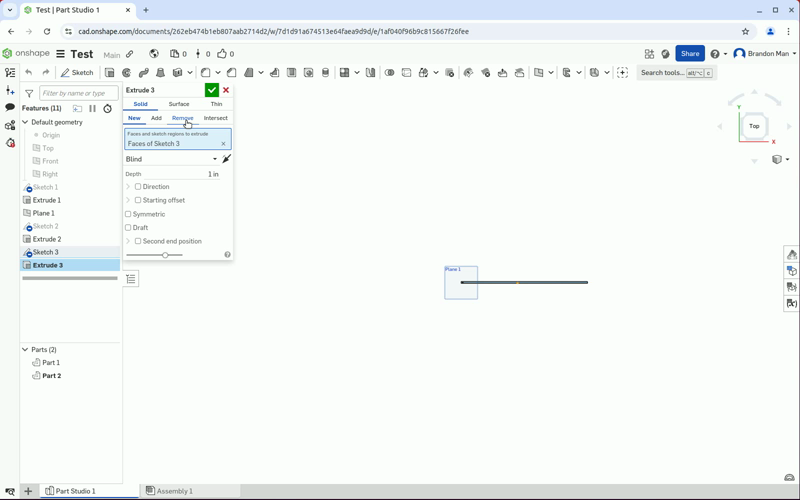
click(186, 120)
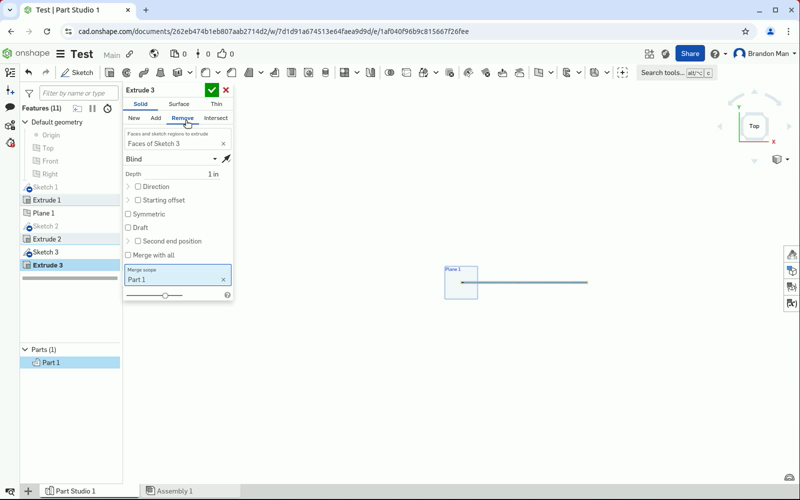
key(tab, 4)
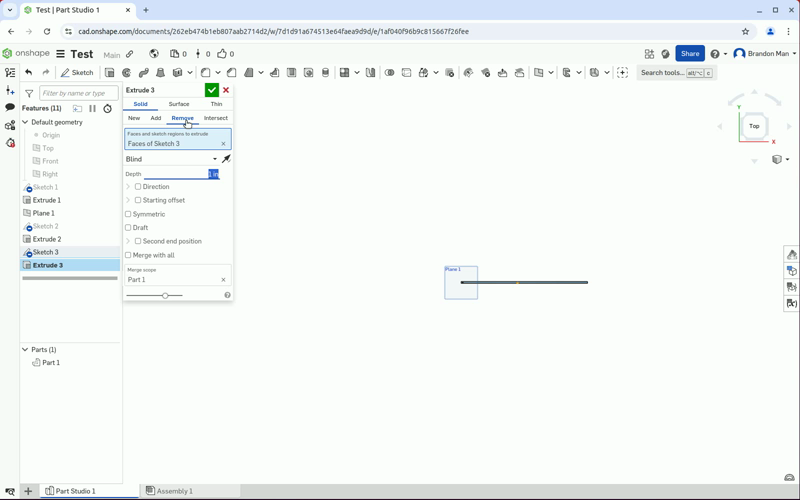
text(0.241)
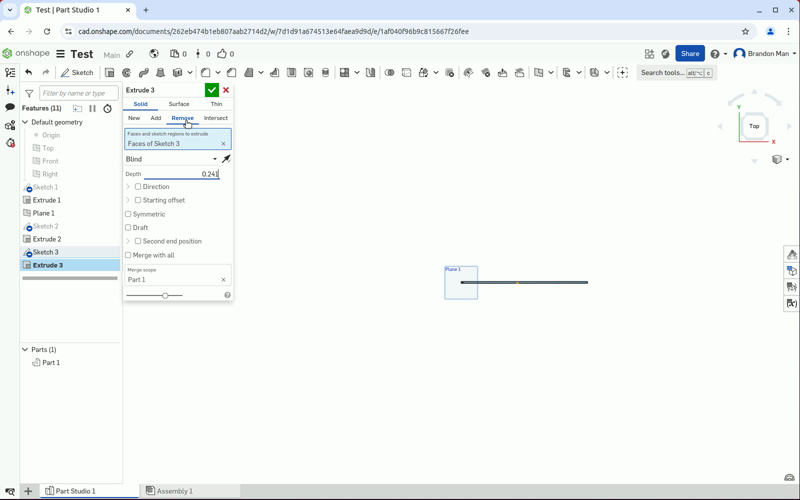
key(tab, 6)
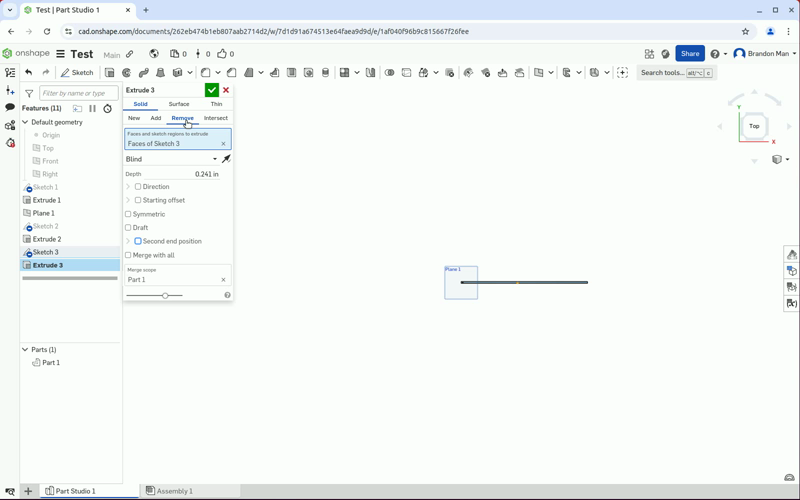
key(space)
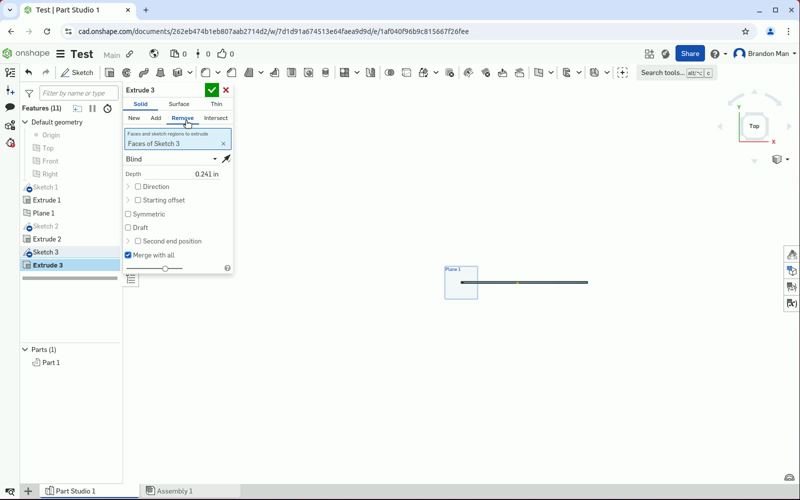
key(enter)
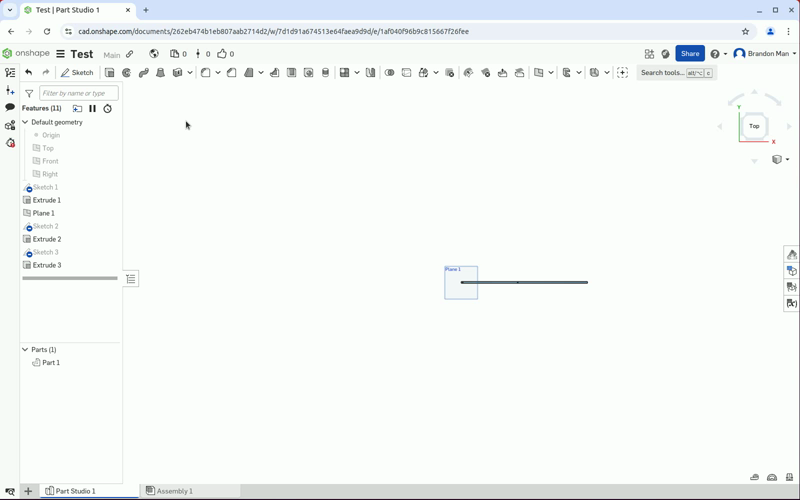
key(shift+h)
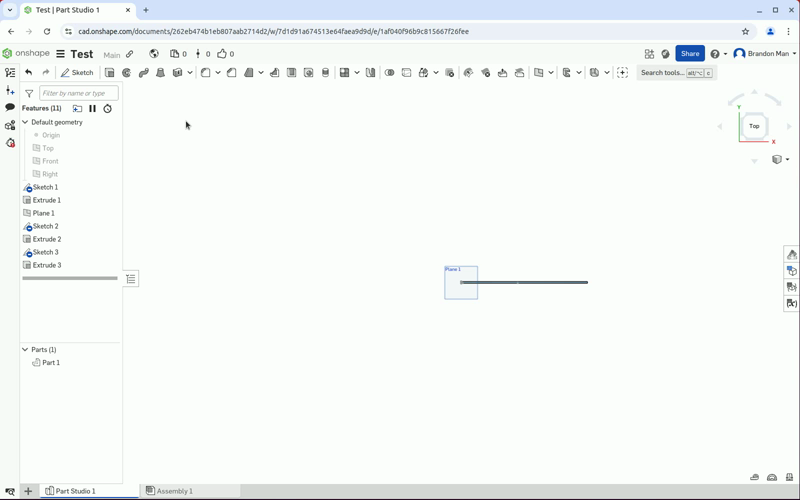
key(shift+h)
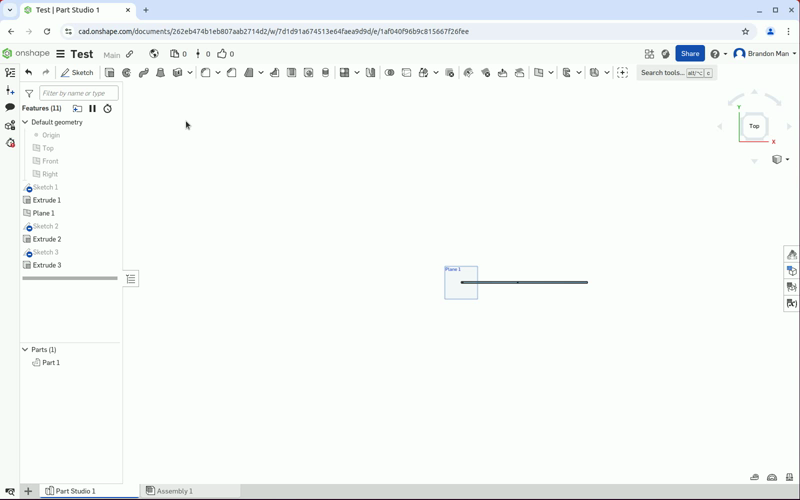
mouse_move(73, 189)
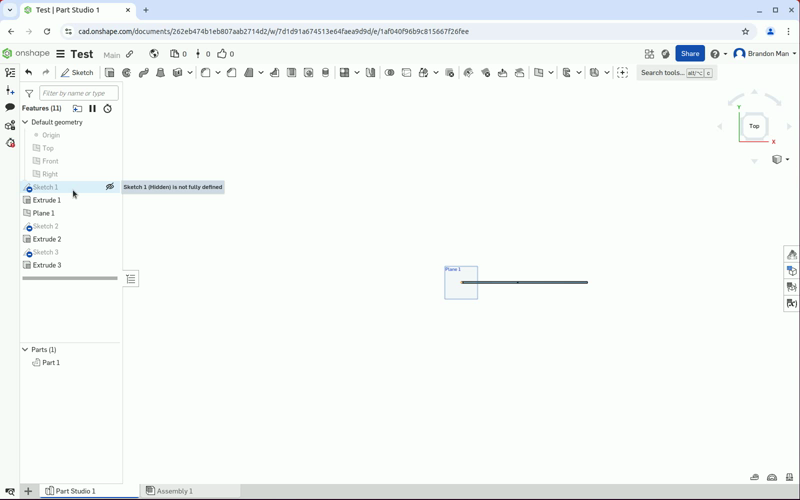
click(73, 189)
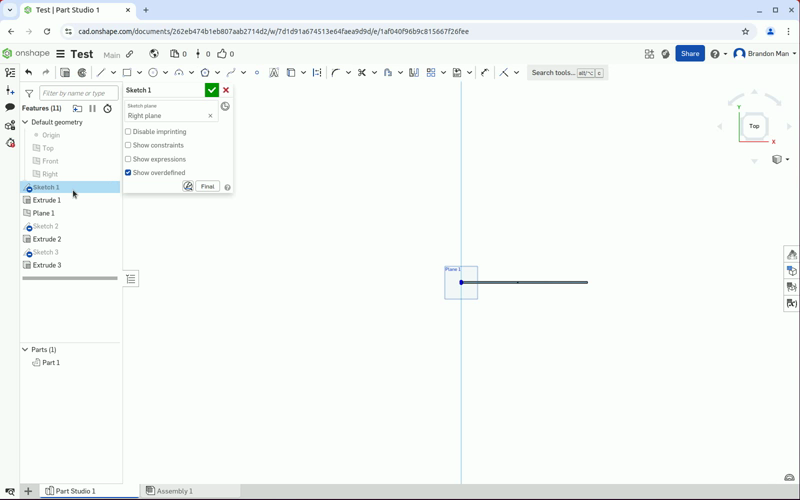
mouse_move(229, 92)
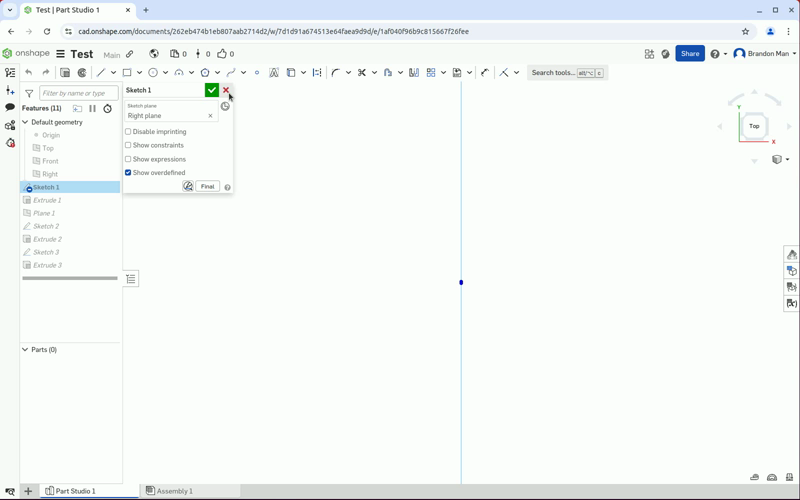
click(229, 92)
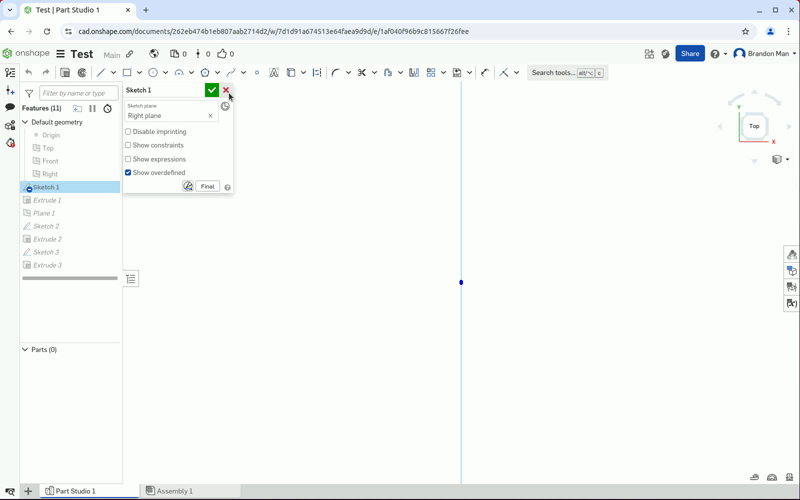
key(shift+s)
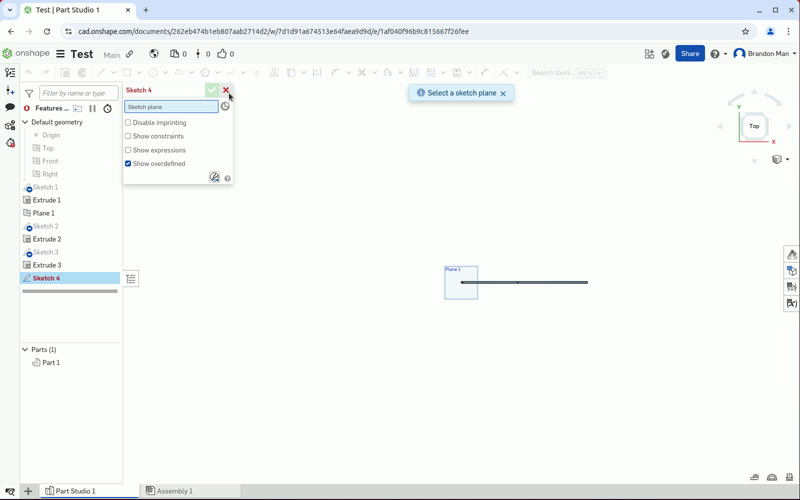
mouse_move(73, 215)
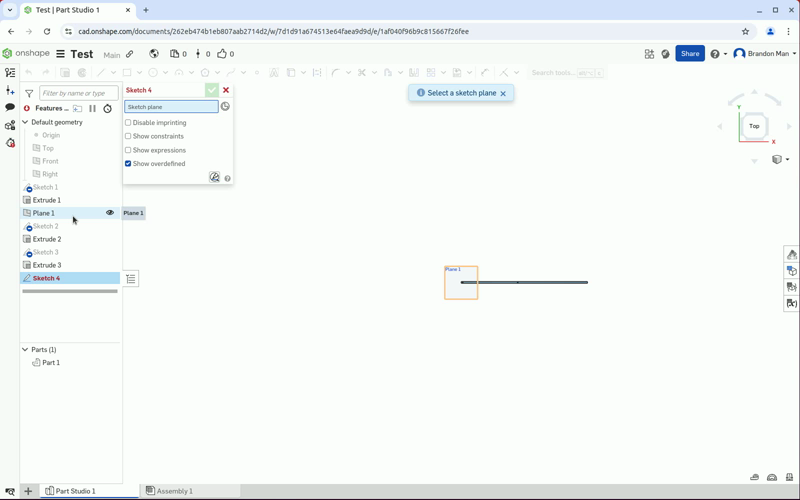
click(73, 215)
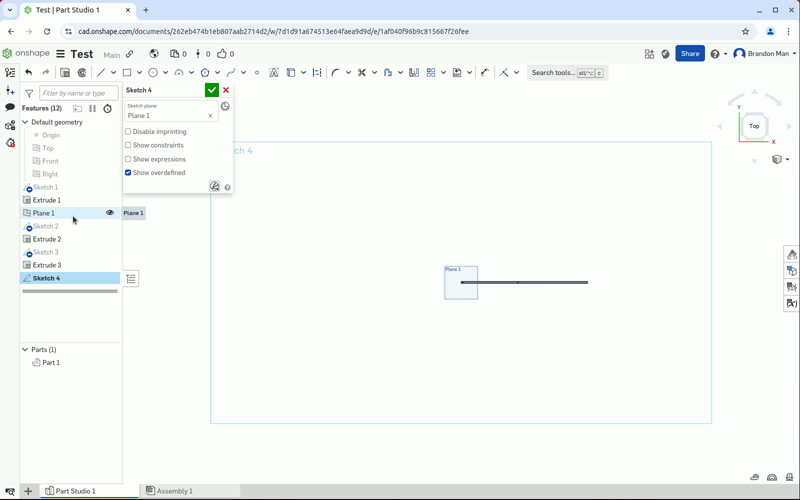
mouse_move(73, 352)
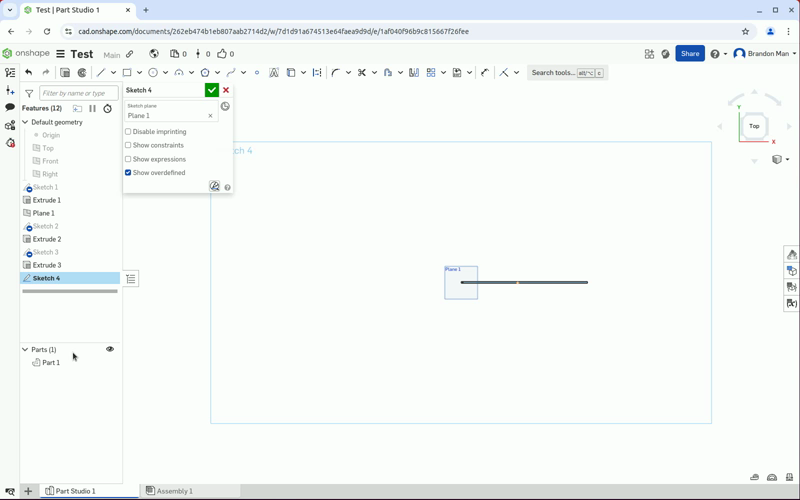
key(y)
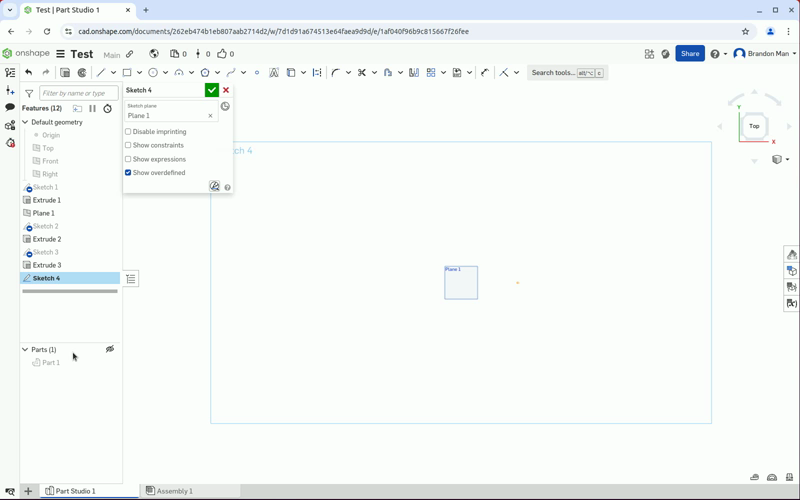
key(c)
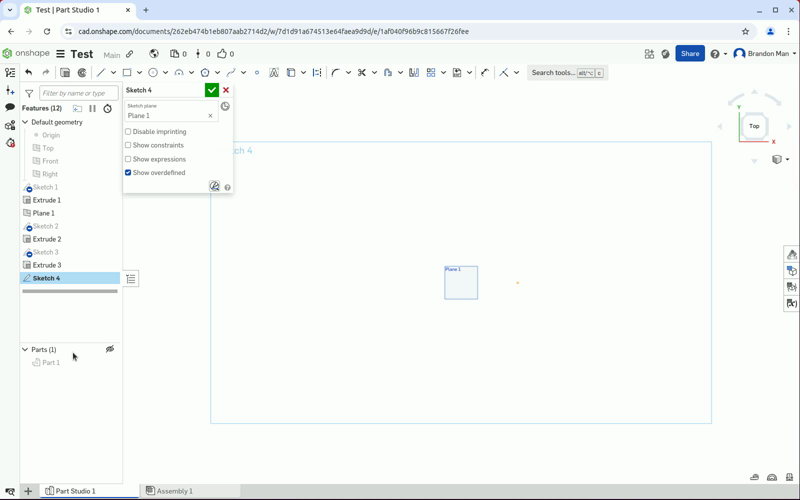
key_down(shift)
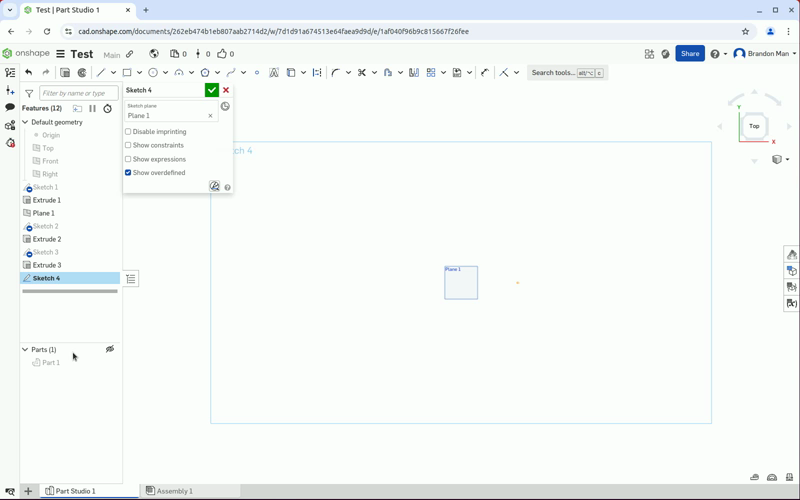
mouse_move(572, 282)
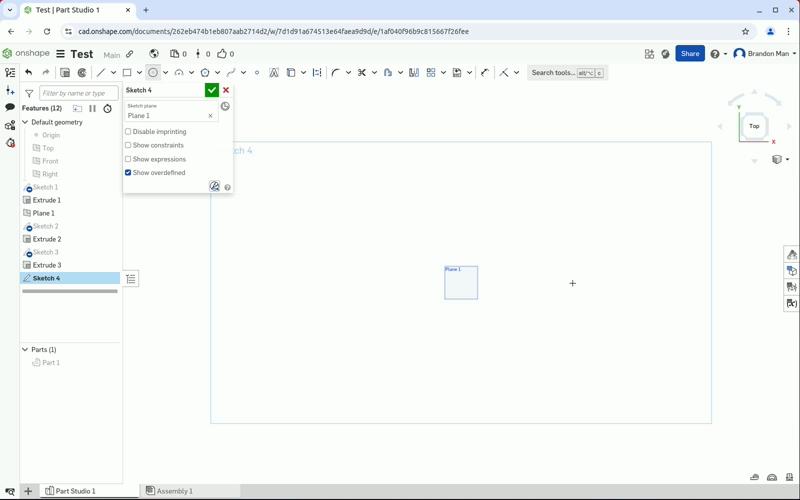
click(572, 282)
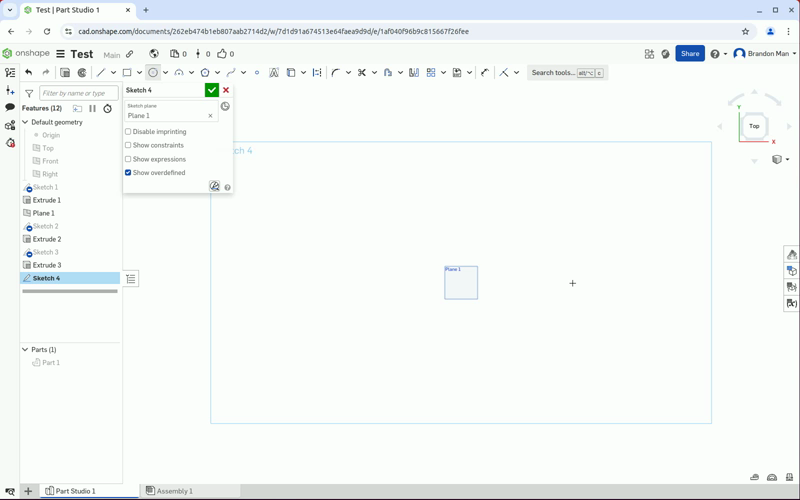
key_up(shift)
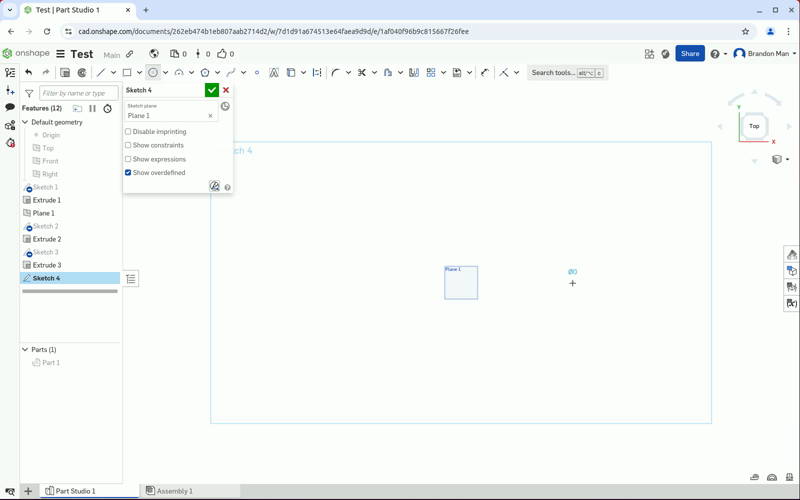
mouse_move(573, 282)
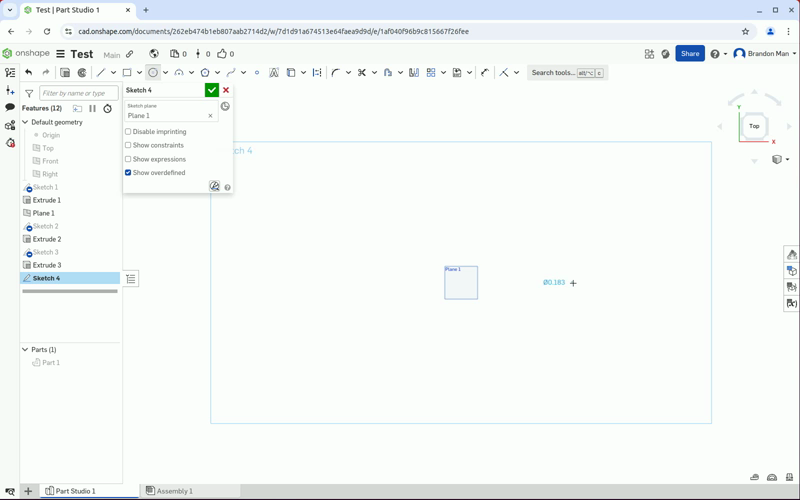
scroll(6)
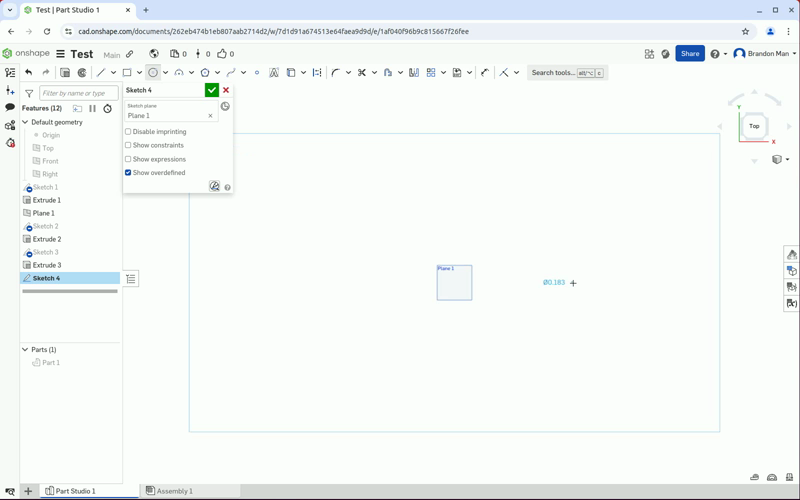
scroll(6)
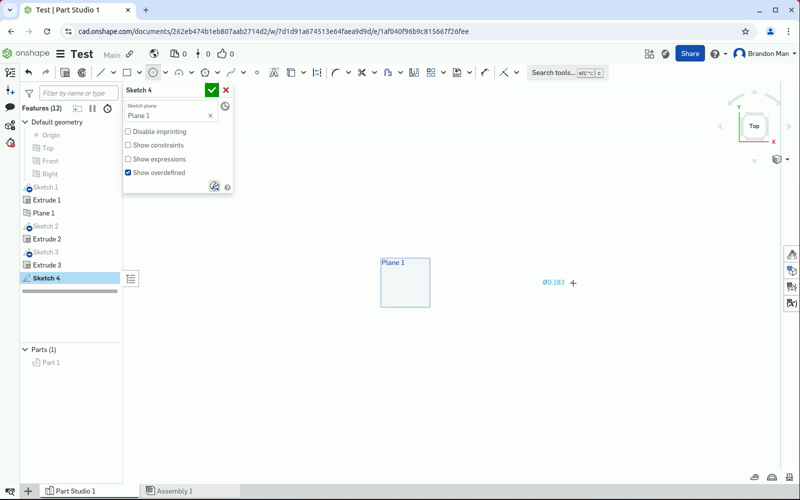
scroll(6)
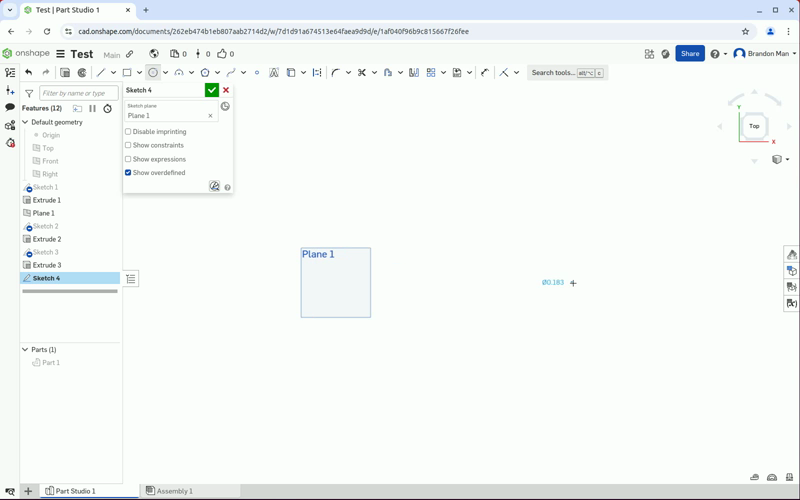
scroll(6)
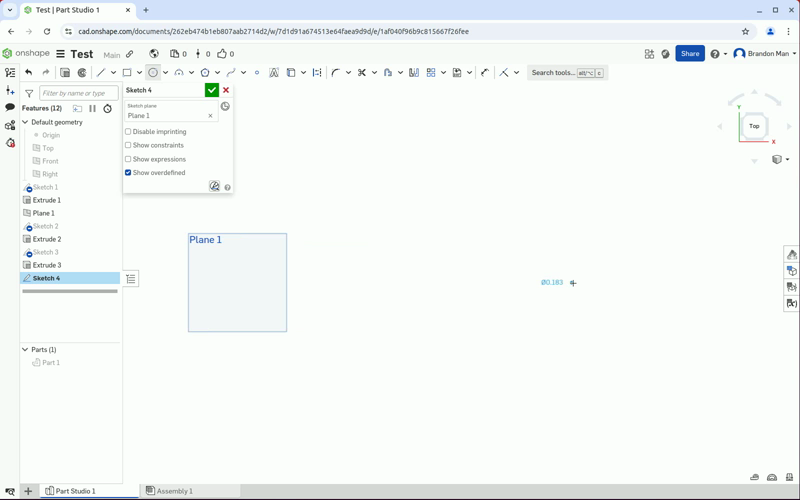
scroll(6)
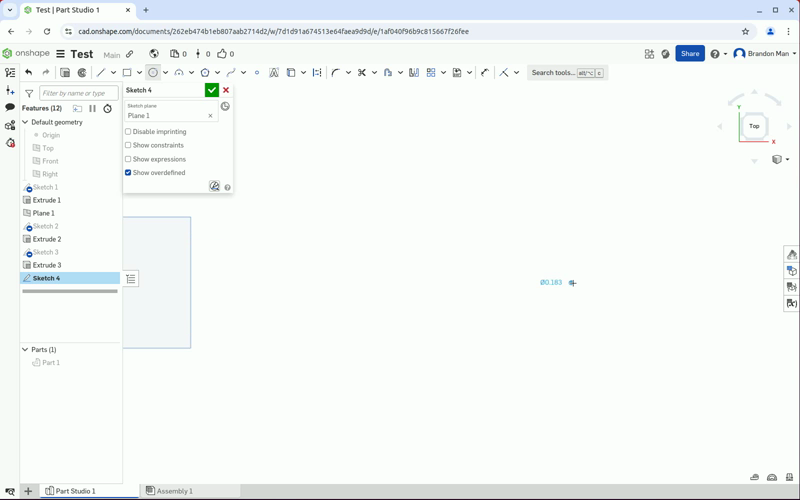
scroll(6)
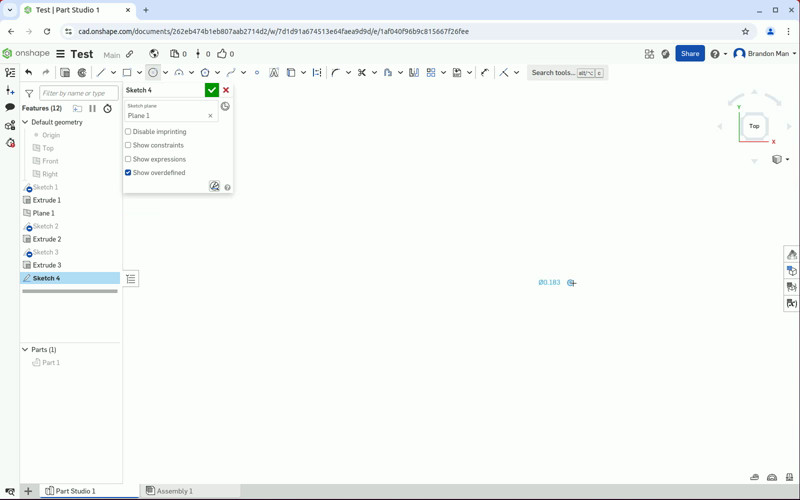
scroll(6)
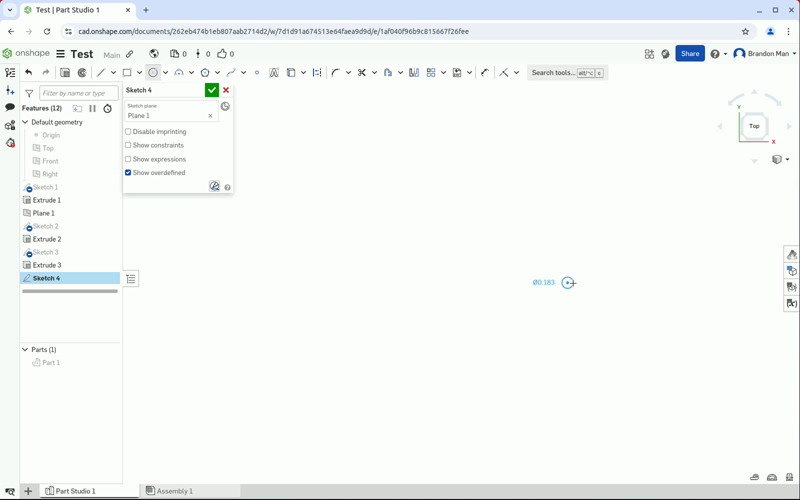
click(573, 282)
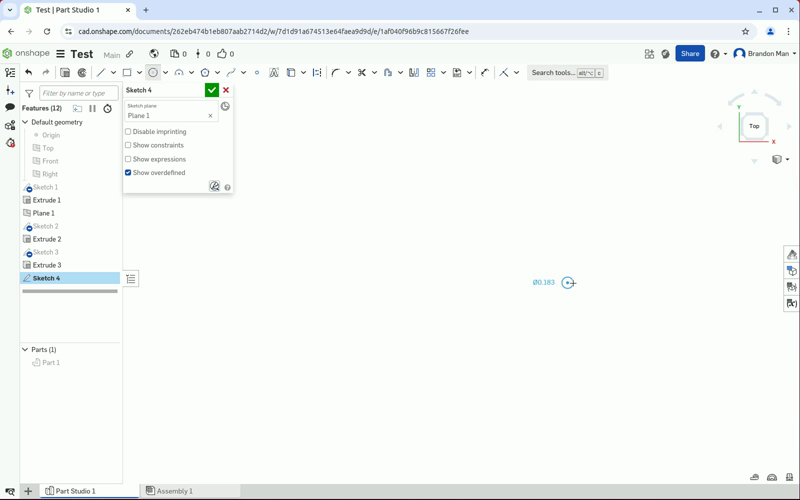
scroll(-6)
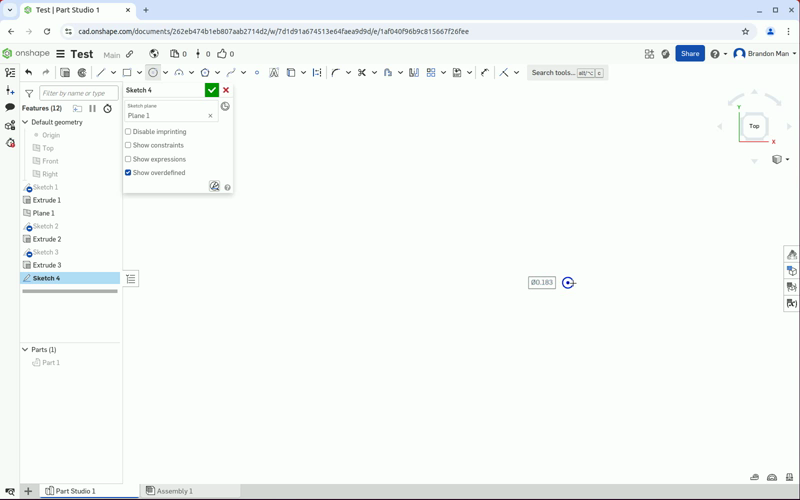
scroll(-6)
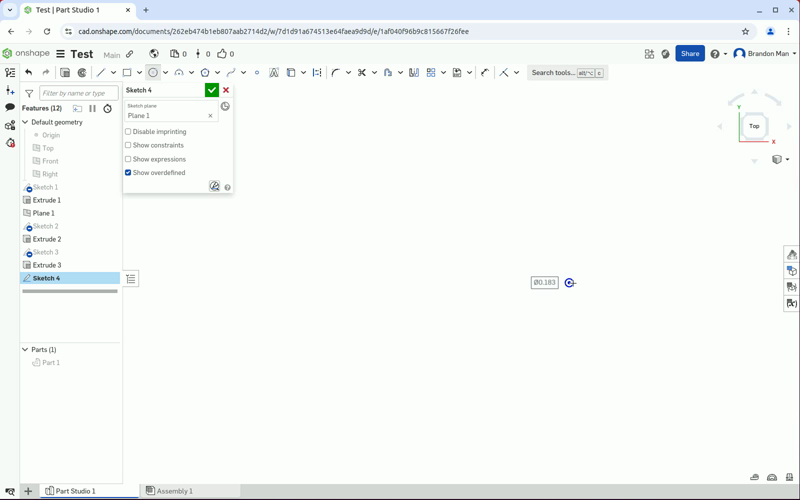
scroll(-6)
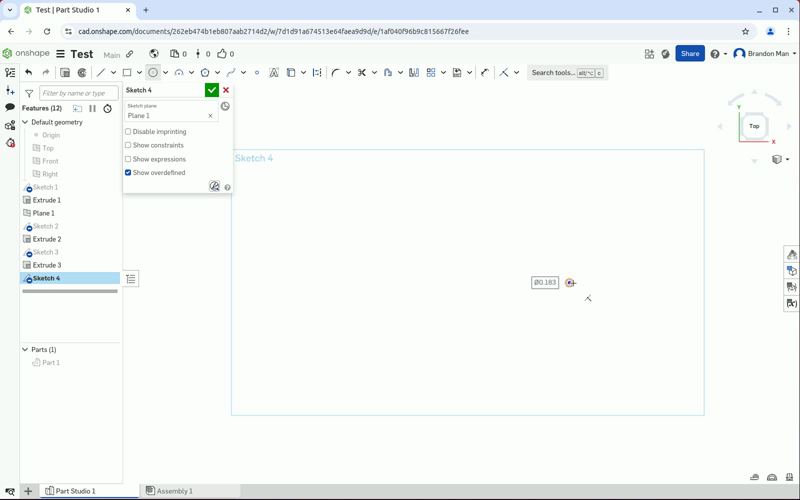
scroll(-6)
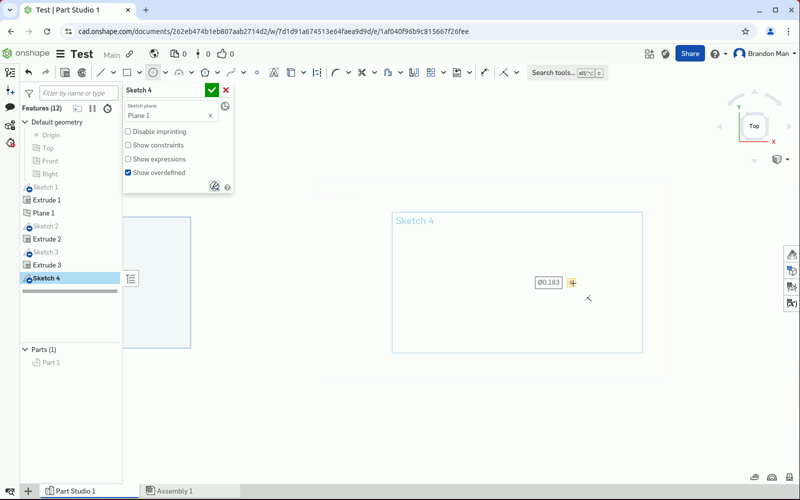
scroll(-6)
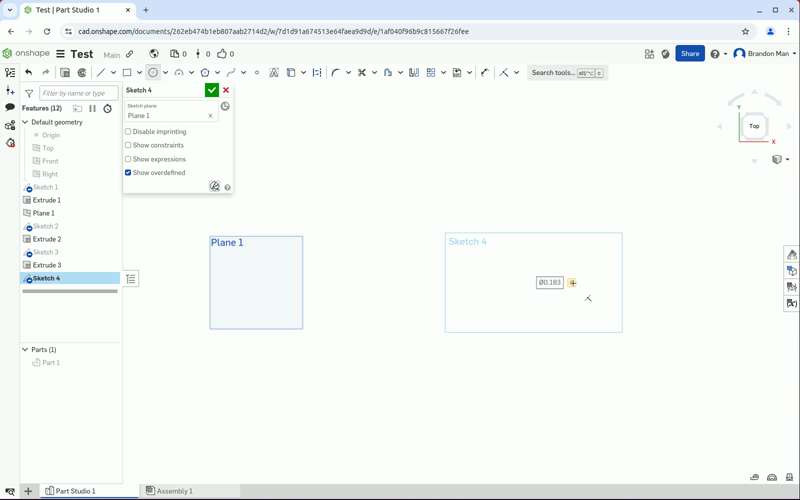
scroll(-6)
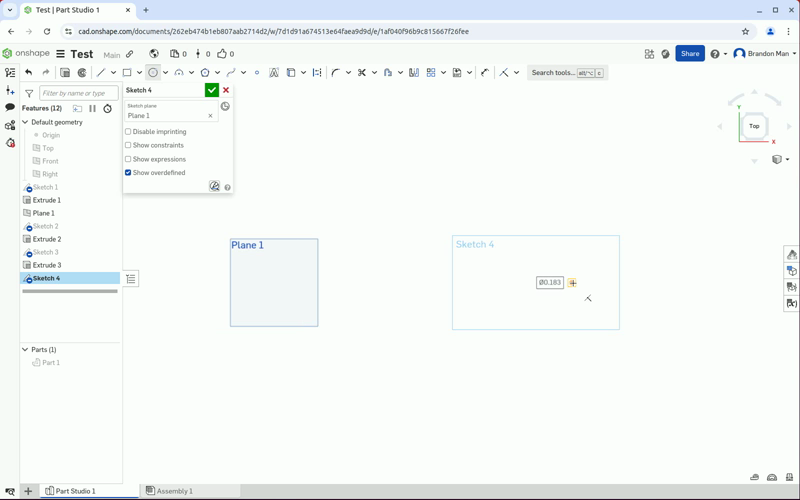
scroll(-6)
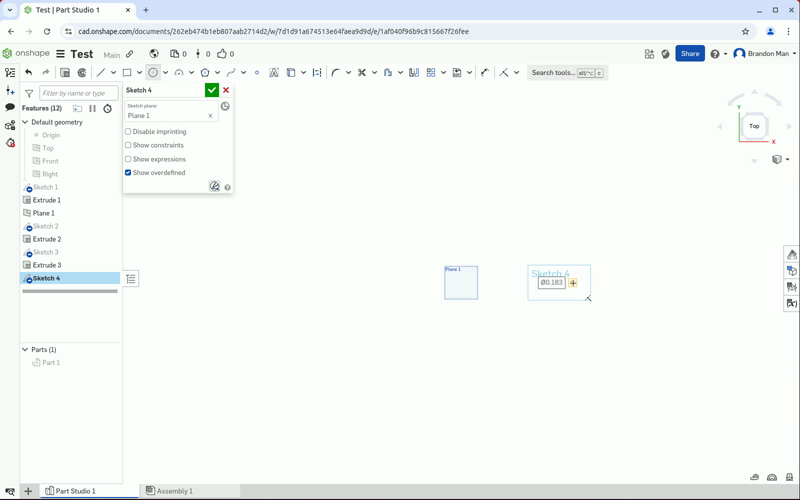
key(esc)
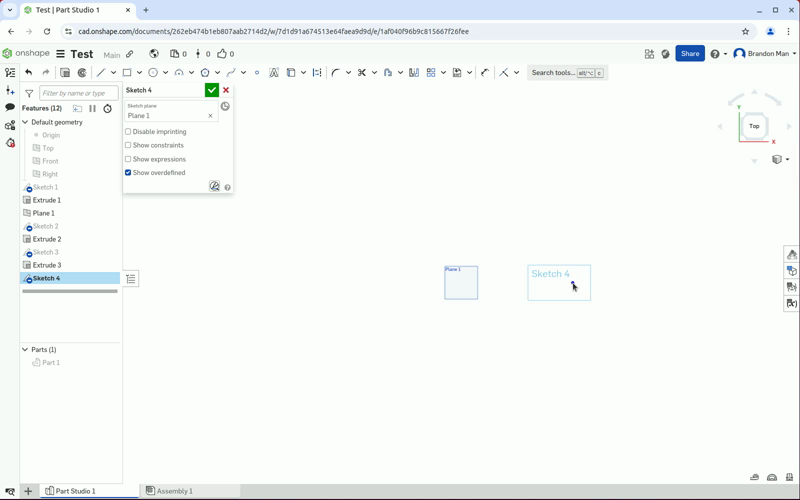
mouse_move(573, 283)
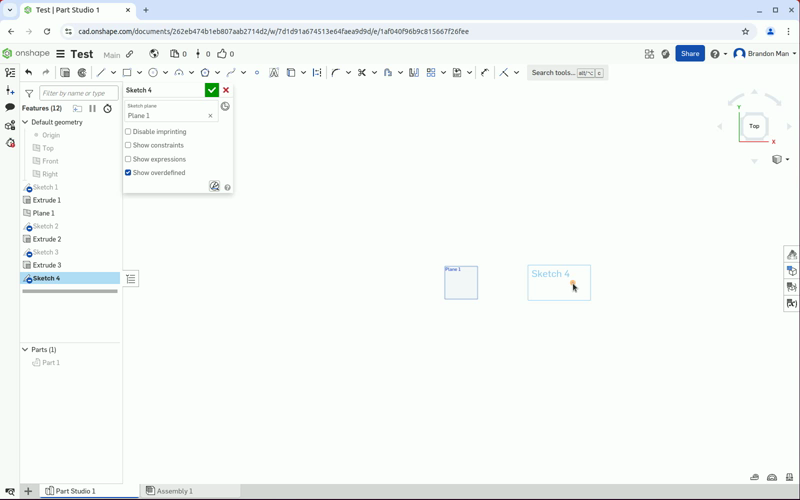
scroll(6)
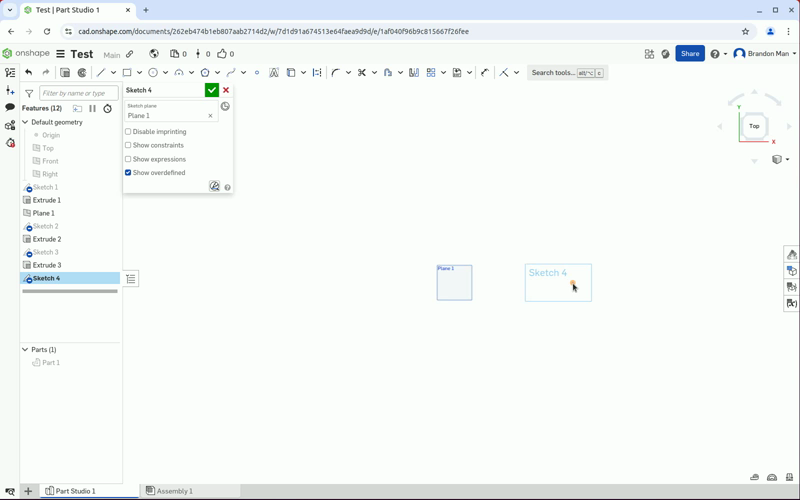
scroll(6)
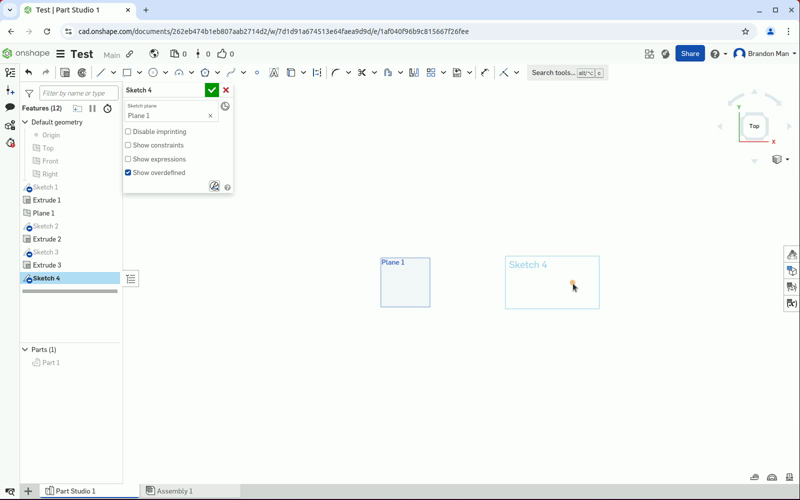
scroll(6)
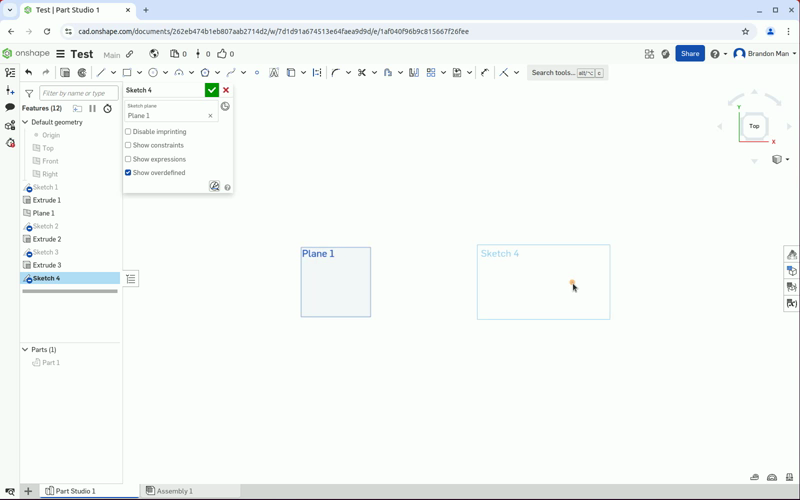
scroll(6)
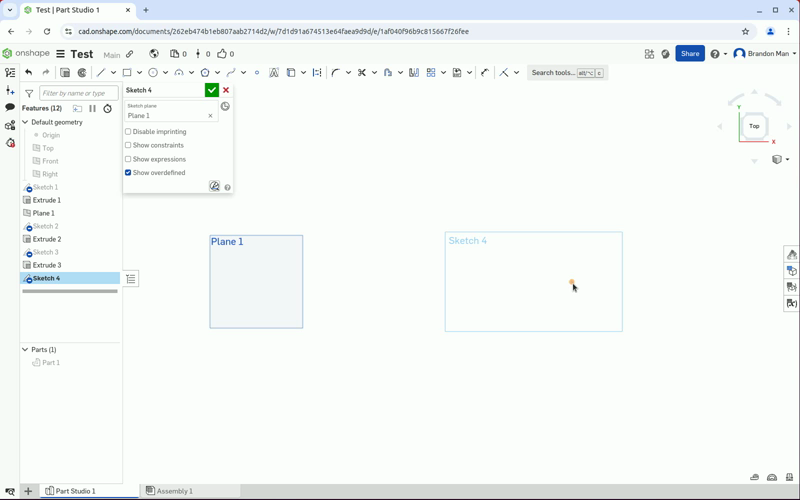
scroll(6)
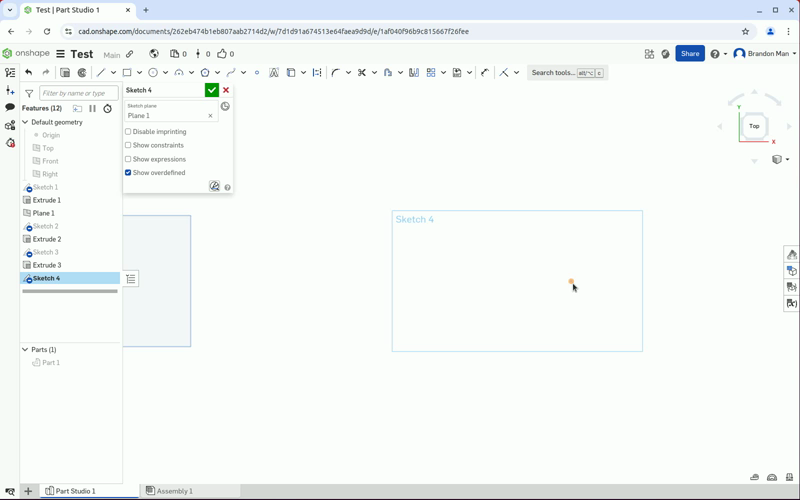
scroll(6)
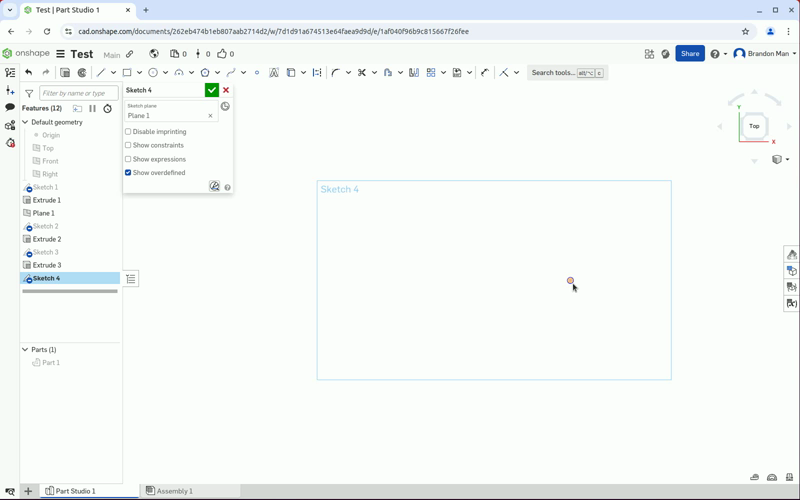
scroll(6)
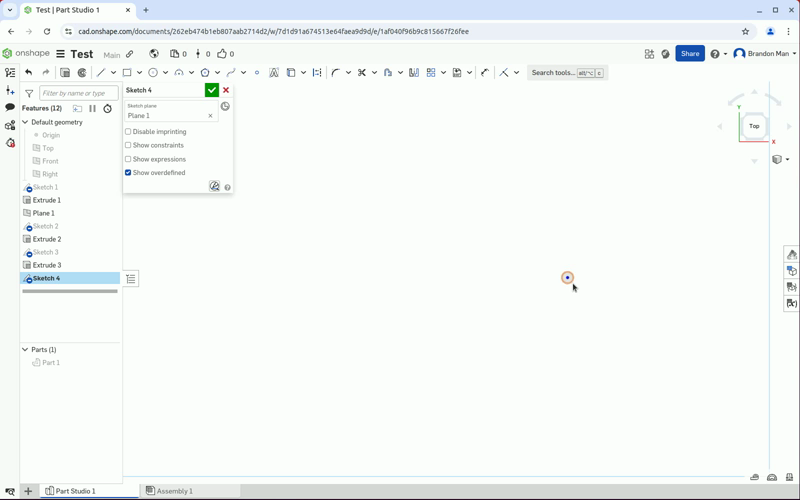
click(573, 283)
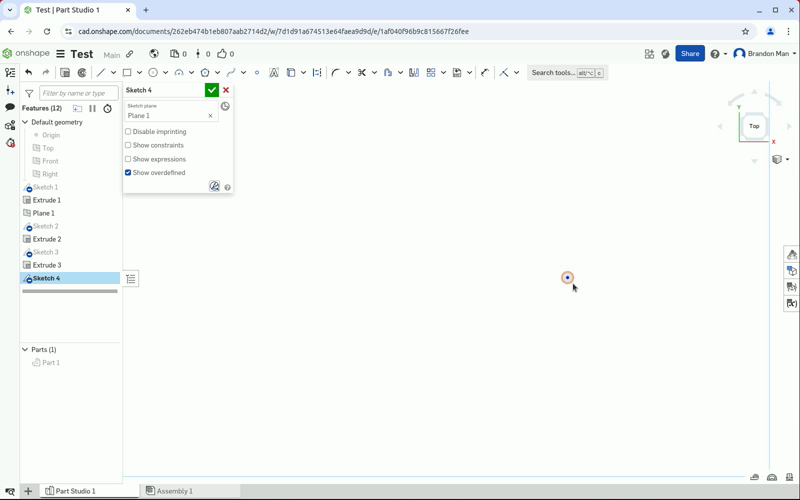
scroll(-6)
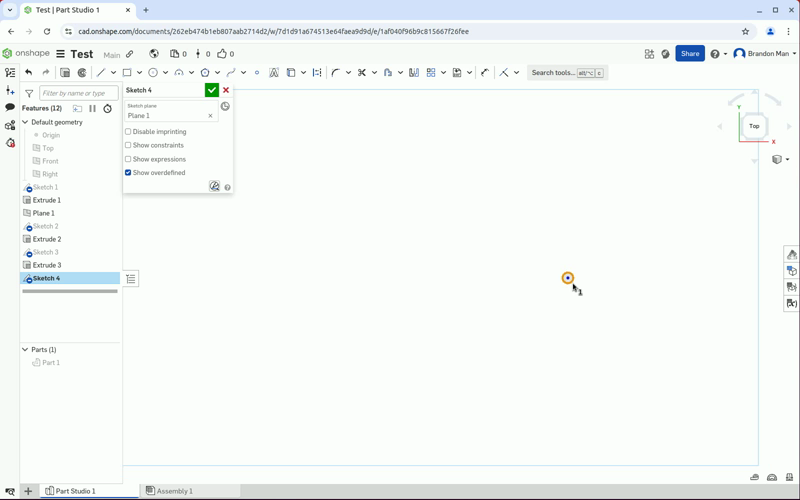
scroll(-6)
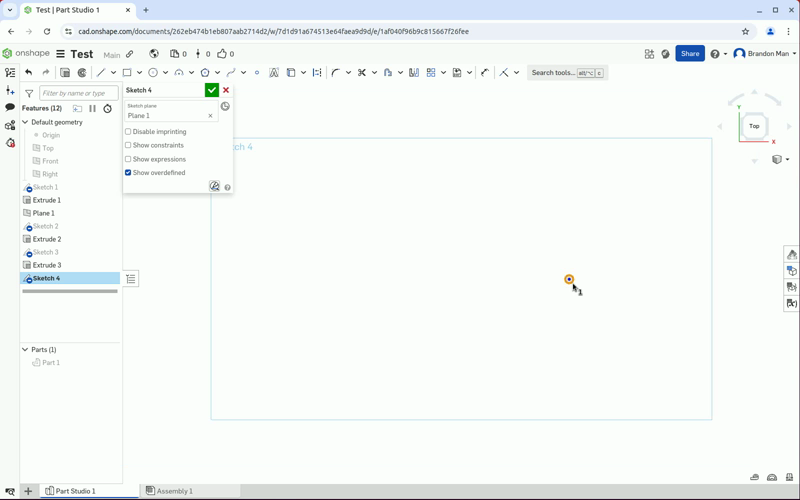
scroll(-6)
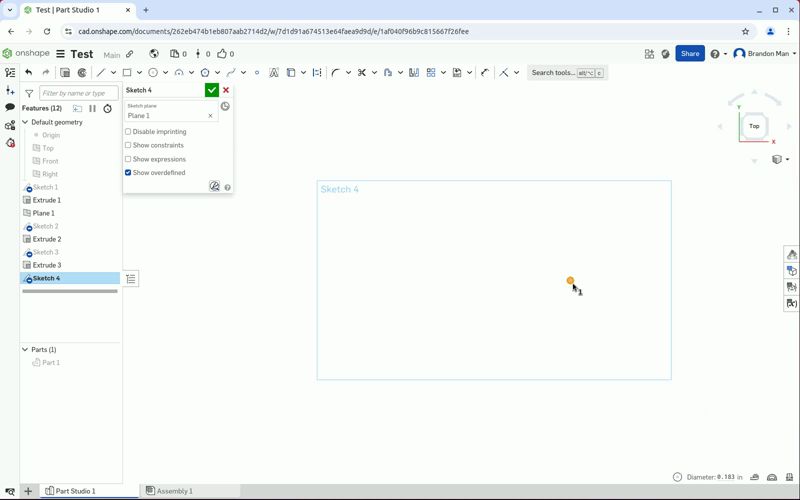
scroll(-6)
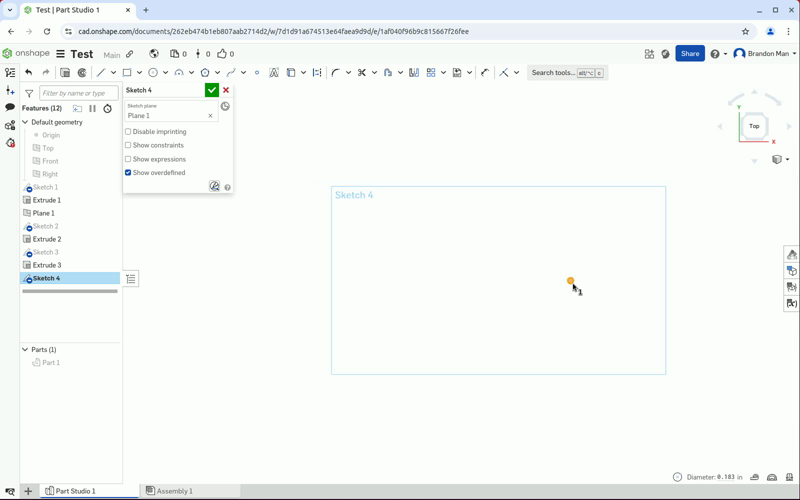
scroll(-6)
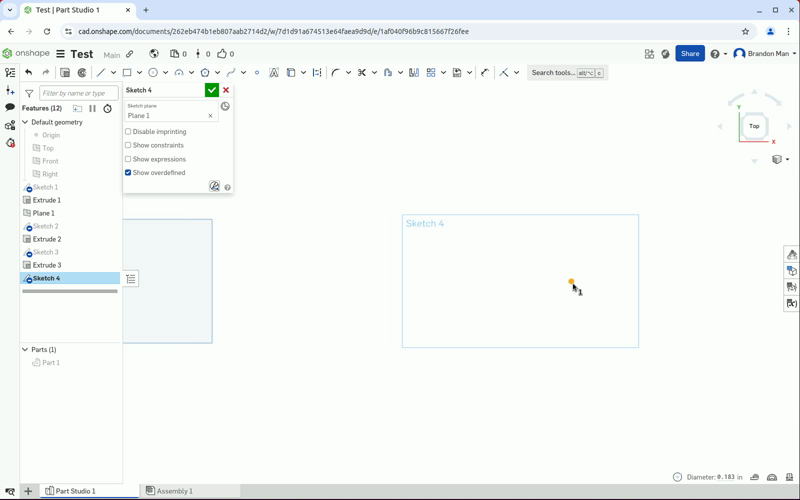
scroll(-6)
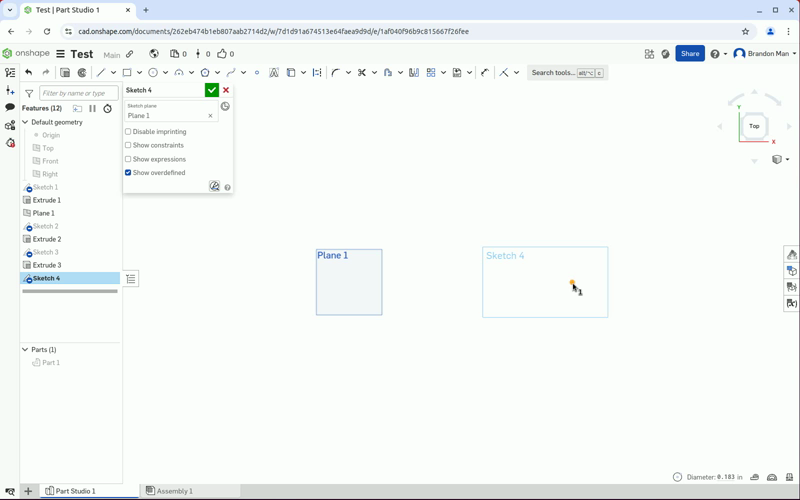
scroll(-6)
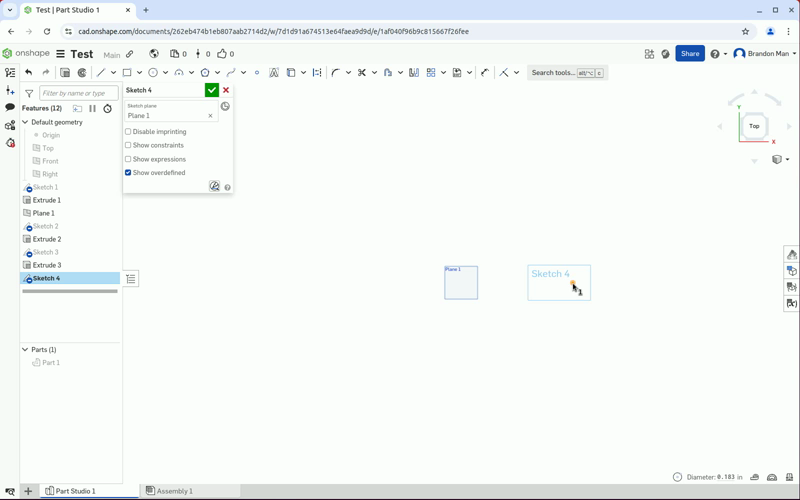
mouse_move(73, 352)
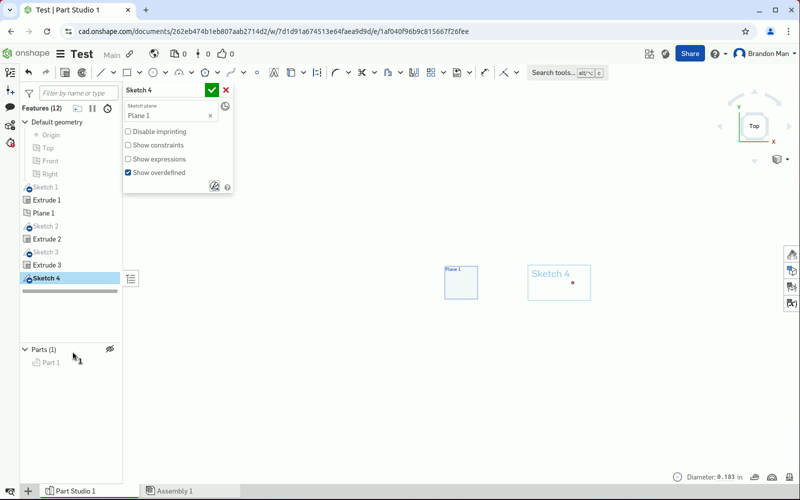
key(shift+y)
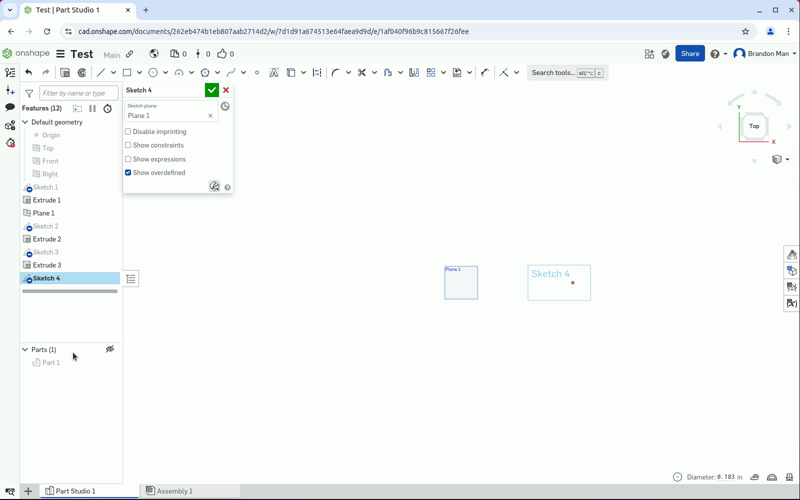
key(shift+e)
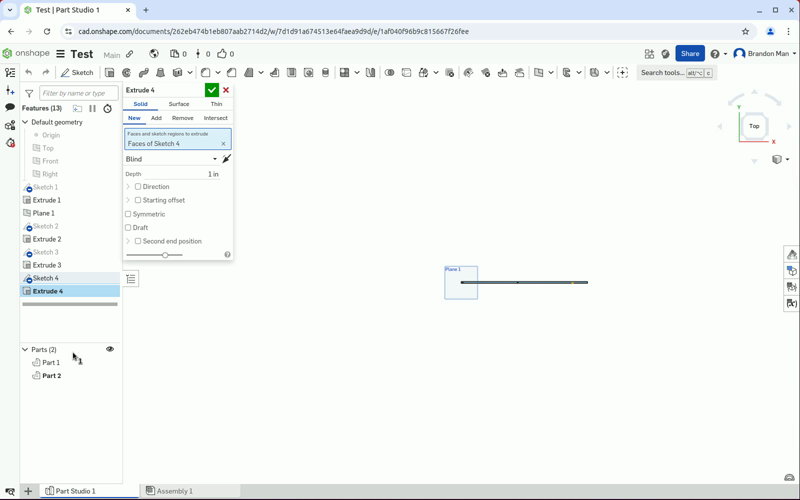
mouse_move(143, 106)
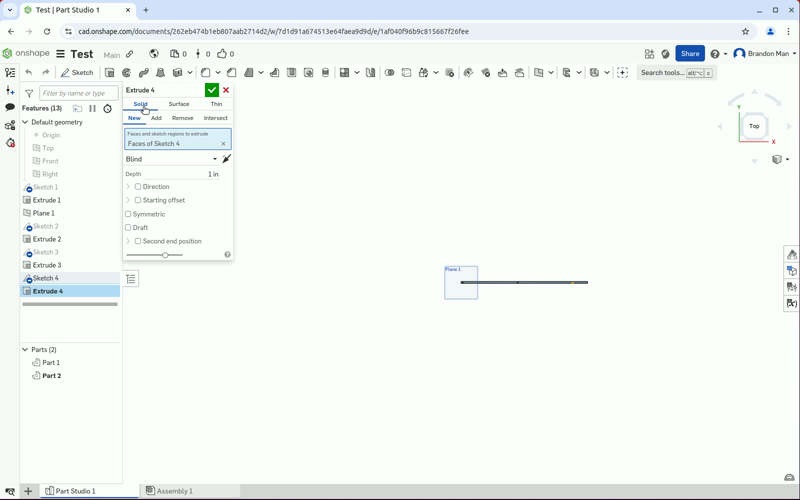
click(143, 106)
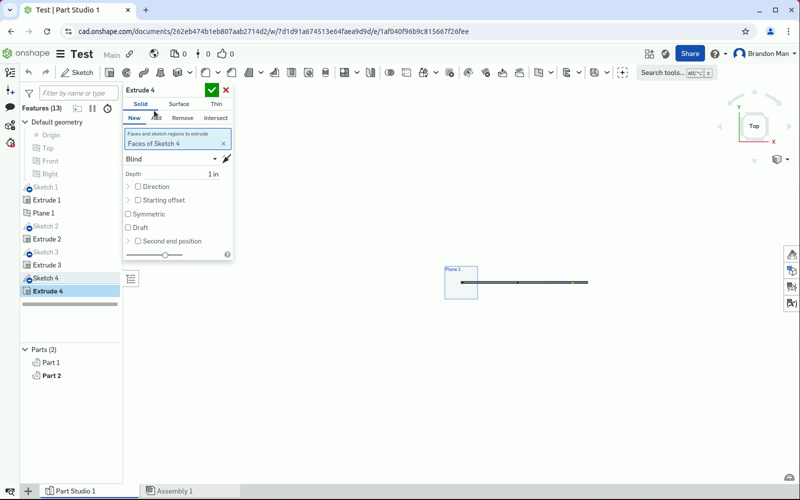
mouse_move(186, 120)
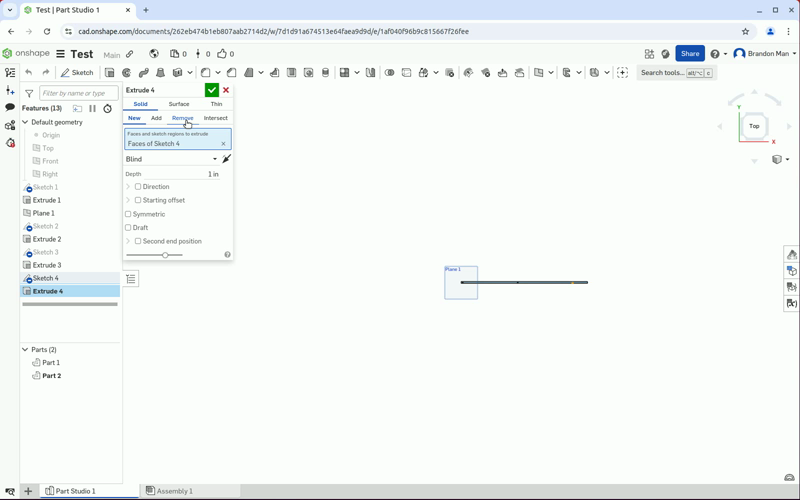
click(186, 120)
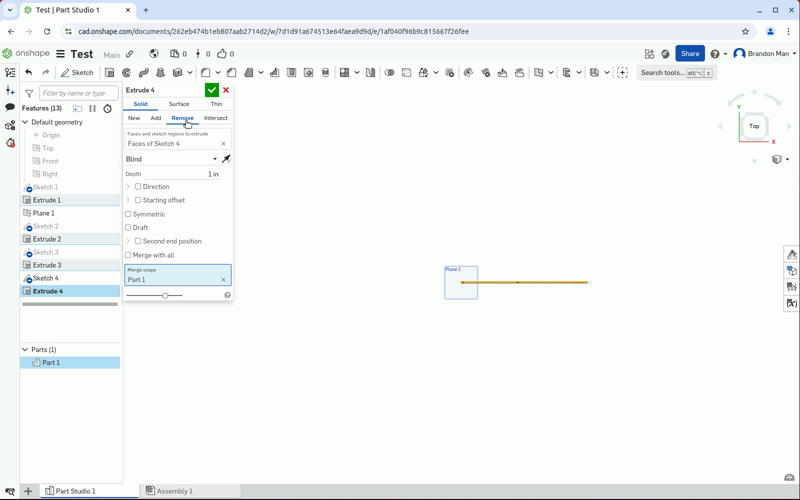
key(tab, 4)
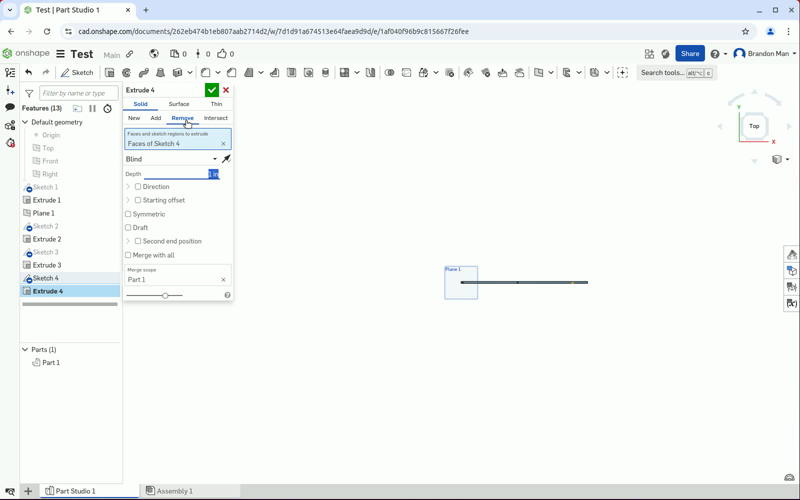
text(0.241)
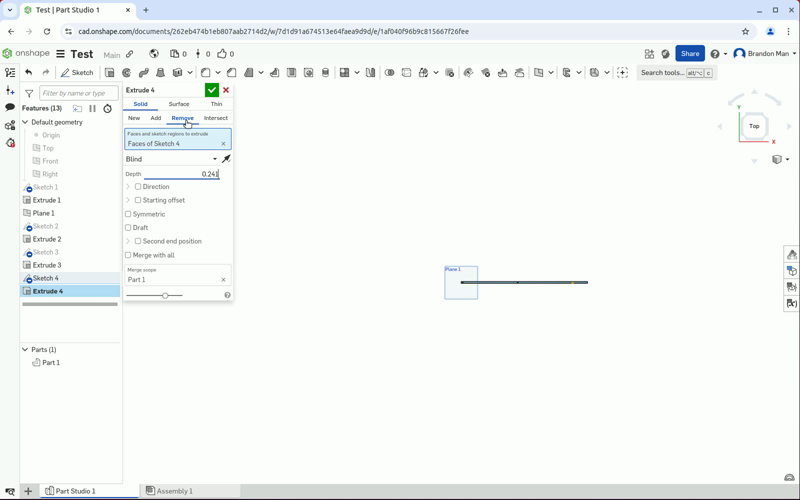
key(tab, 6)
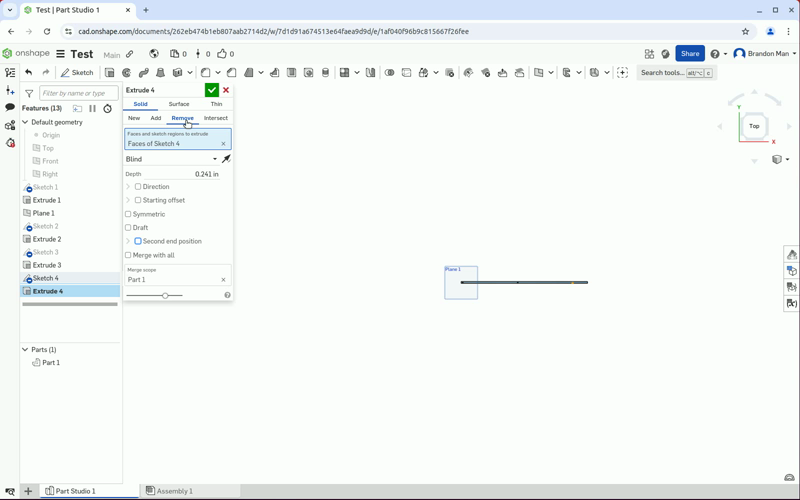
key(space)
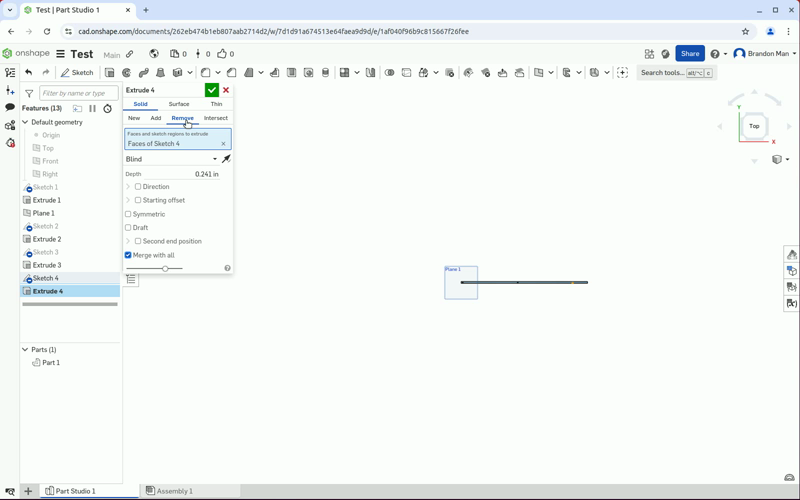
key(enter)
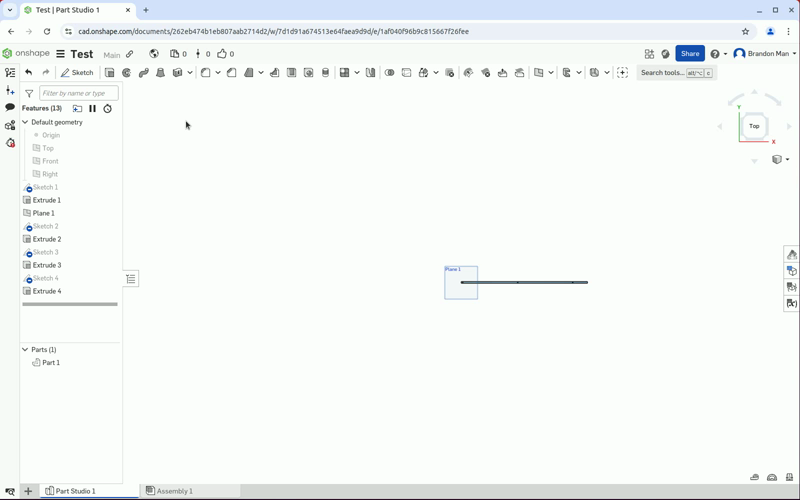
key(shift+h)
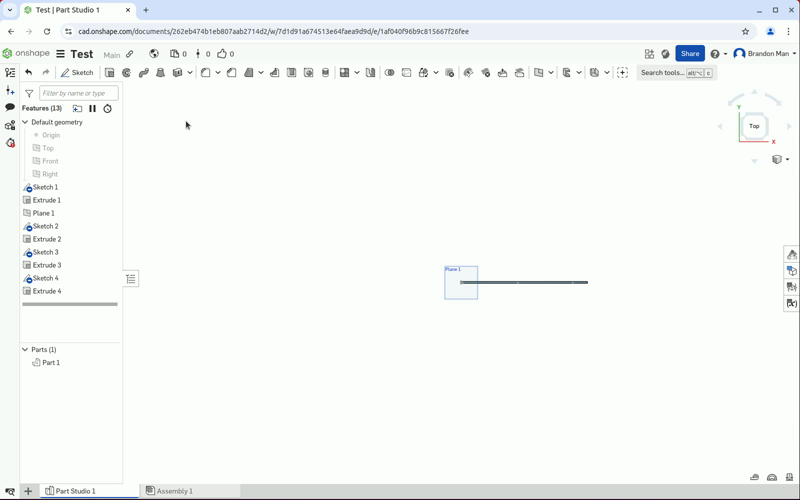
key(shift+h)
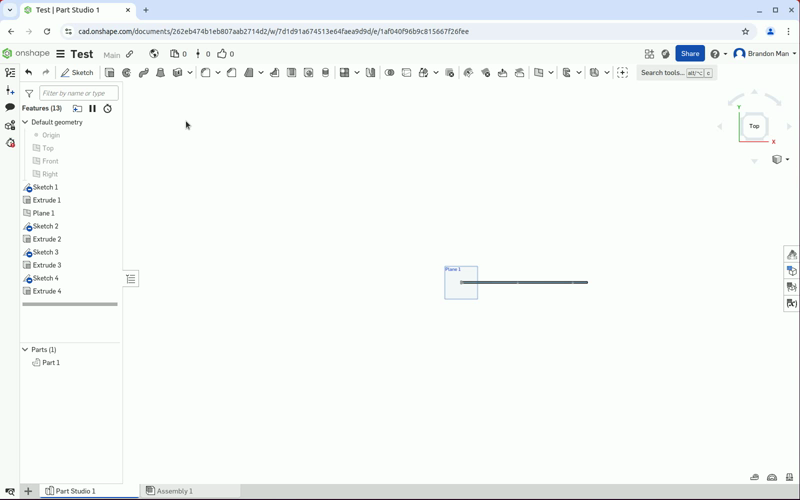
key(shift+7)
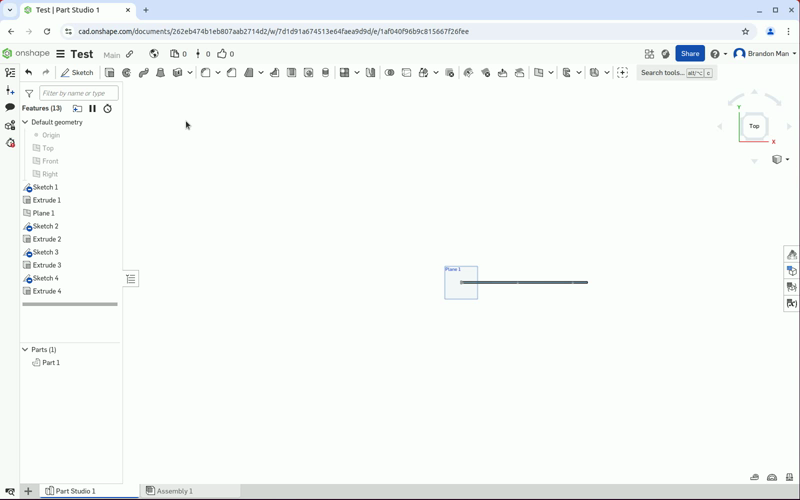
key(up, 3)
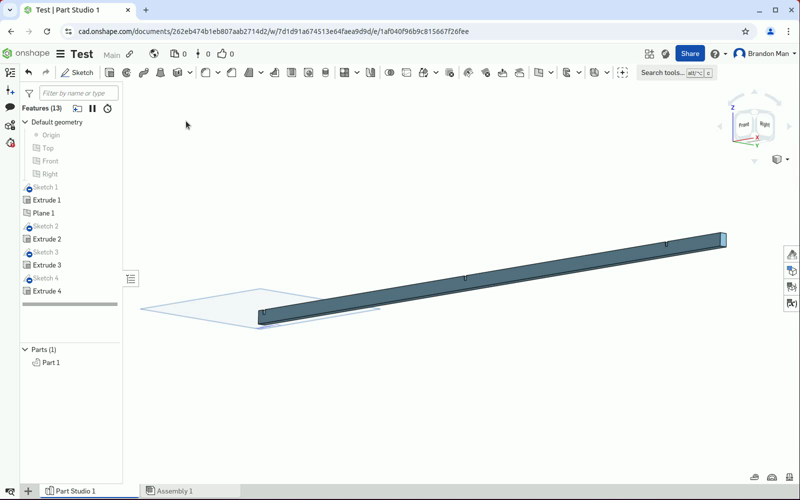
key(left, 3)
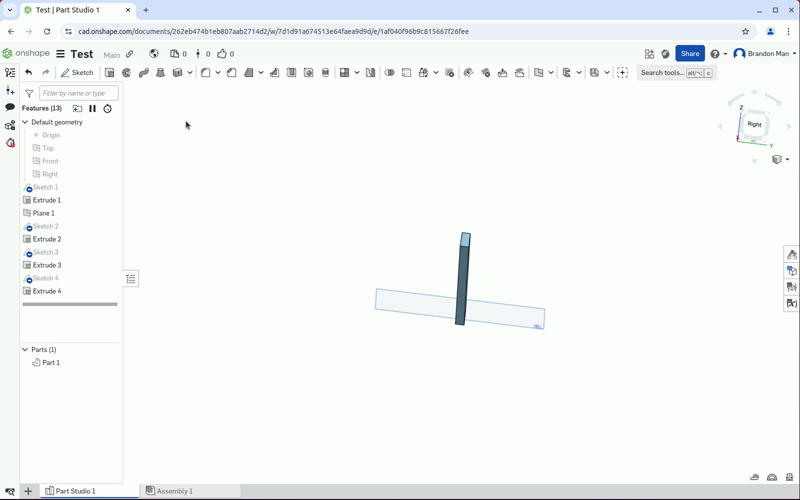
key(right, 3)
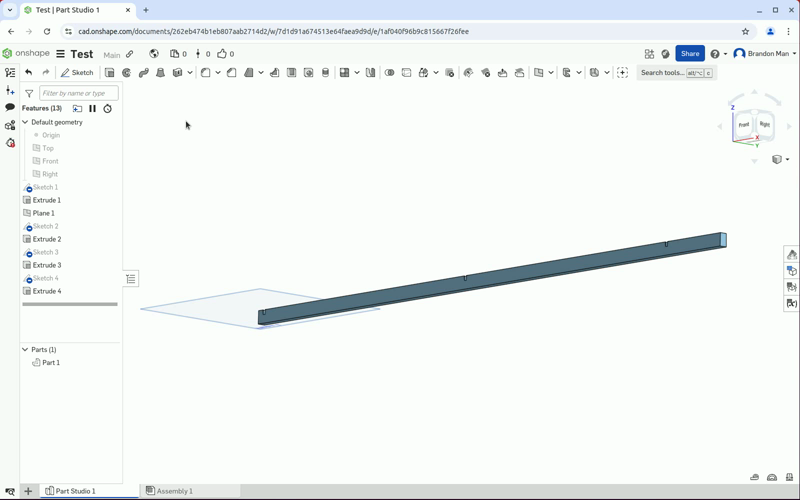
key(down, 3)
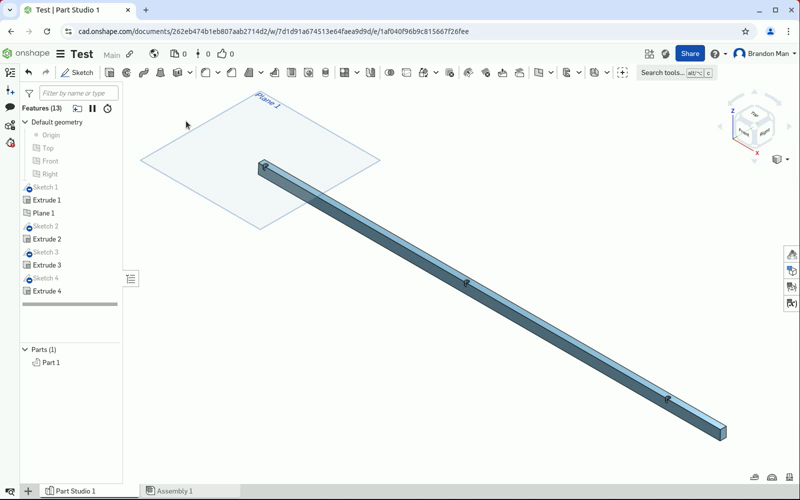
mouse_move(73, 189)
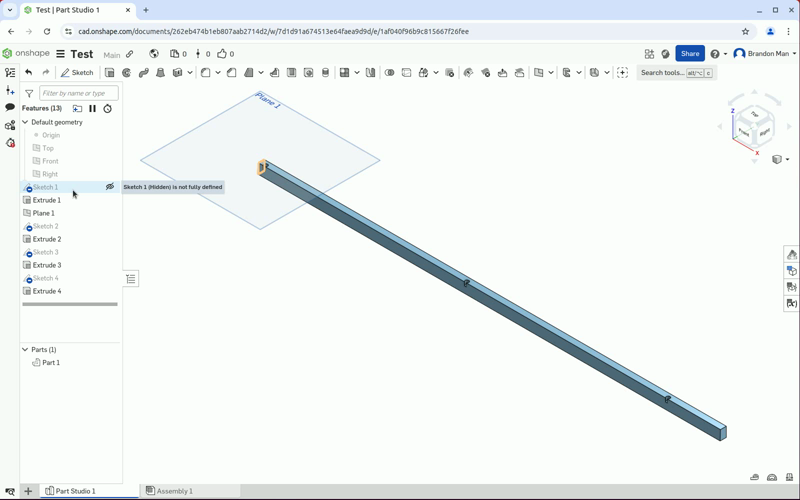
click(73, 189)